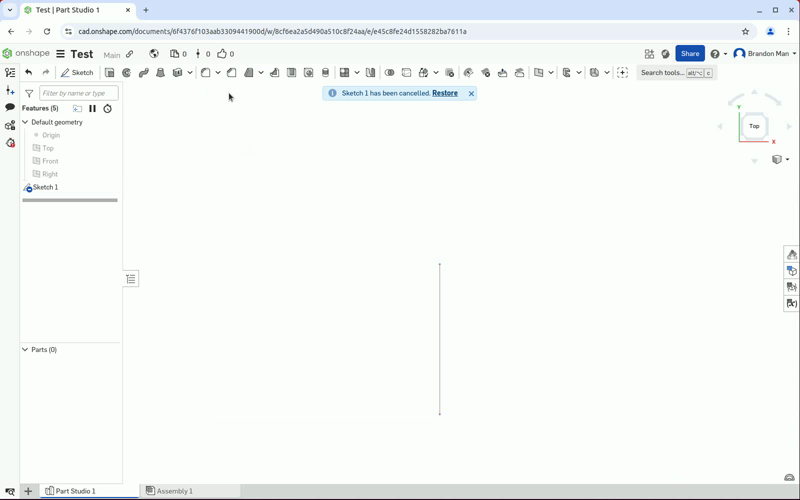
key(shift+h)
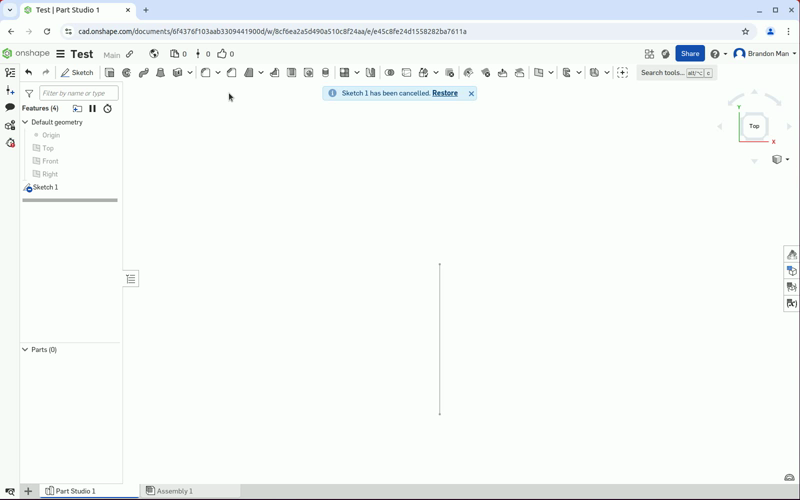
key(shift+s)
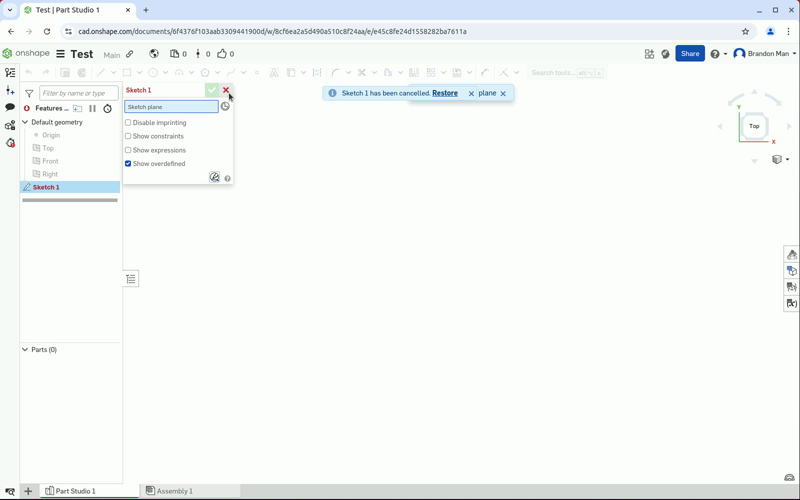
mouse_move(73, 150)
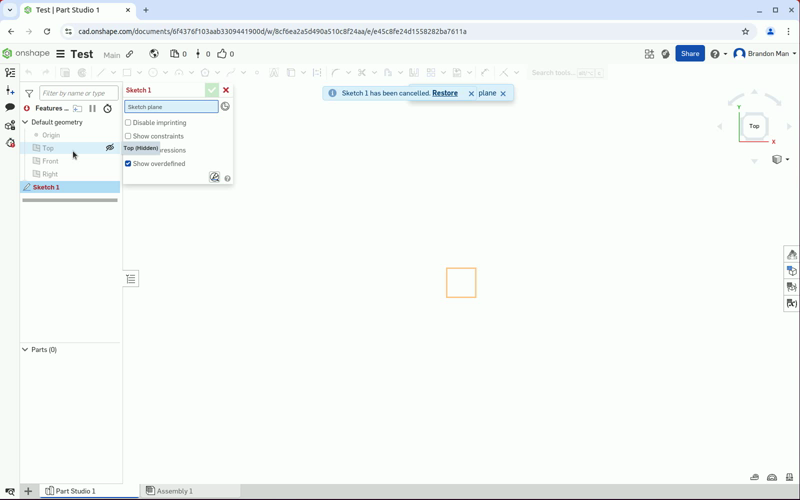
click(73, 150)
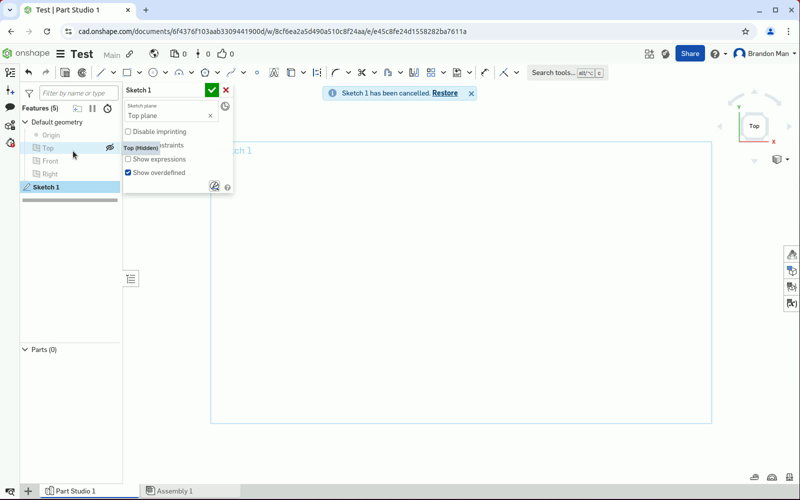
mouse_move(73, 352)
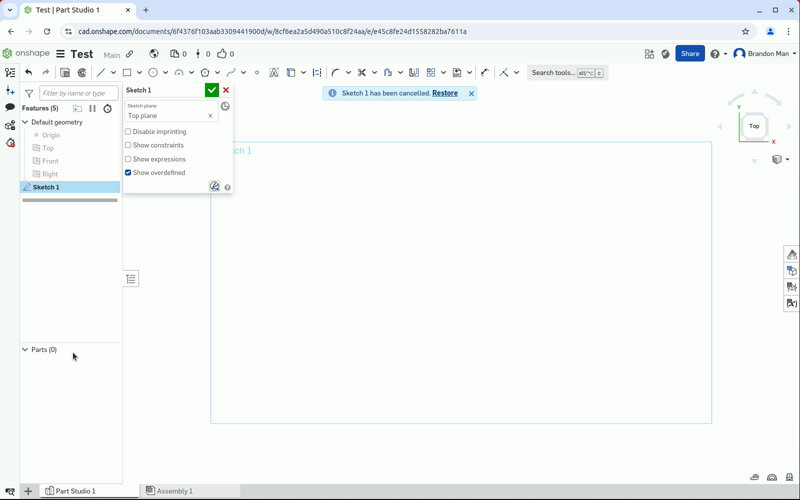
key(y)
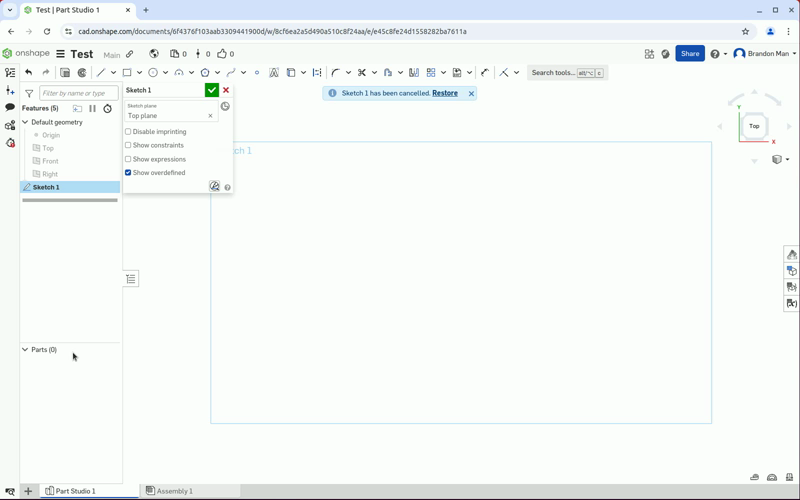
key(l)
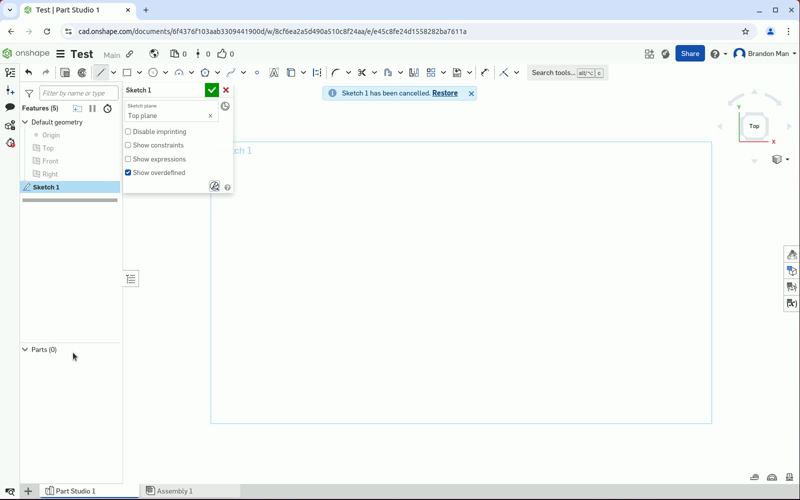
key_down(shift)
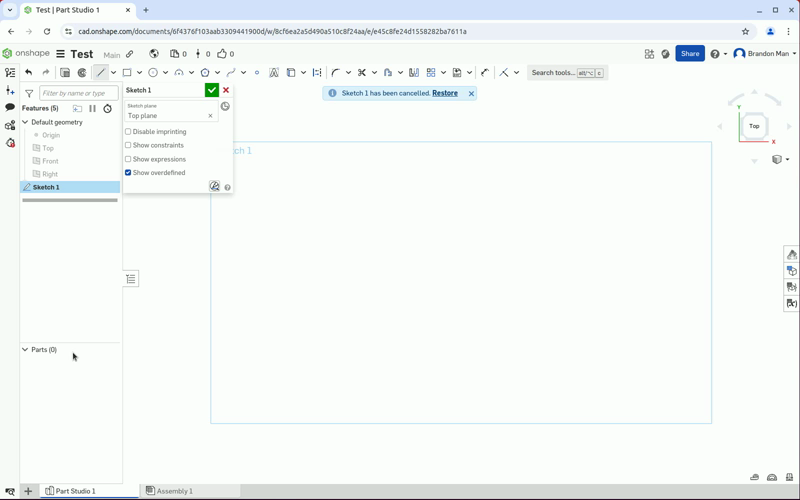
mouse_move(441, 282)
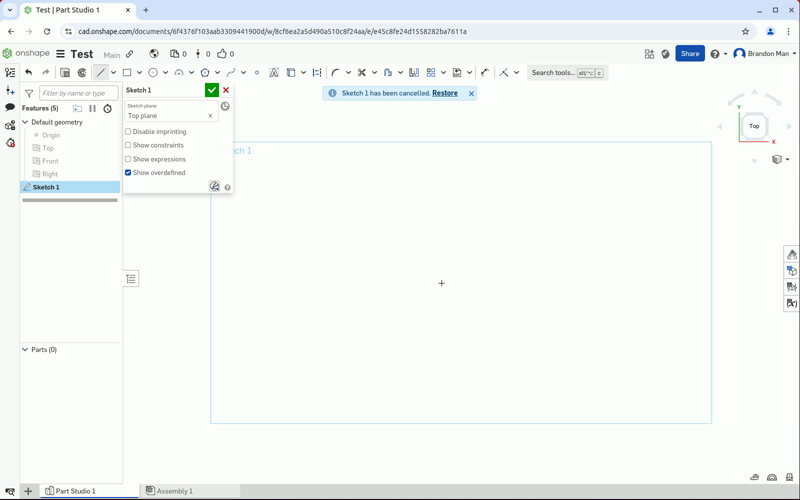
click(441, 282)
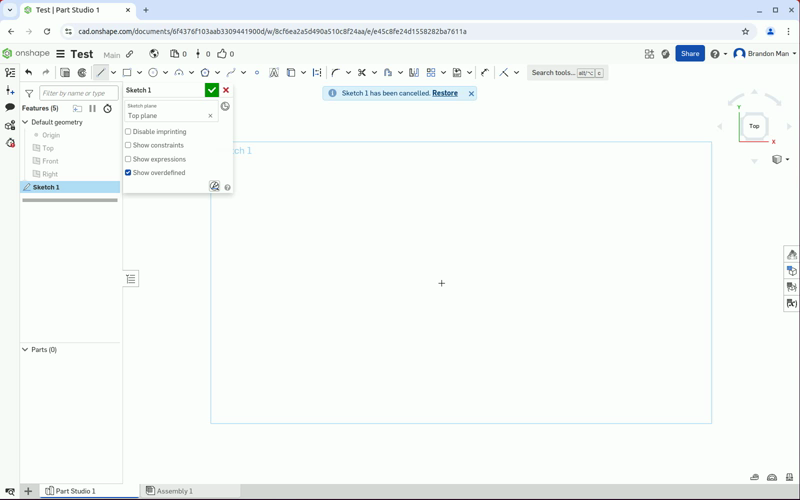
key_up(shift)
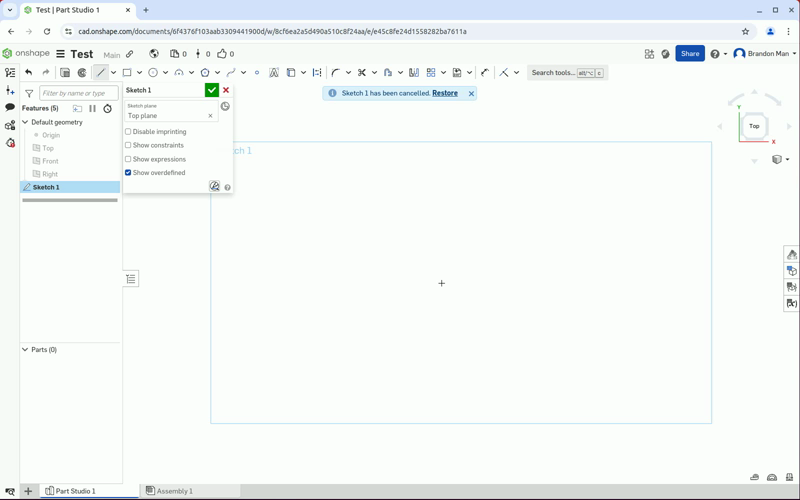
key_down(shift)
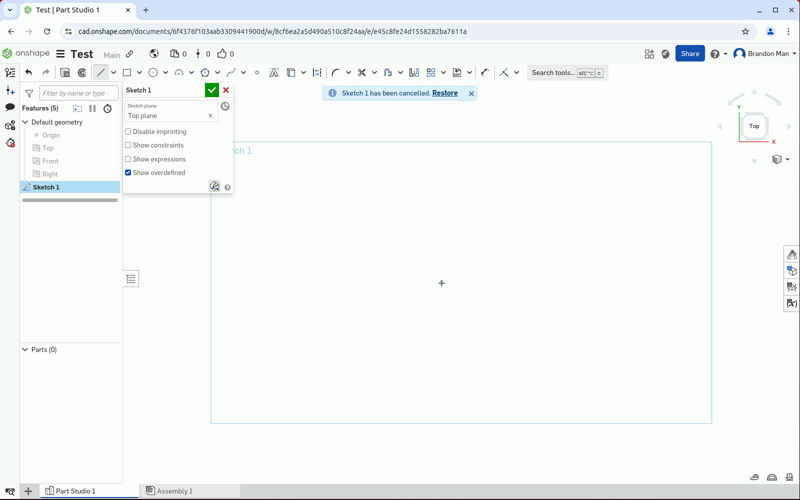
mouse_move(471, 282)
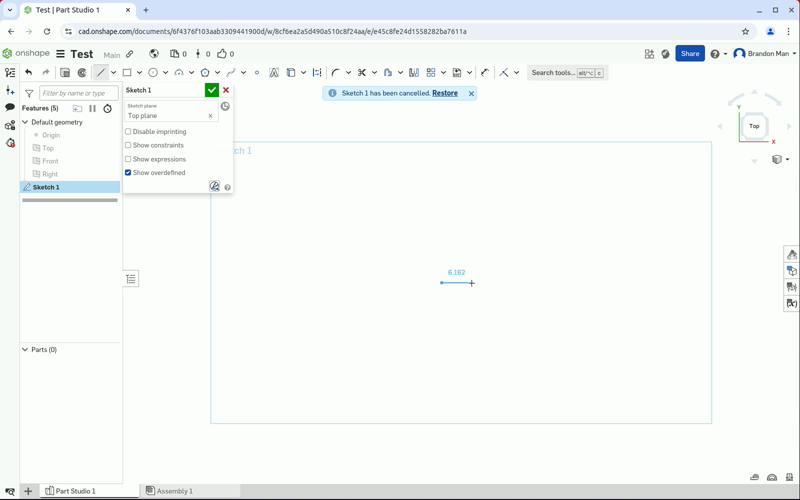
mouse_move(480, 282)
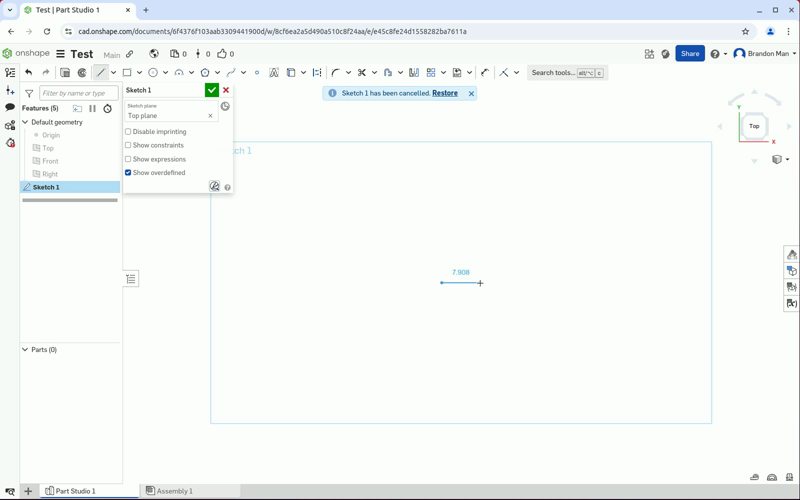
click(480, 282)
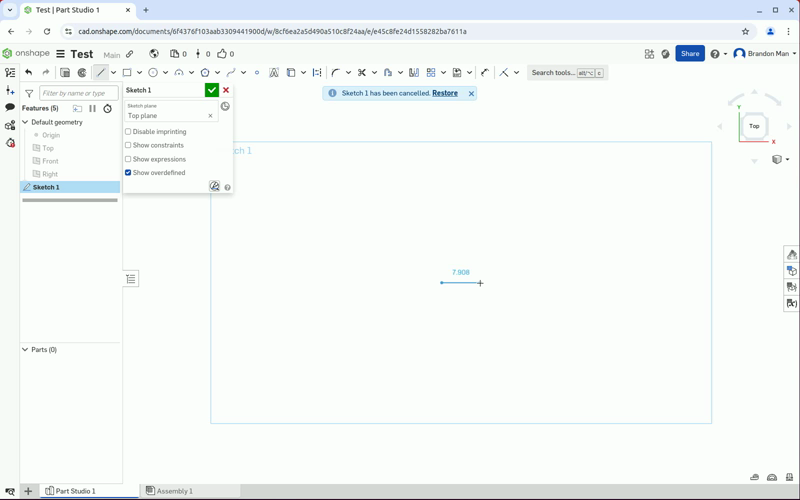
key_up(shift)
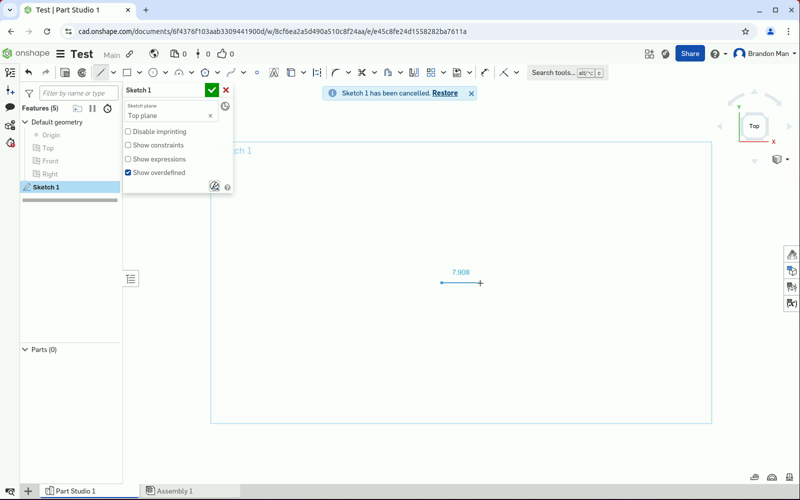
key_down(shift)
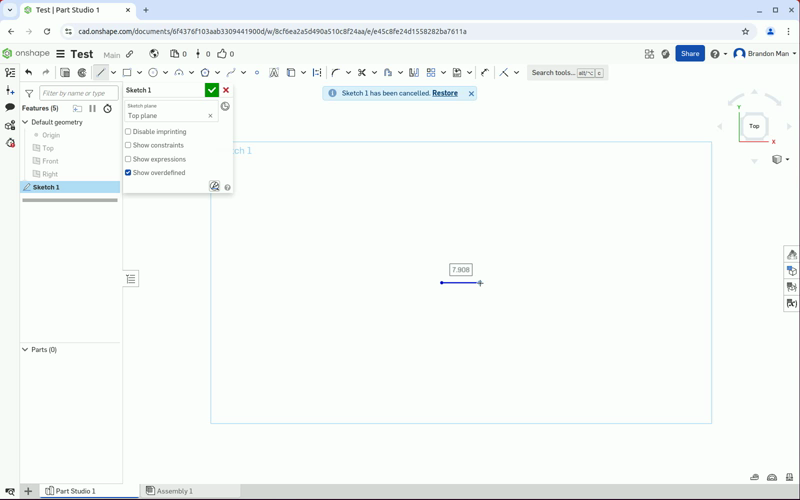
mouse_move(469, 170)
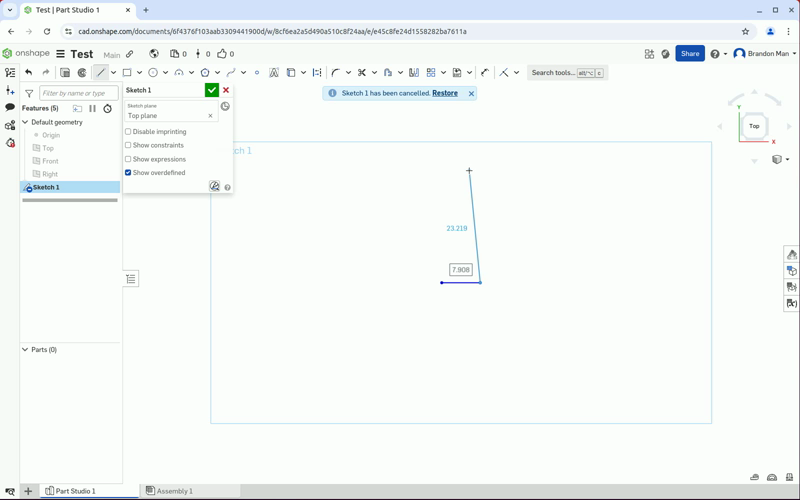
click(469, 170)
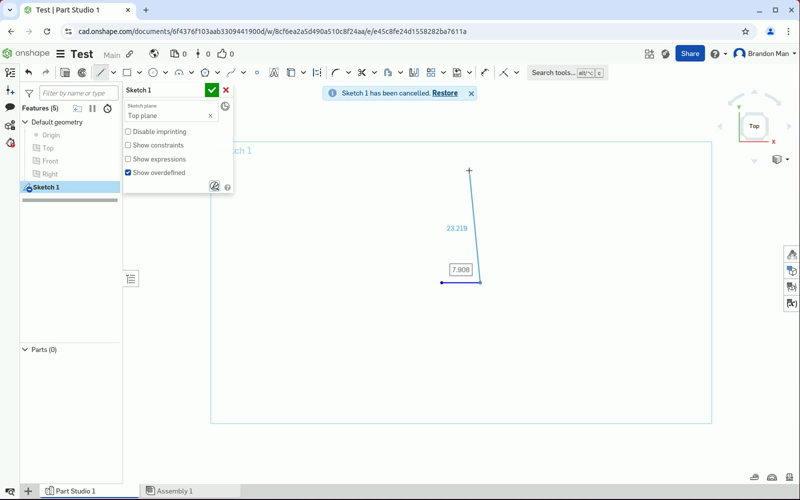
key_up(shift)
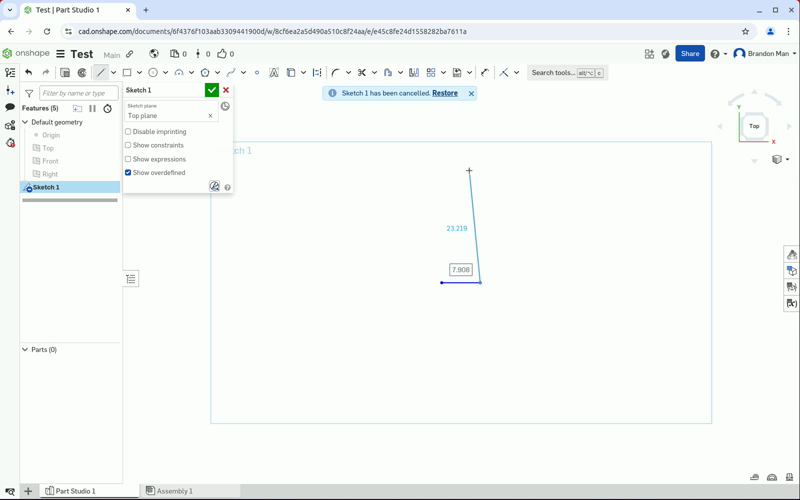
key_down(shift)
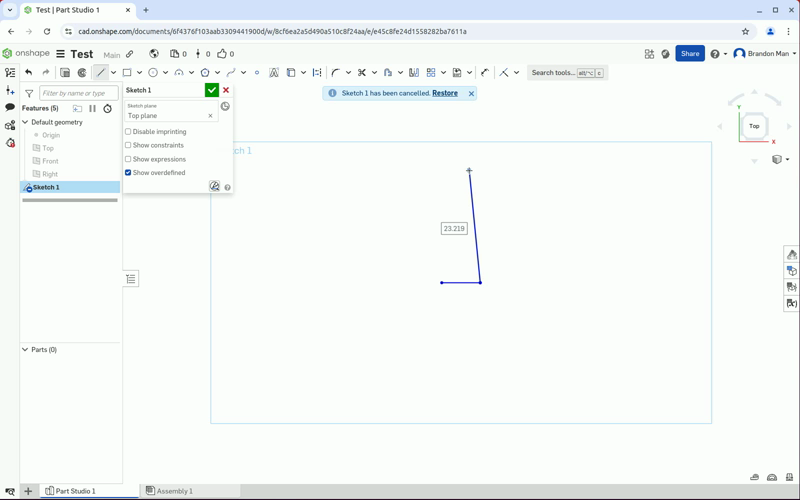
mouse_move(499, 170)
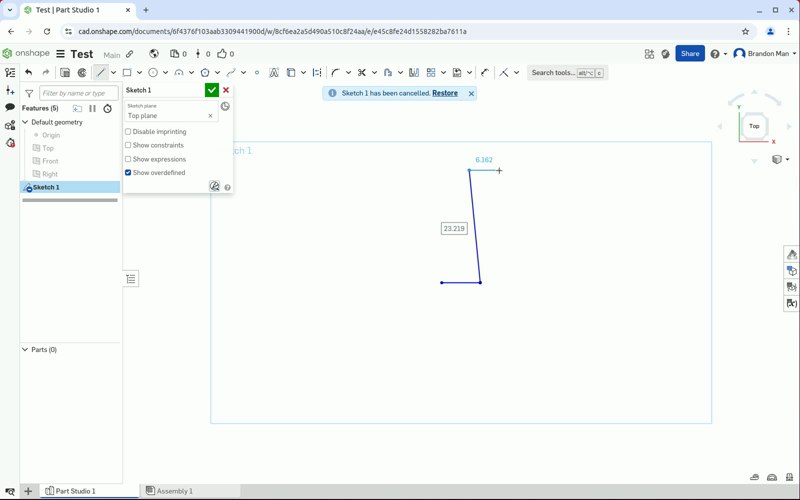
mouse_move(451, 170)
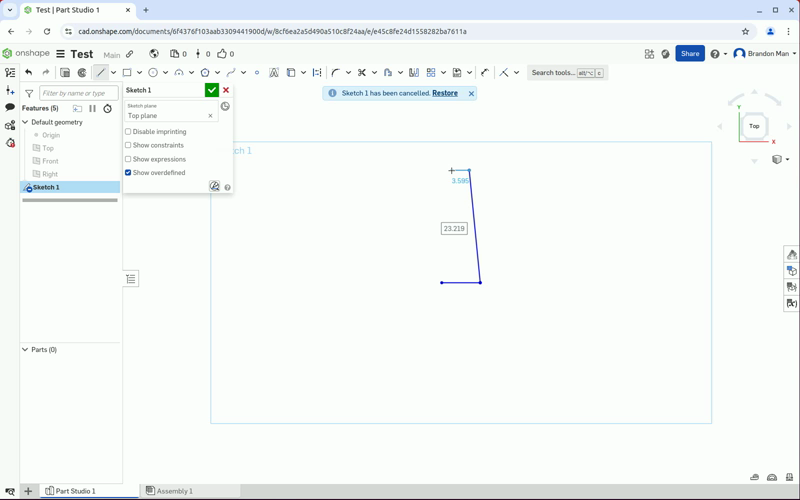
click(451, 170)
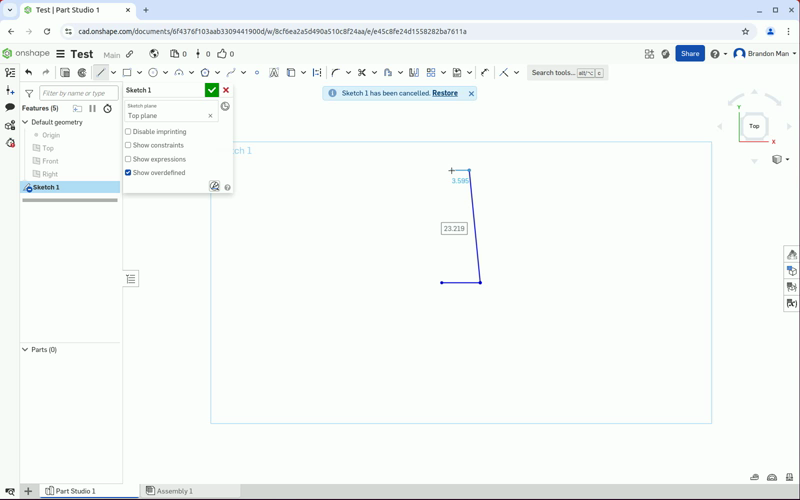
key_up(shift)
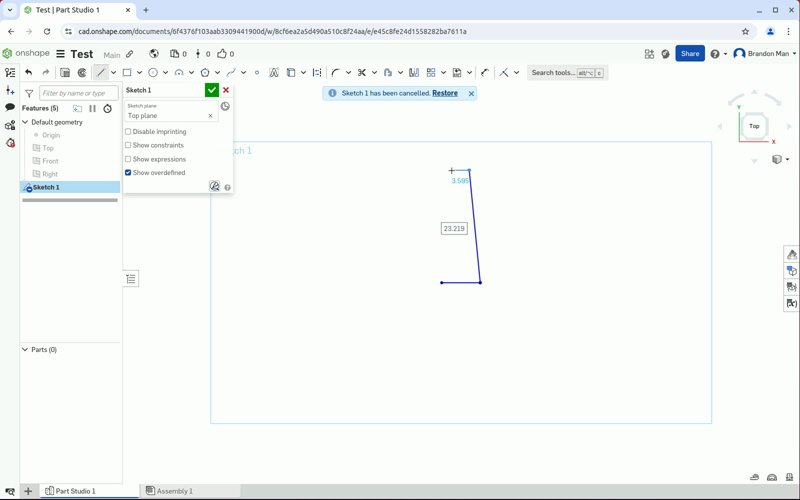
key_down(shift)
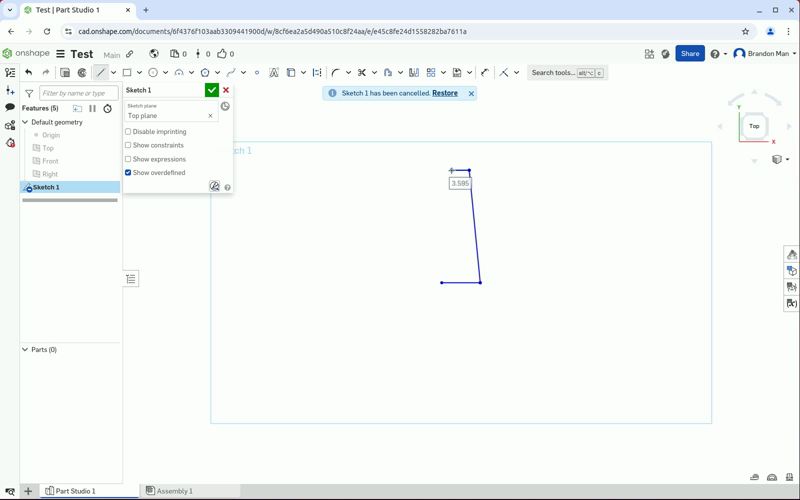
mouse_move(441, 282)
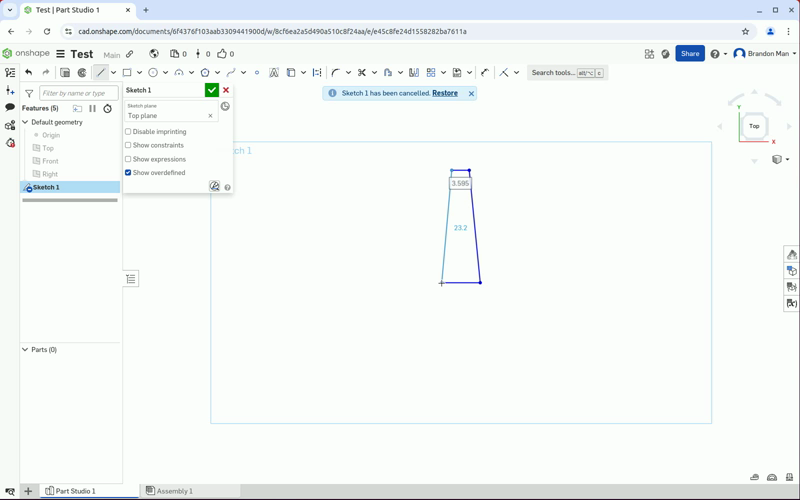
key_up(shift)
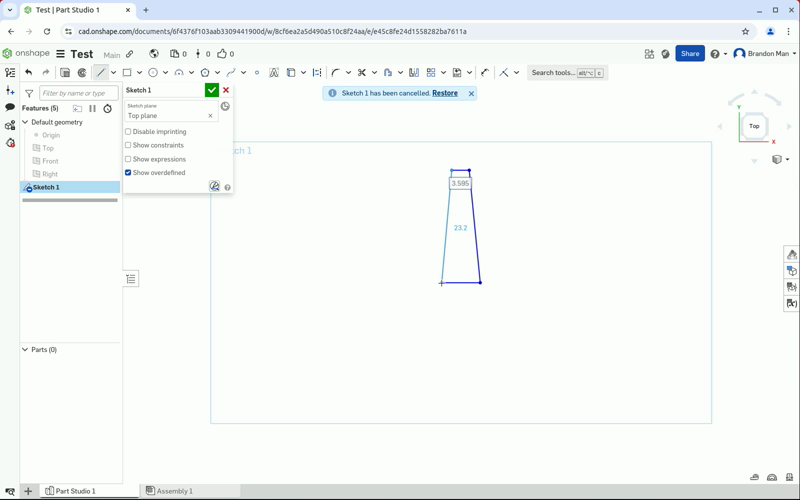
click(441, 282)
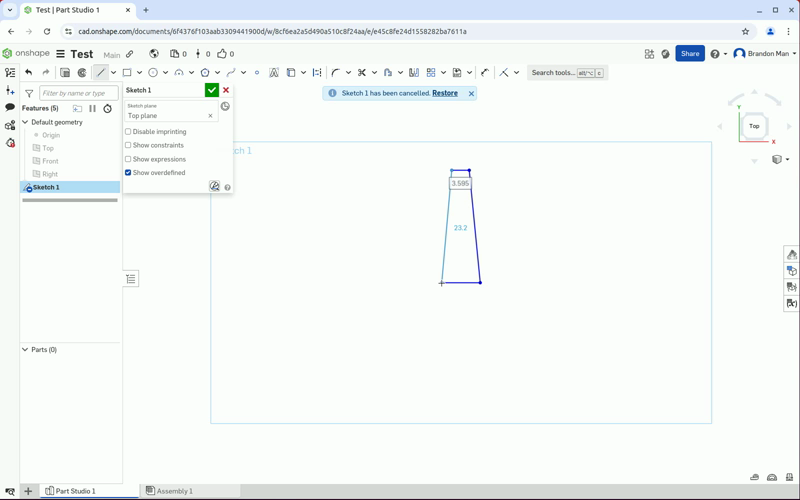
key(esc)
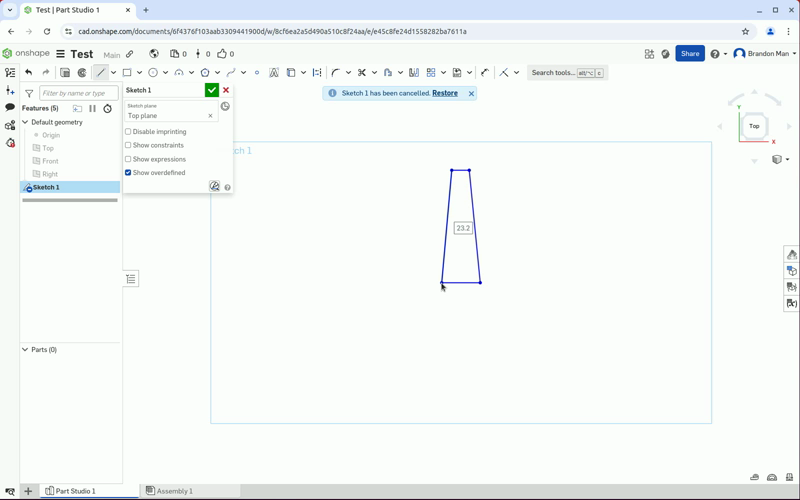
mouse_move(448, 279)
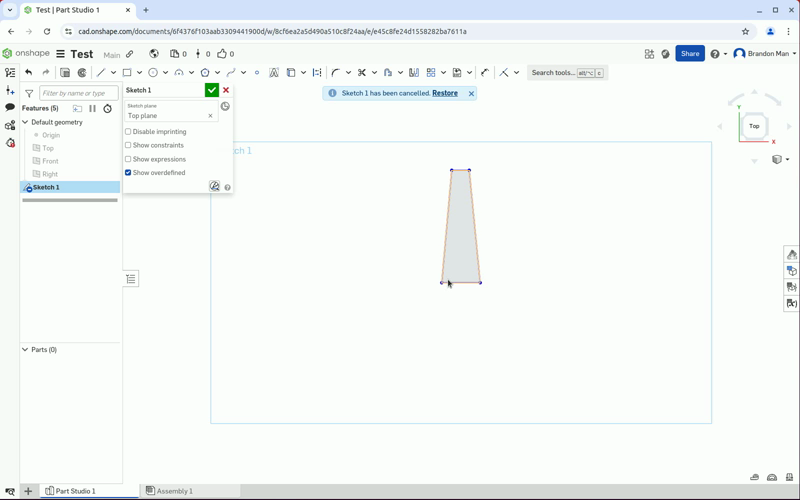
click(448, 279)
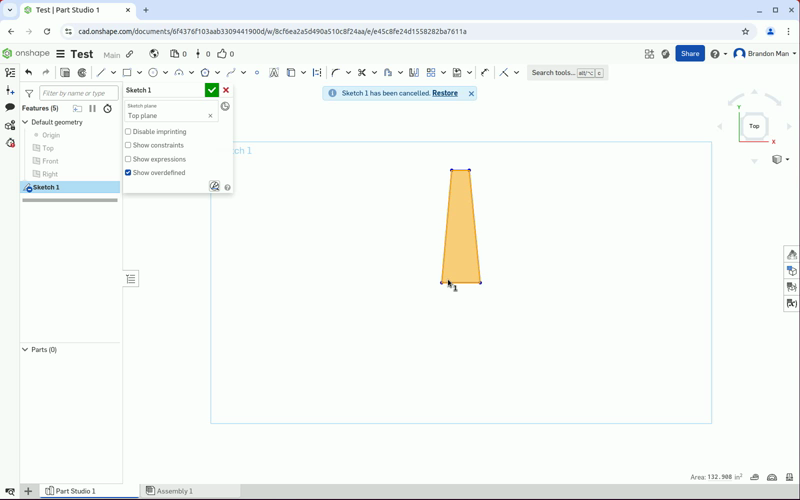
mouse_move(73, 352)
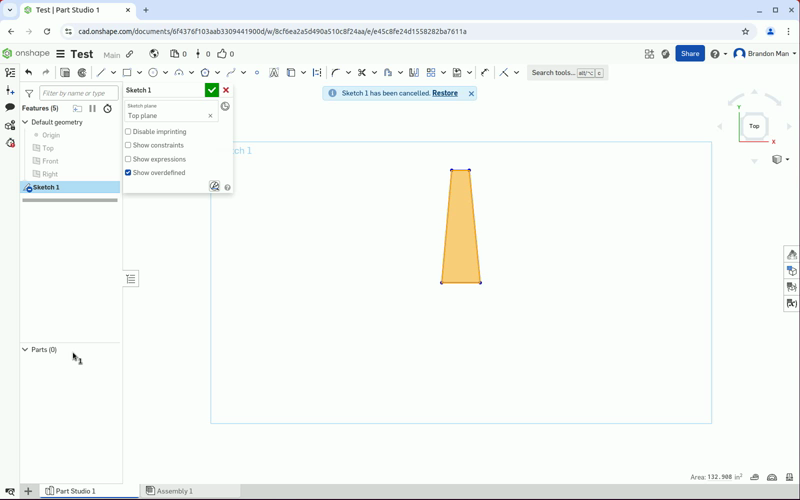
key(shift+y)
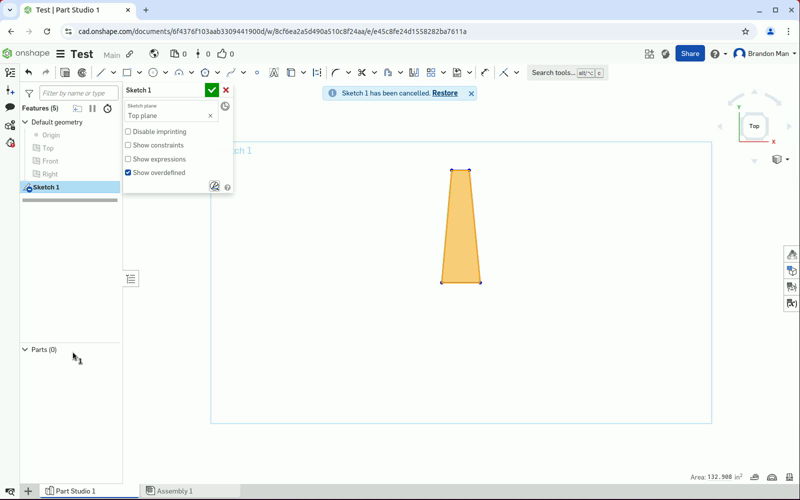
key(shift+e)
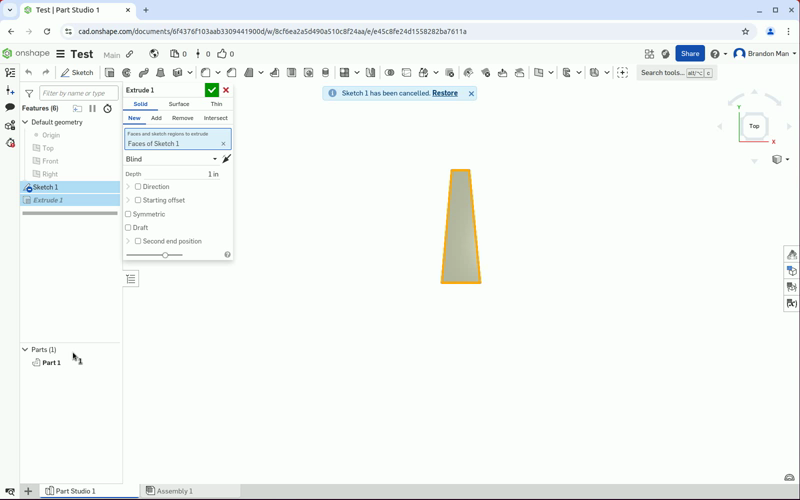
mouse_move(143, 106)
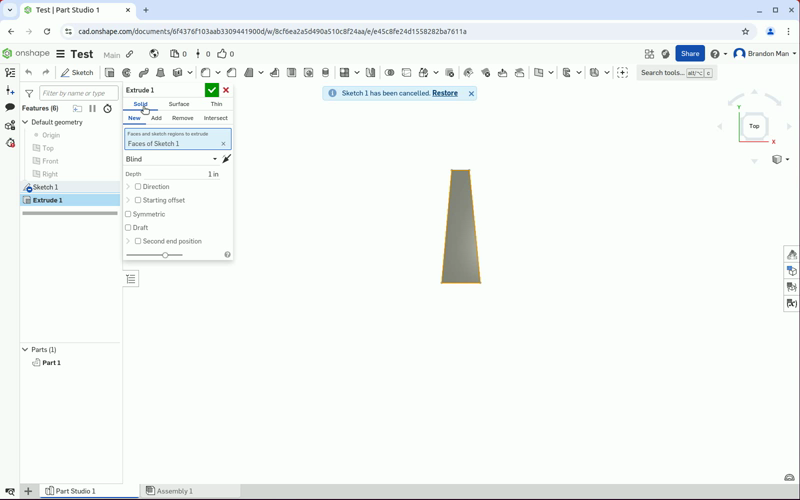
click(143, 106)
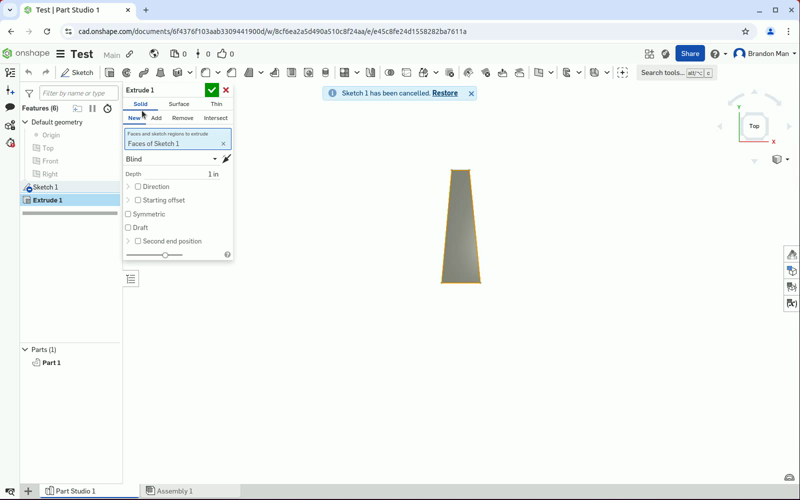
mouse_move(137, 120)
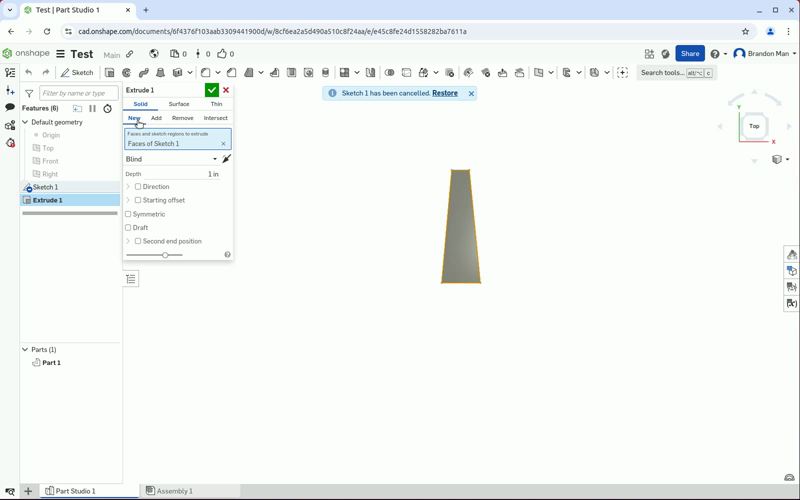
click(137, 120)
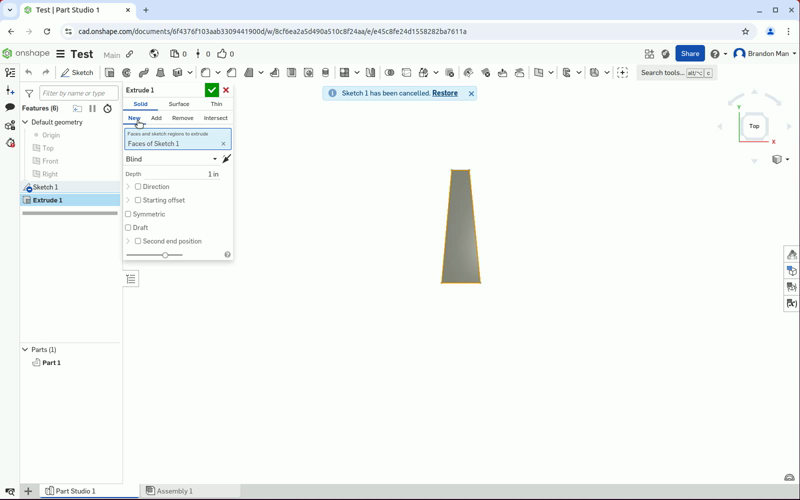
key(tab, 4)
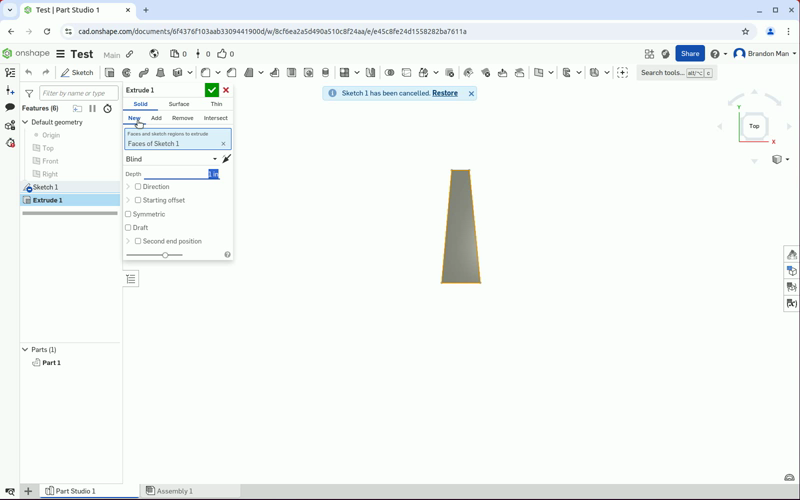
text(-0.963)
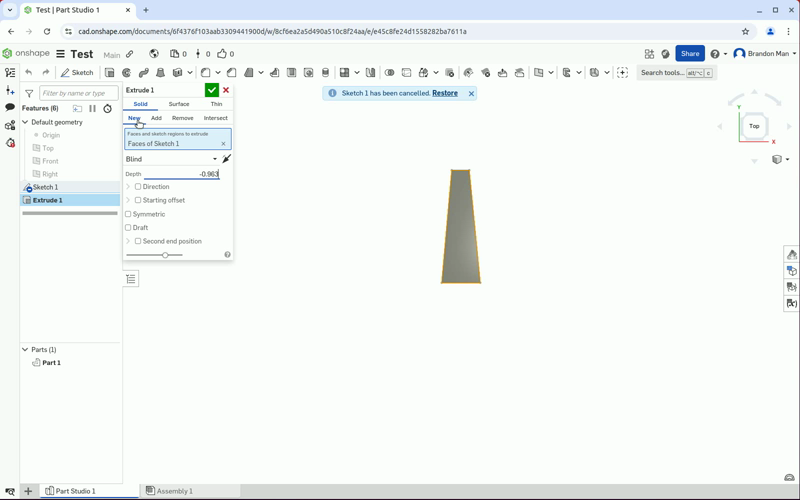
key(enter)
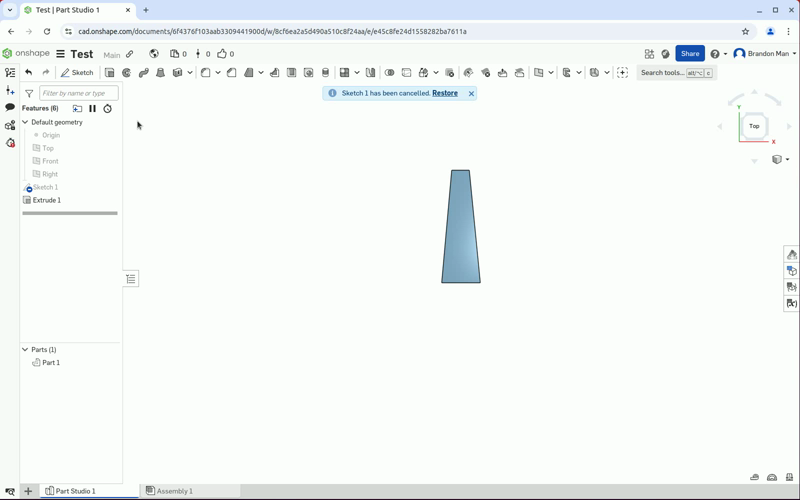
key(shift+h)
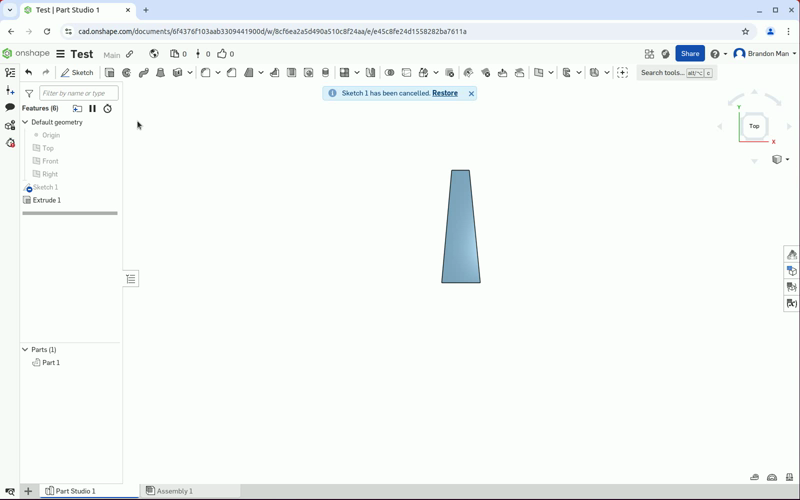
key(shift+h)
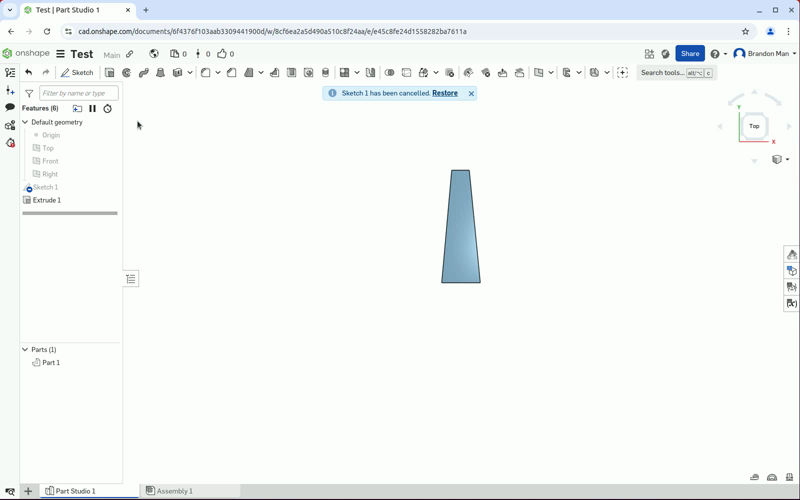
mouse_move(73, 189)
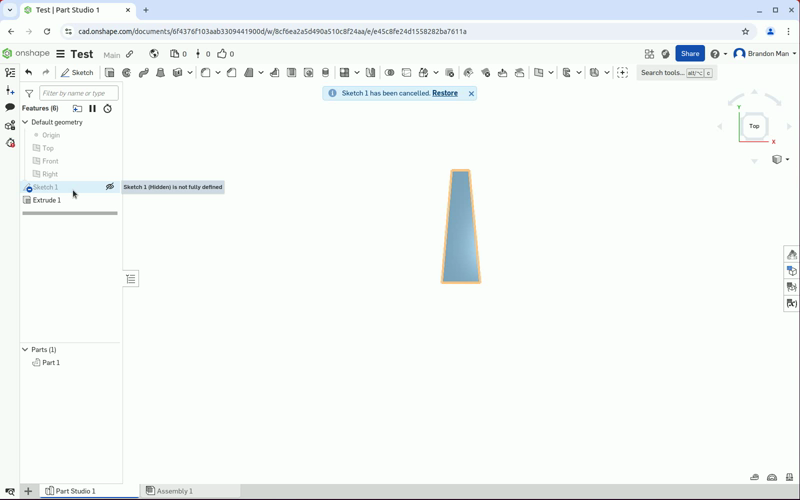
click(73, 189)
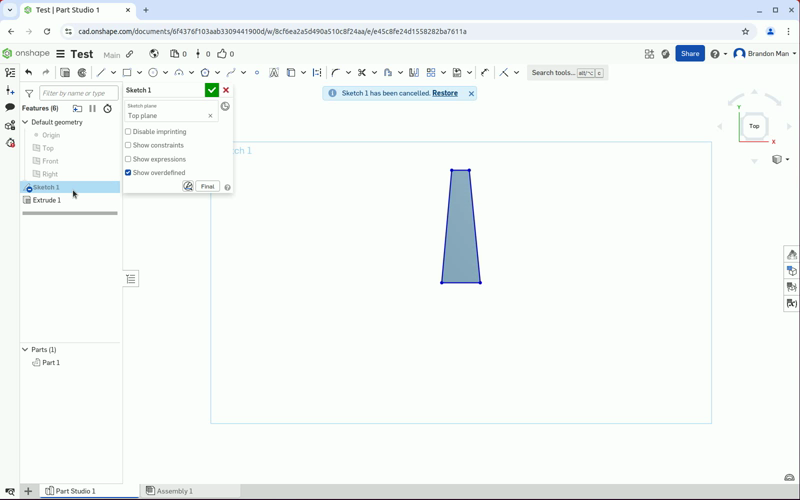
mouse_move(229, 92)
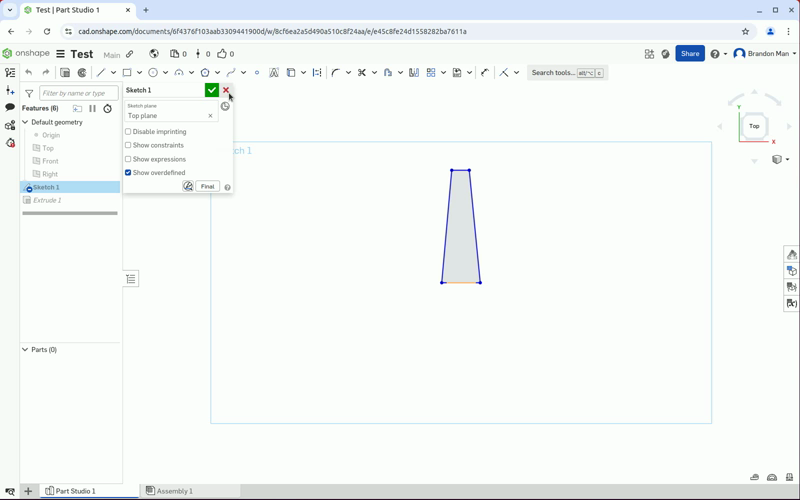
click(229, 92)
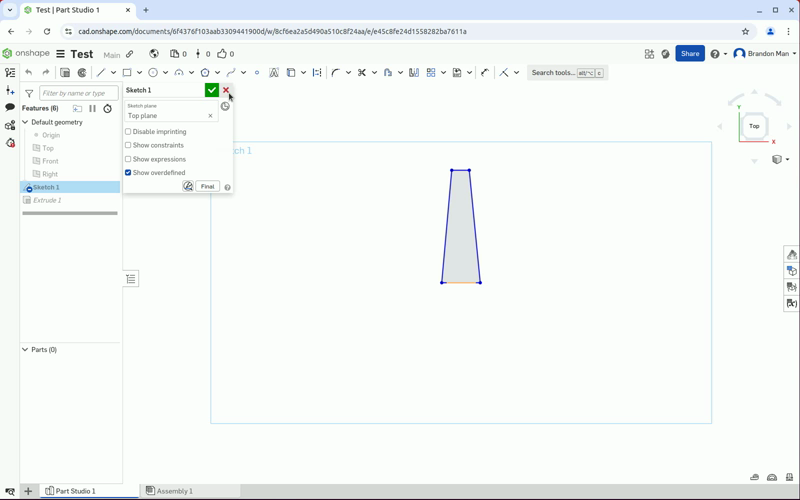
key(shift+s)
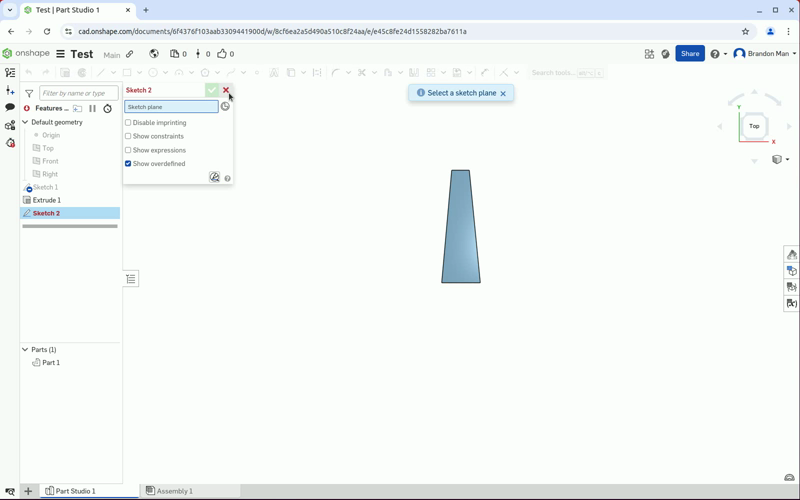
mouse_move(73, 150)
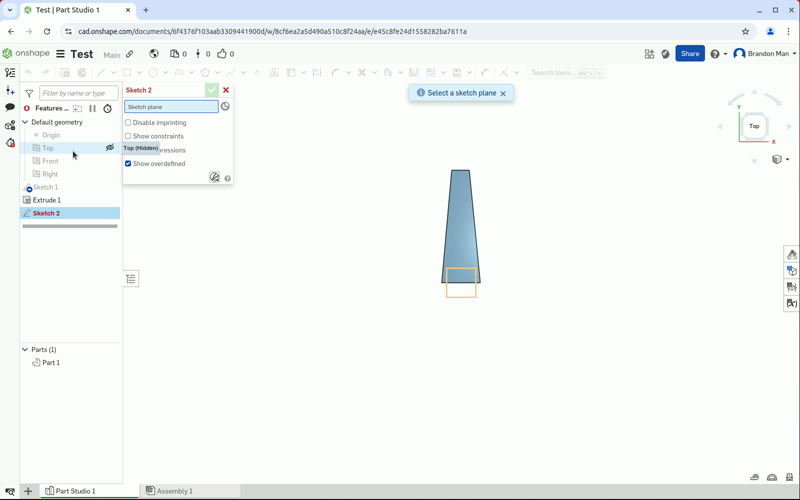
click(73, 150)
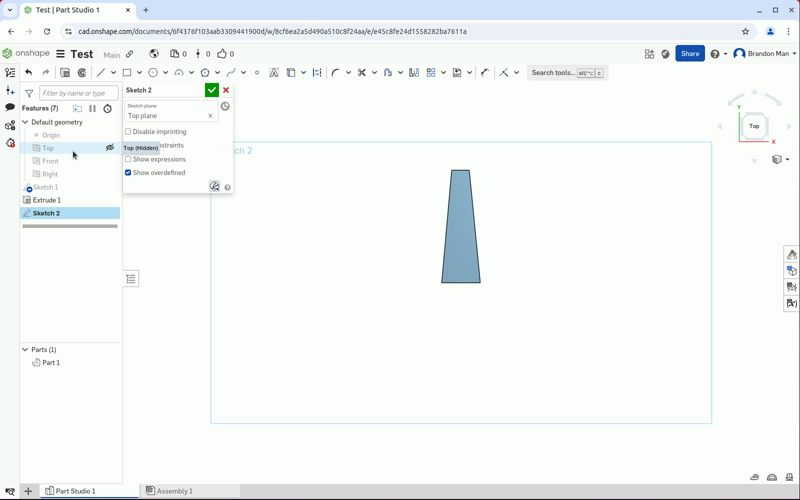
mouse_move(73, 352)
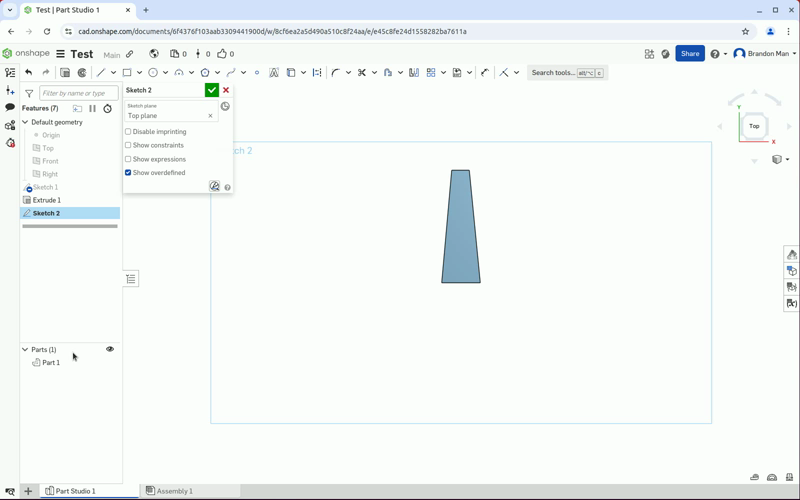
key(y)
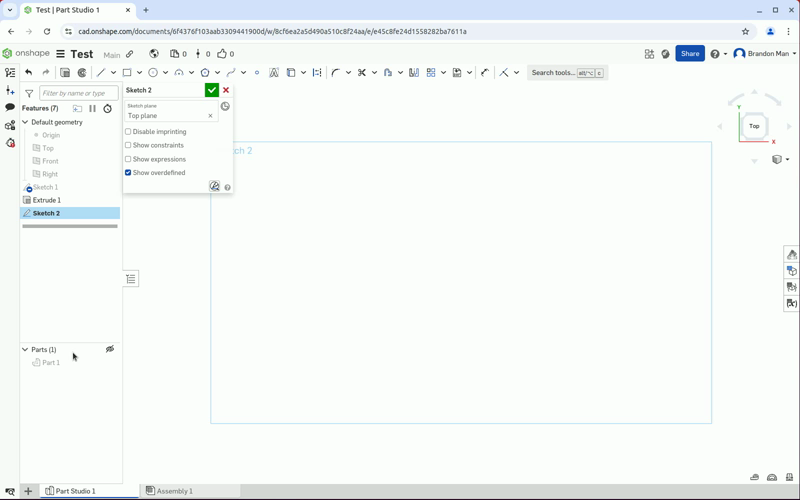
key(l)
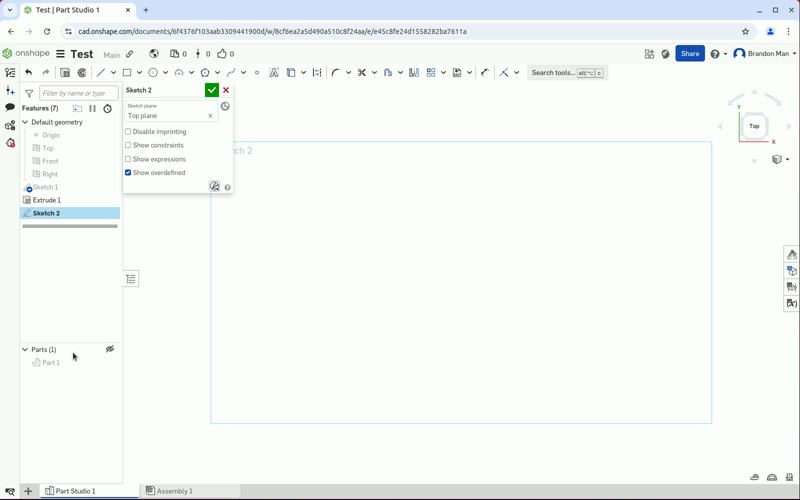
key_down(shift)
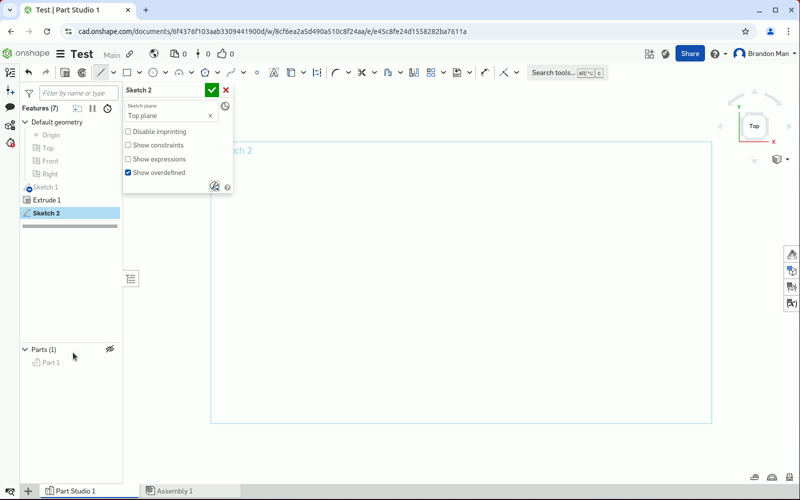
mouse_move(441, 282)
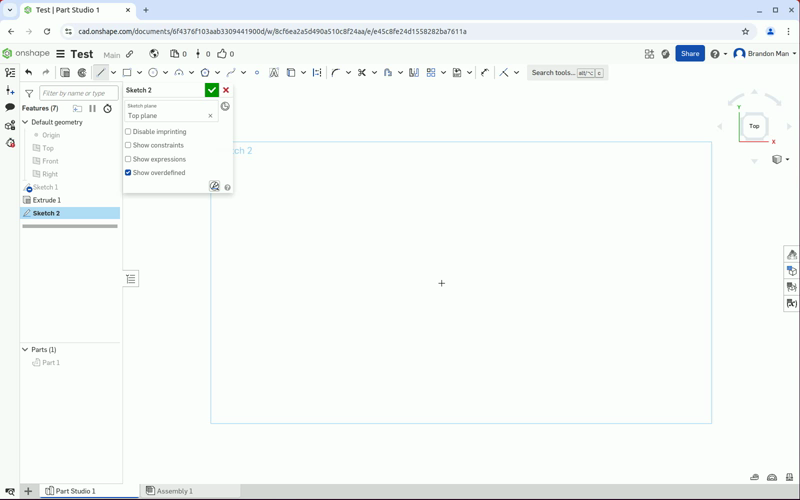
click(441, 282)
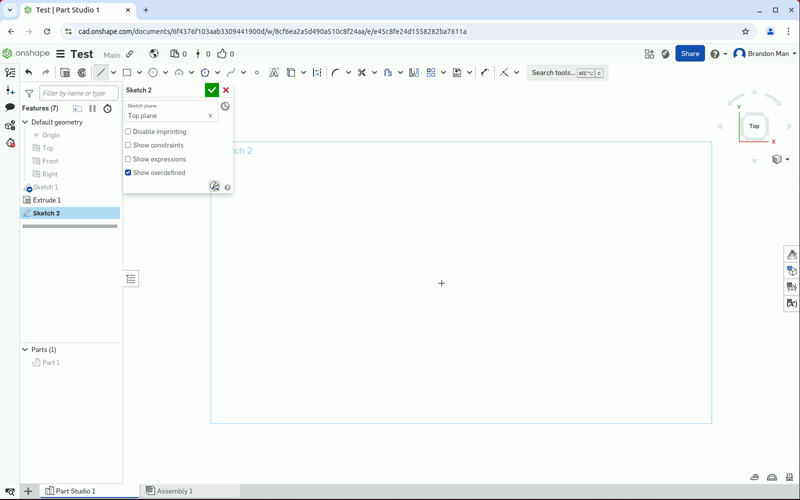
key_up(shift)
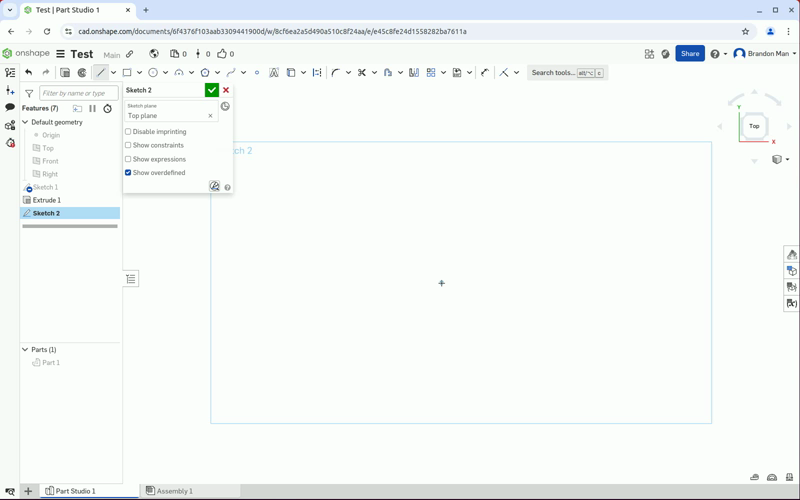
key_down(shift)
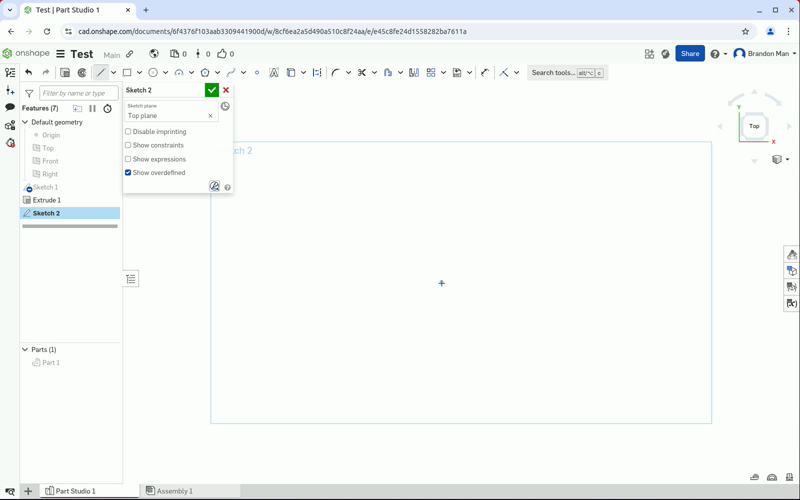
mouse_move(471, 282)
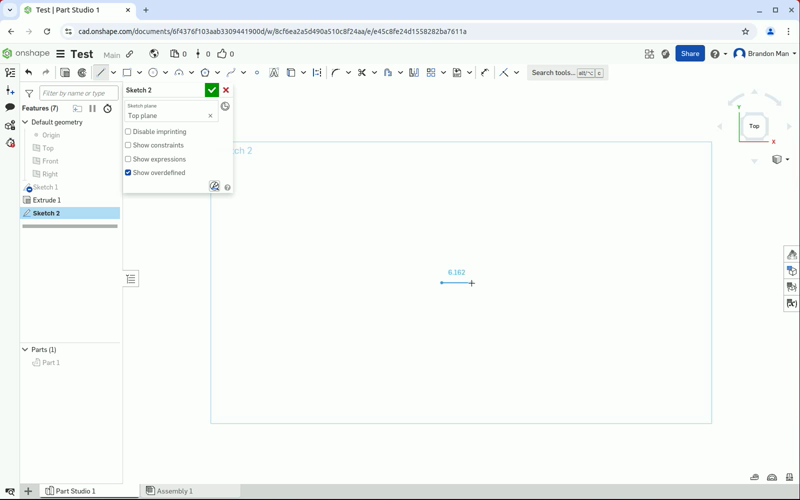
mouse_move(446, 282)
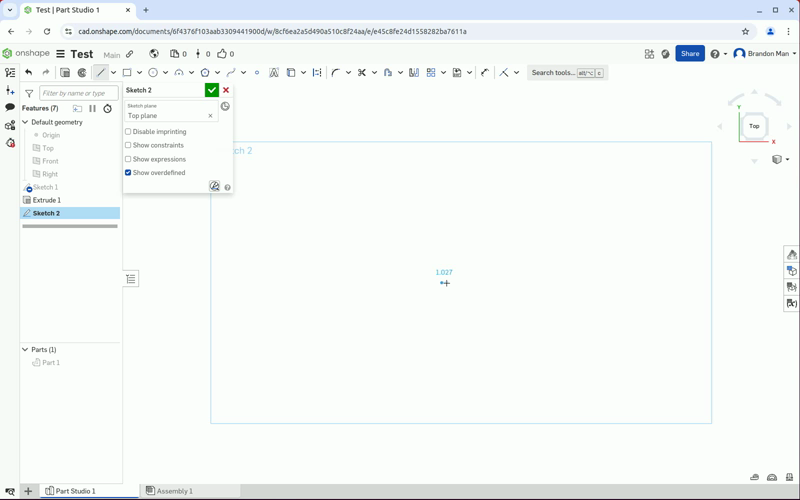
scroll(6)
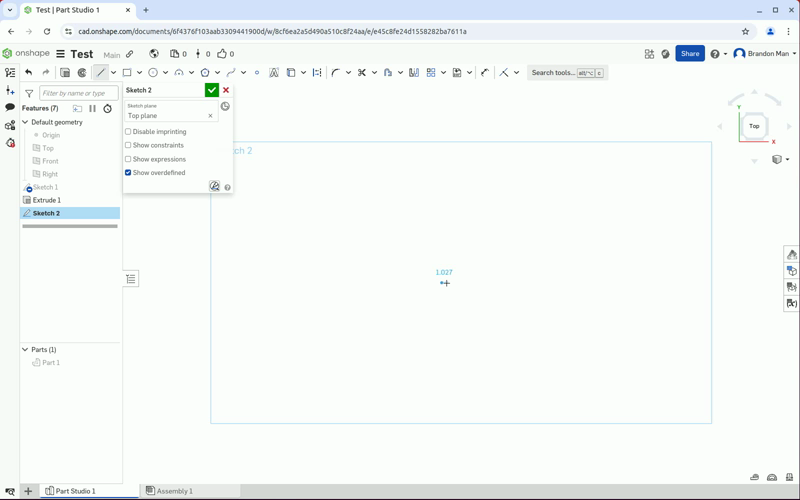
scroll(6)
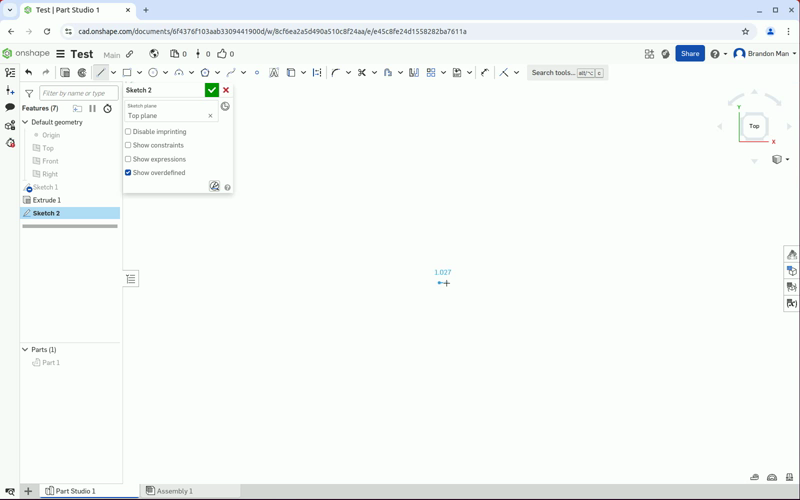
scroll(6)
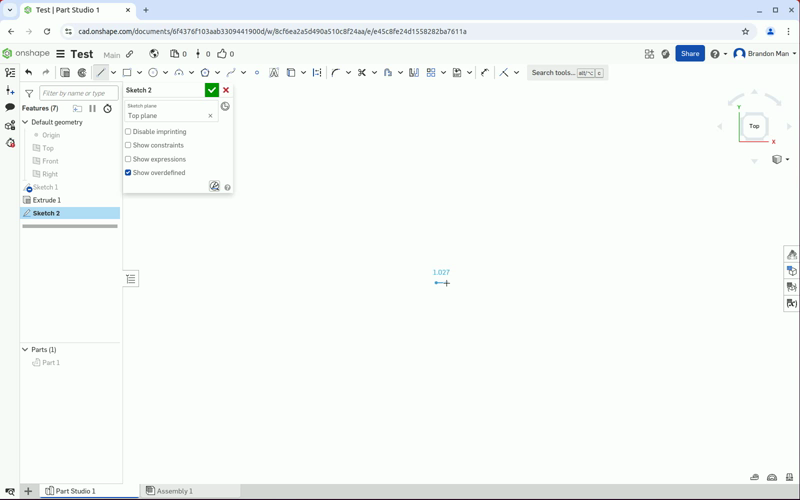
scroll(6)
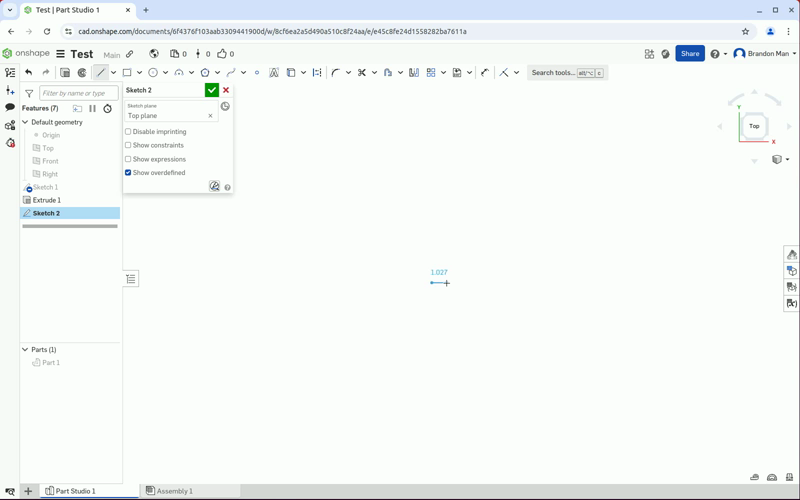
scroll(6)
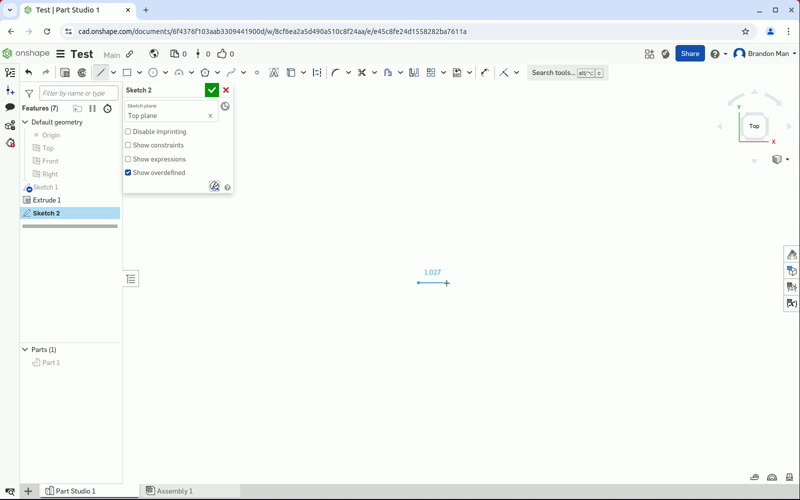
scroll(6)
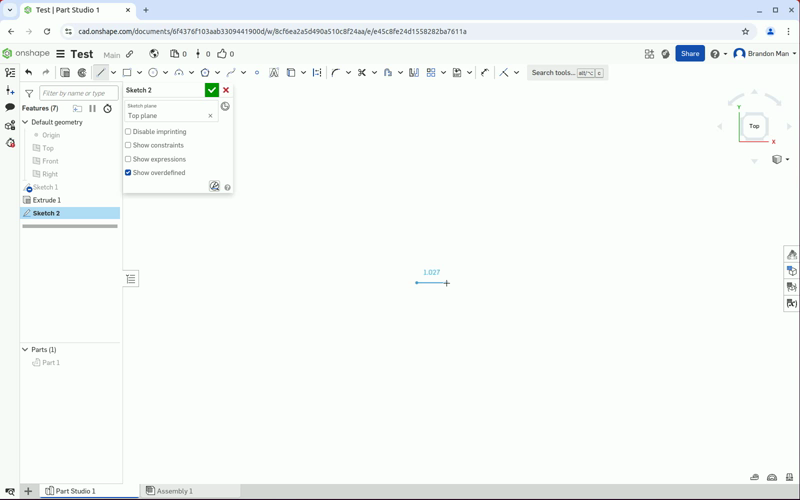
scroll(6)
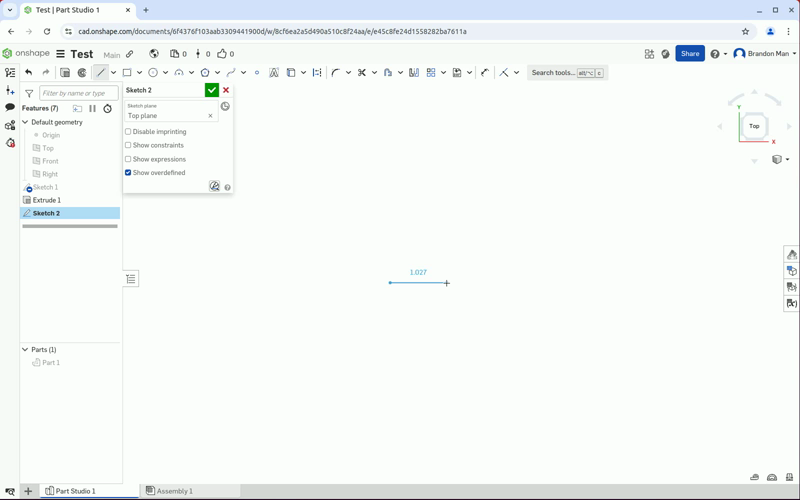
click(446, 282)
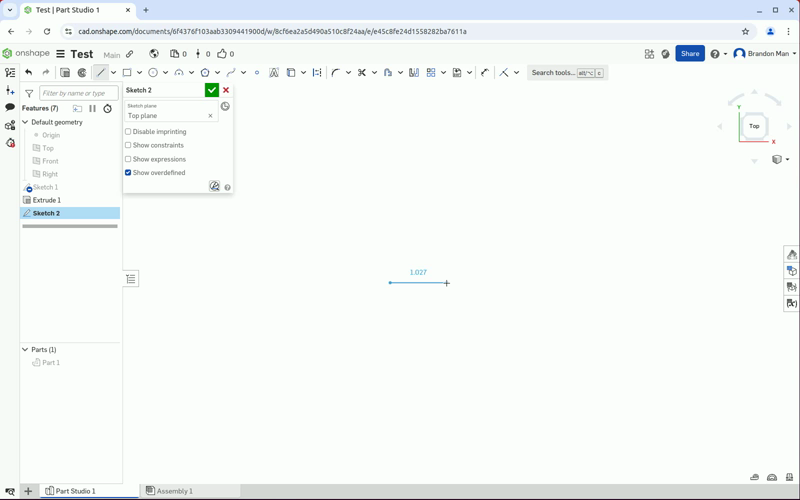
scroll(-6)
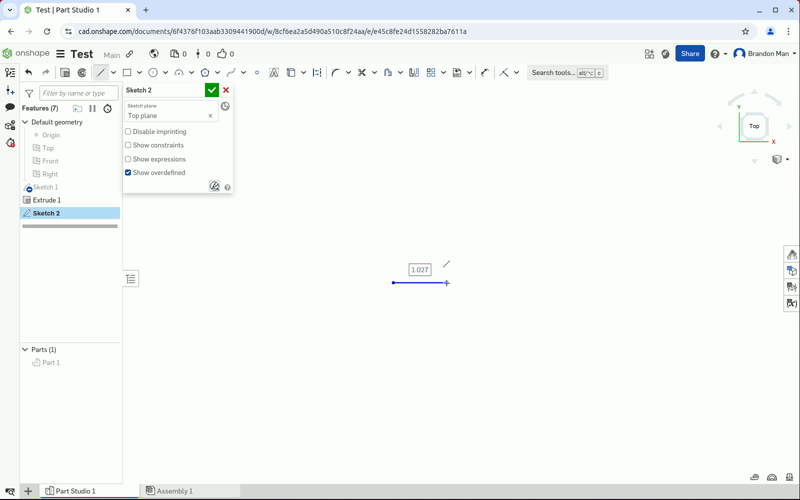
scroll(-6)
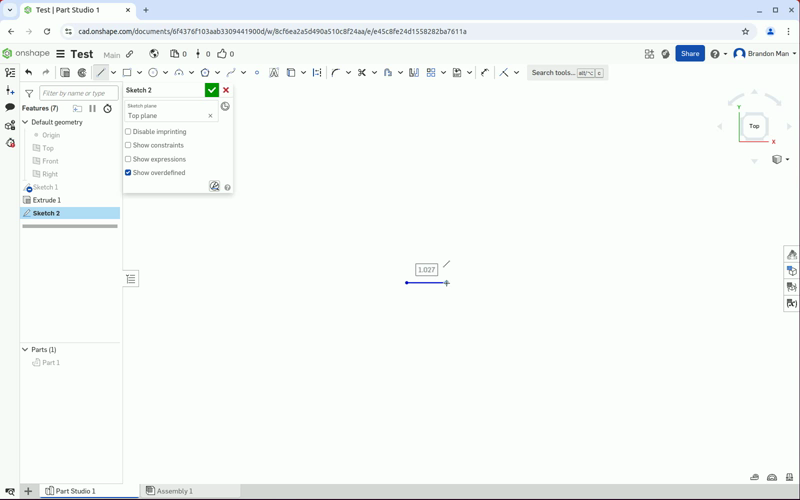
scroll(-6)
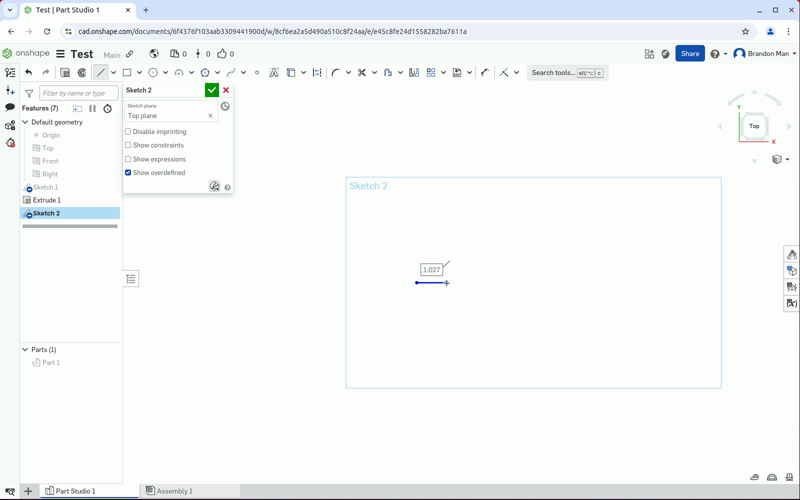
scroll(-6)
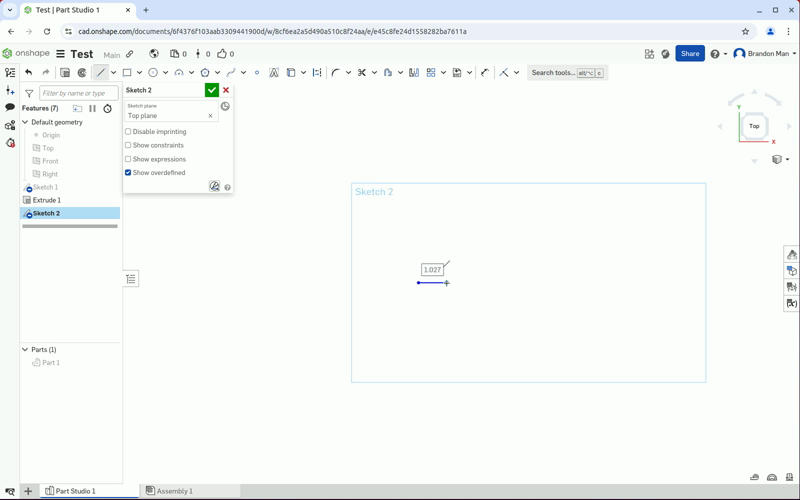
scroll(-6)
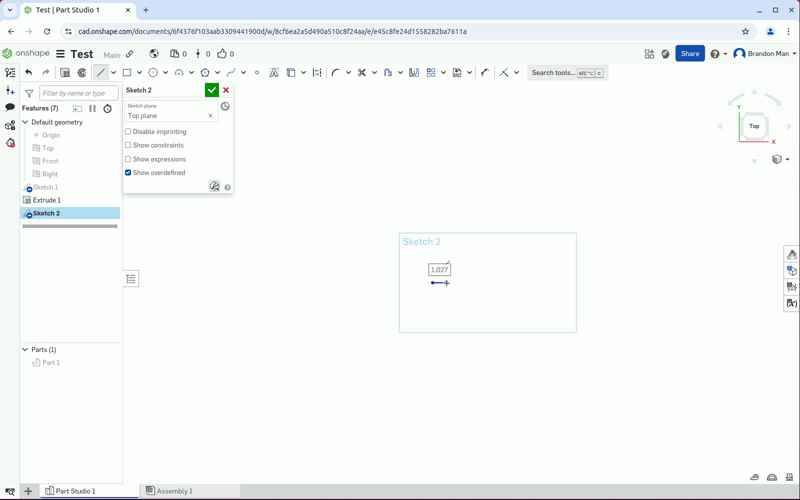
scroll(-6)
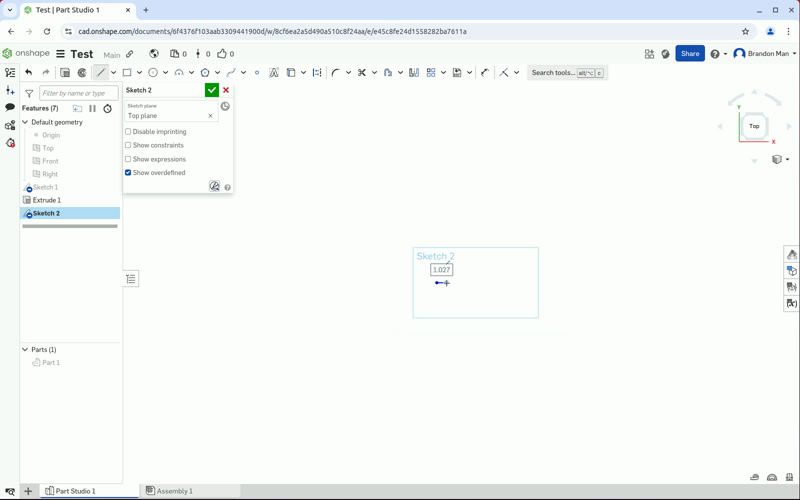
scroll(-6)
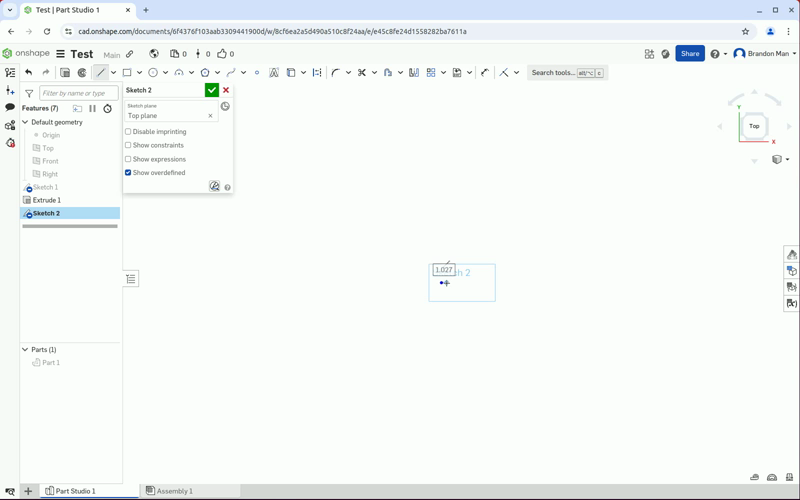
key_up(shift)
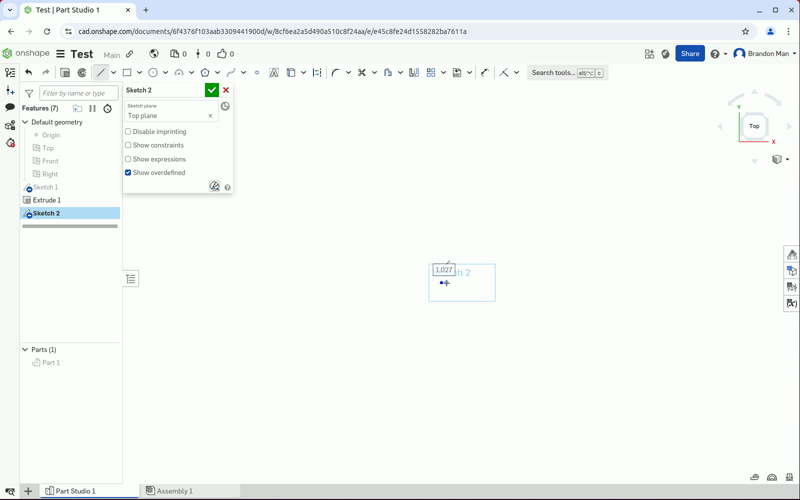
key_down(shift)
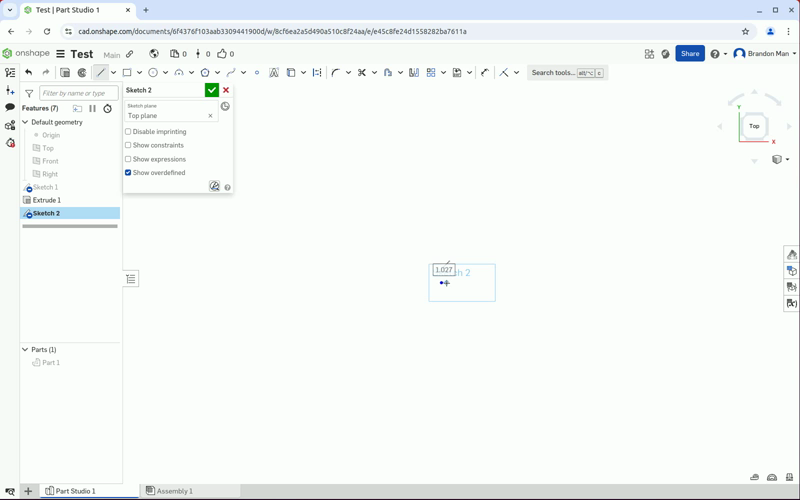
mouse_move(456, 170)
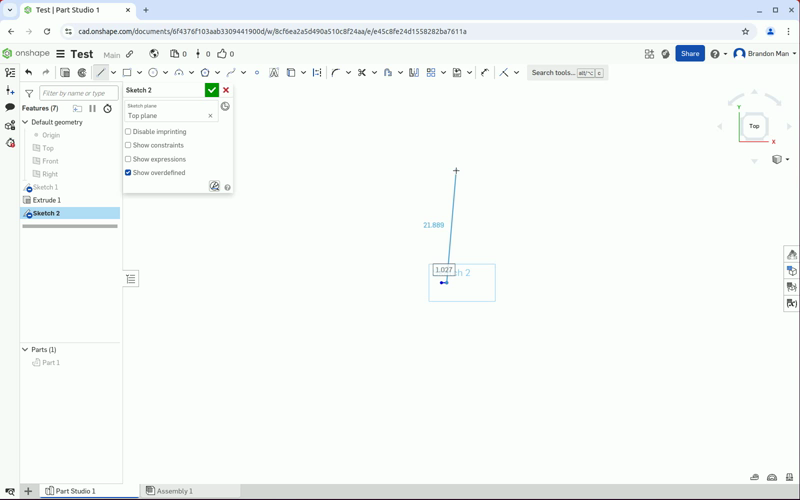
click(456, 170)
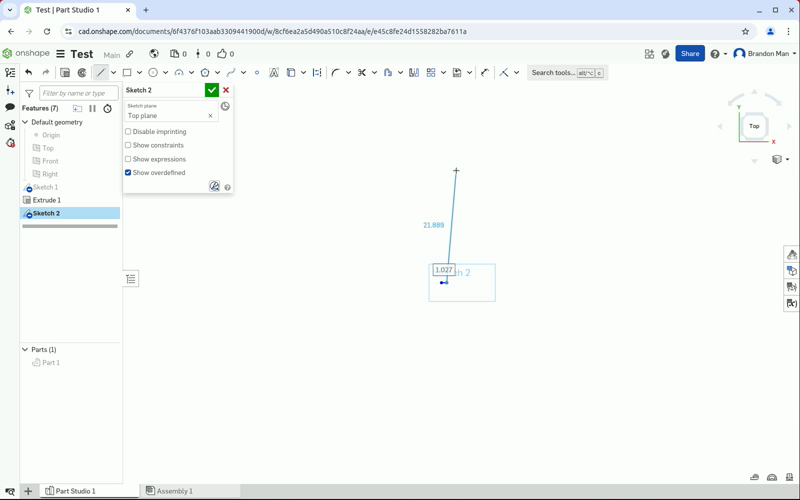
key_up(shift)
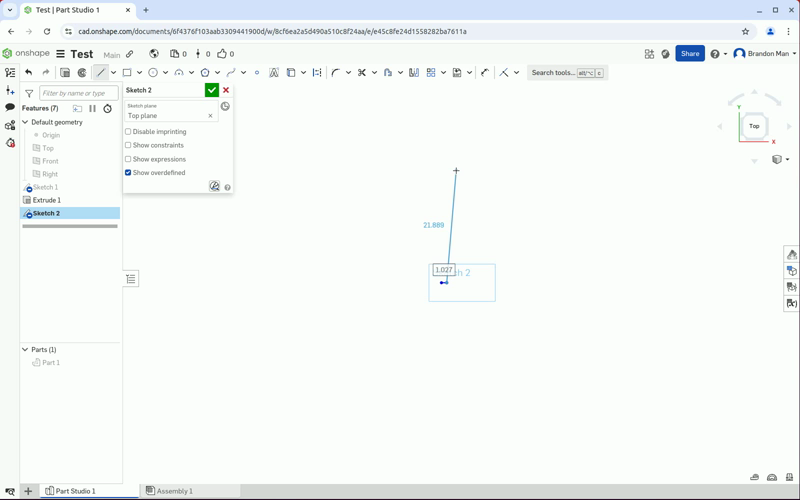
key_down(shift)
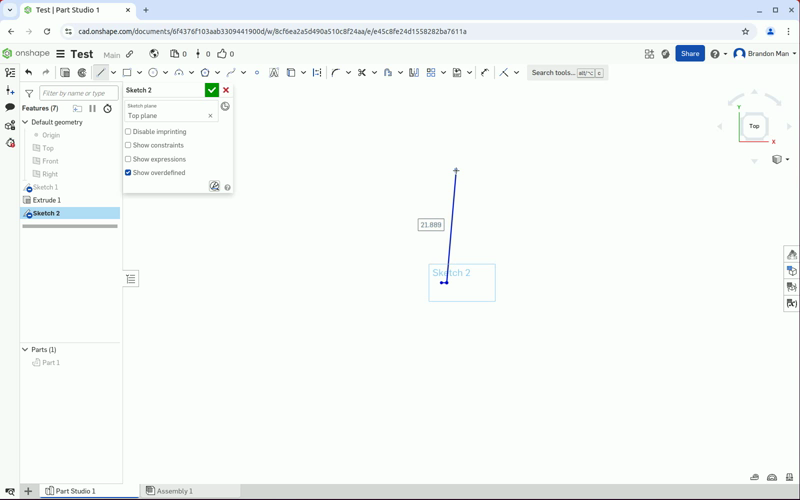
mouse_move(486, 170)
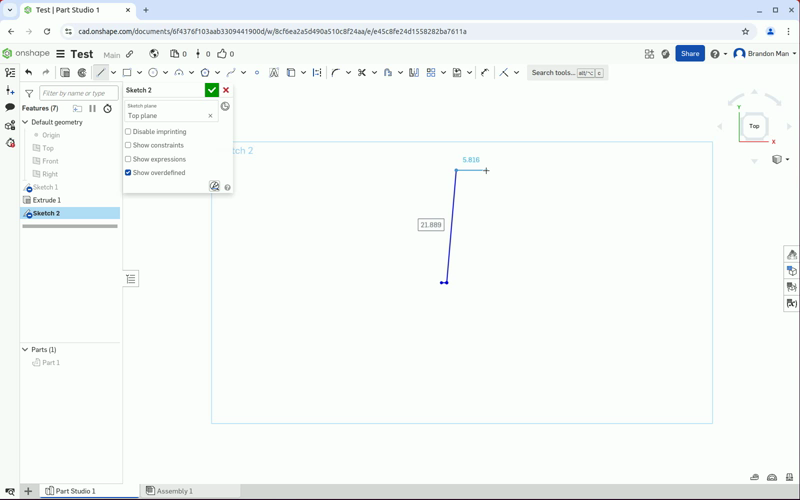
mouse_move(451, 170)
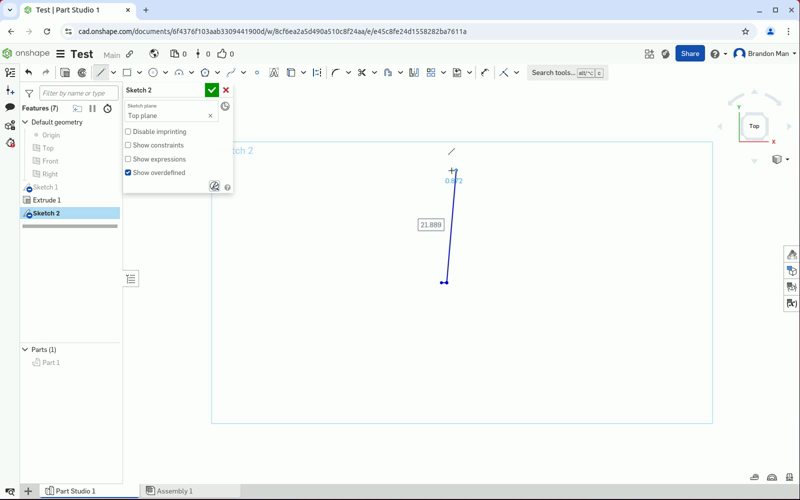
scroll(6)
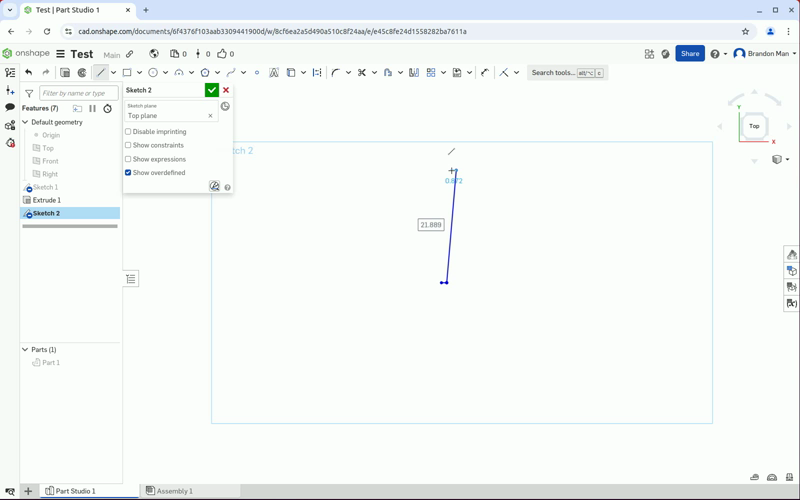
scroll(6)
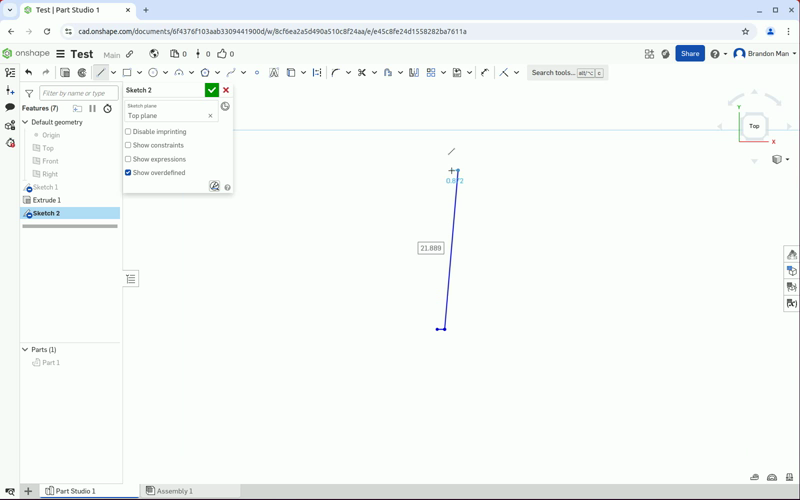
scroll(6)
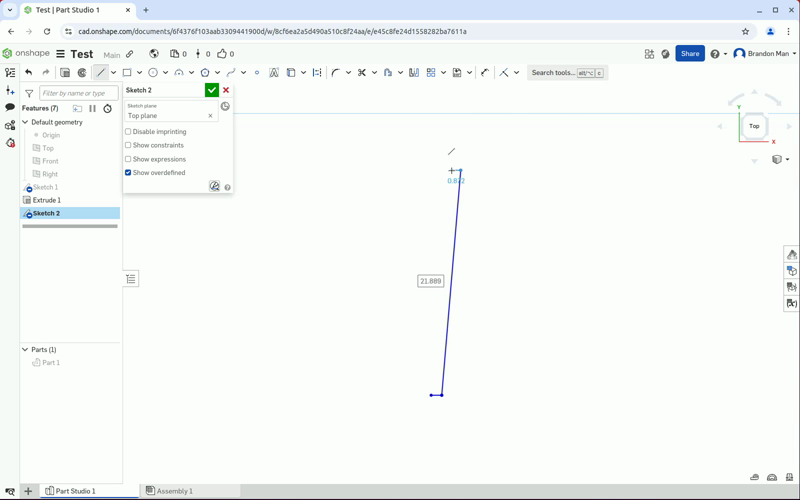
scroll(6)
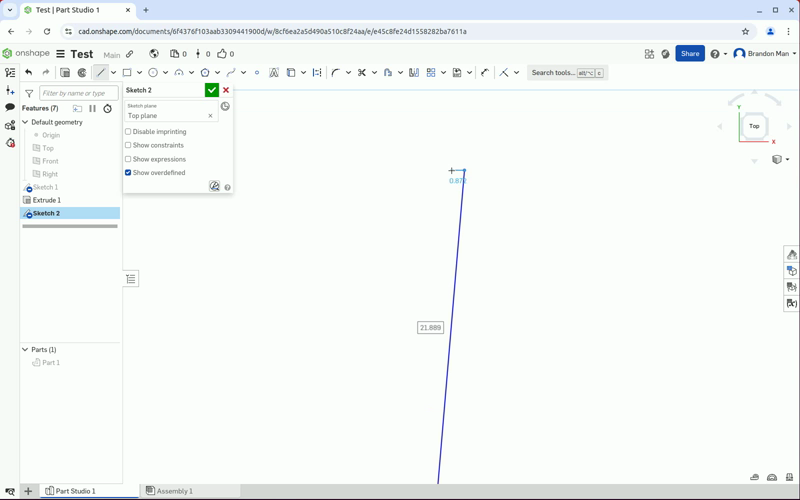
scroll(6)
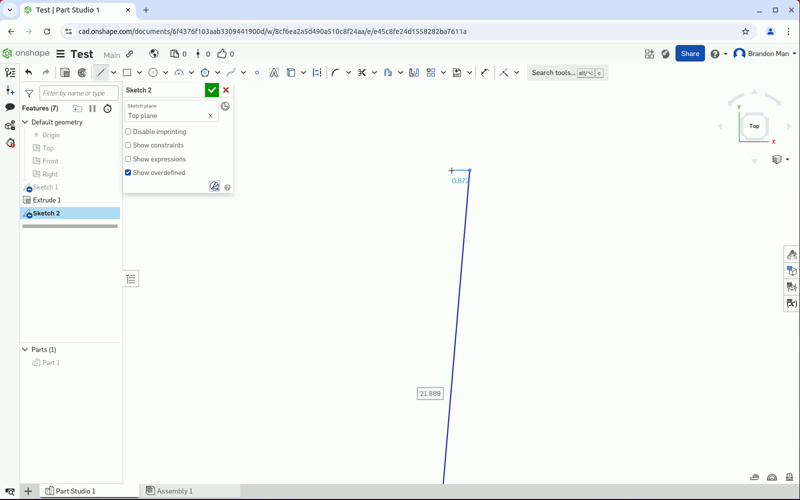
scroll(6)
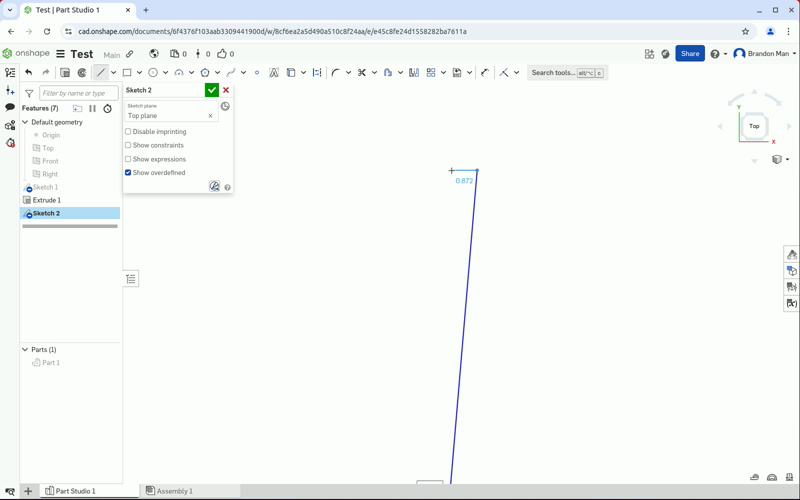
scroll(6)
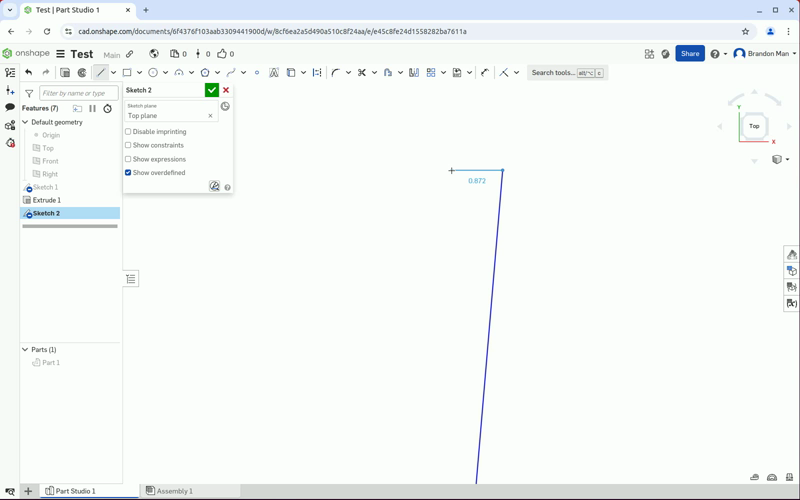
click(451, 170)
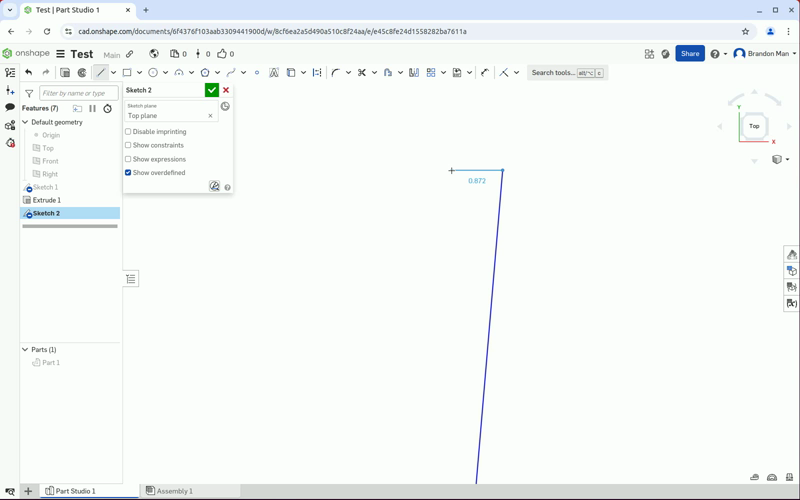
scroll(-6)
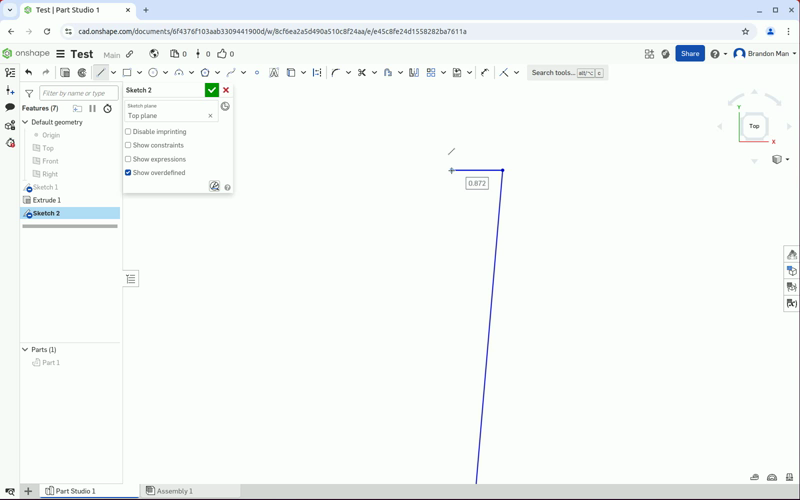
scroll(-6)
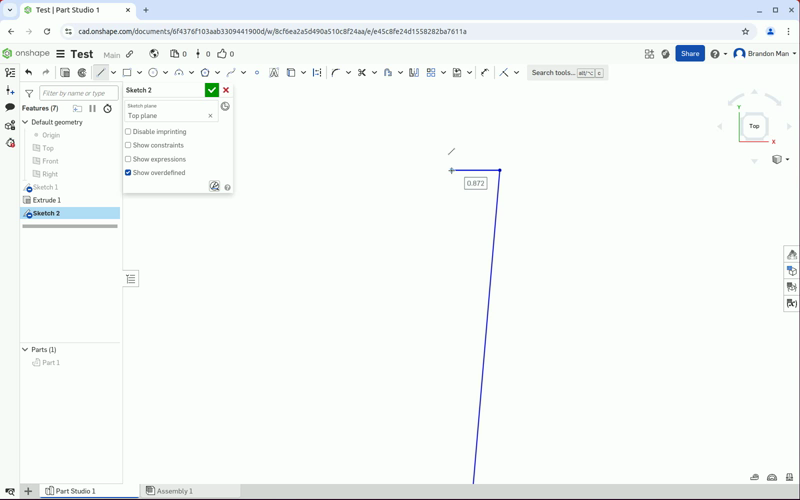
scroll(-6)
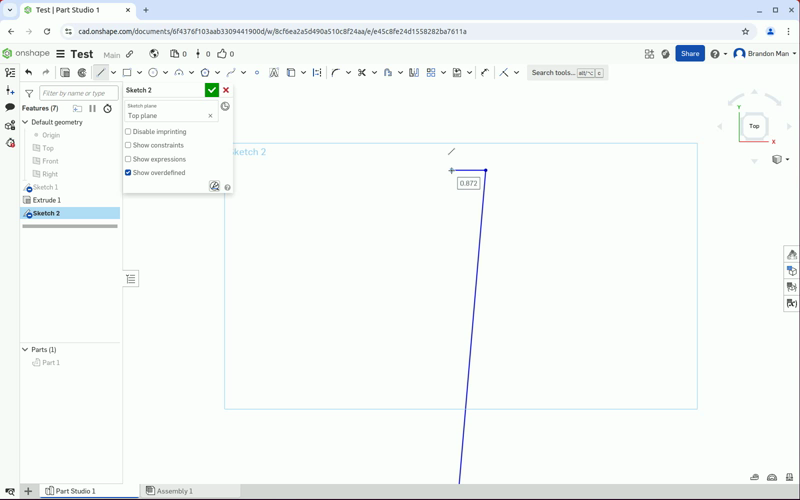
scroll(-6)
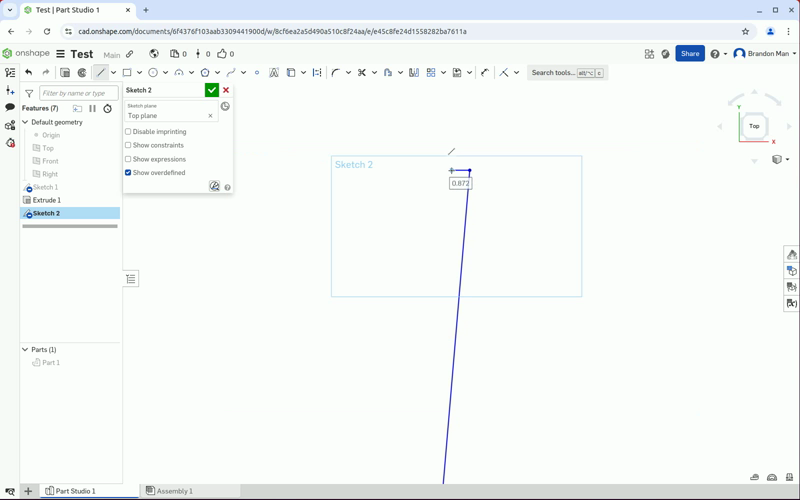
scroll(-6)
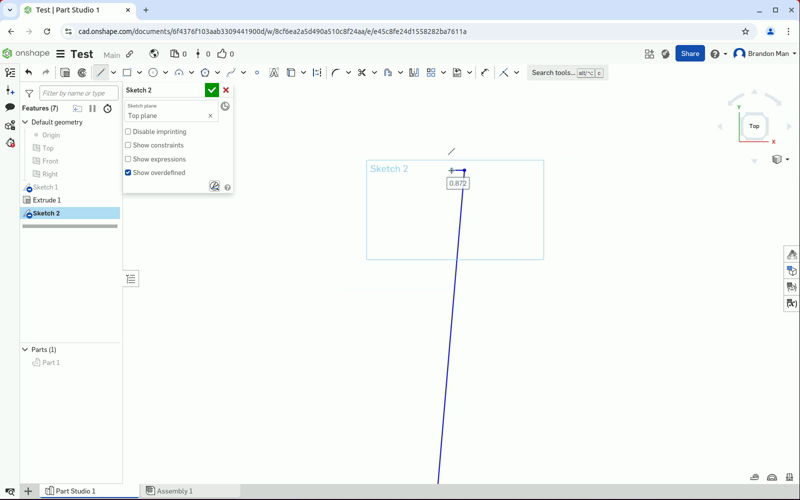
scroll(-6)
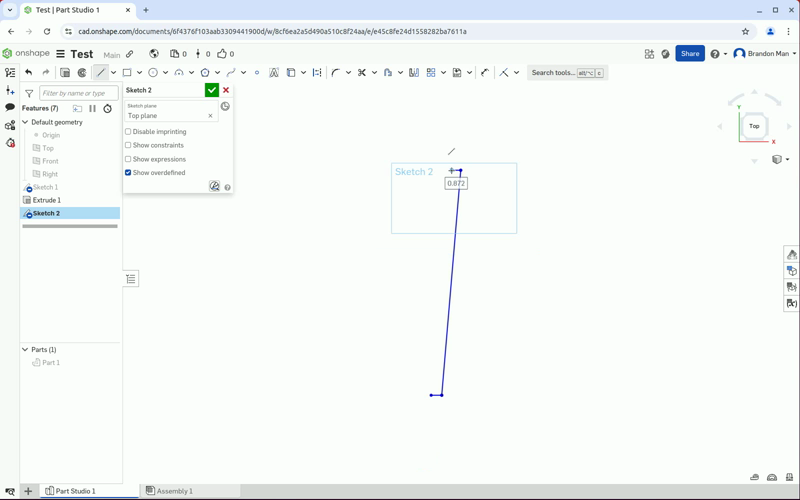
scroll(-6)
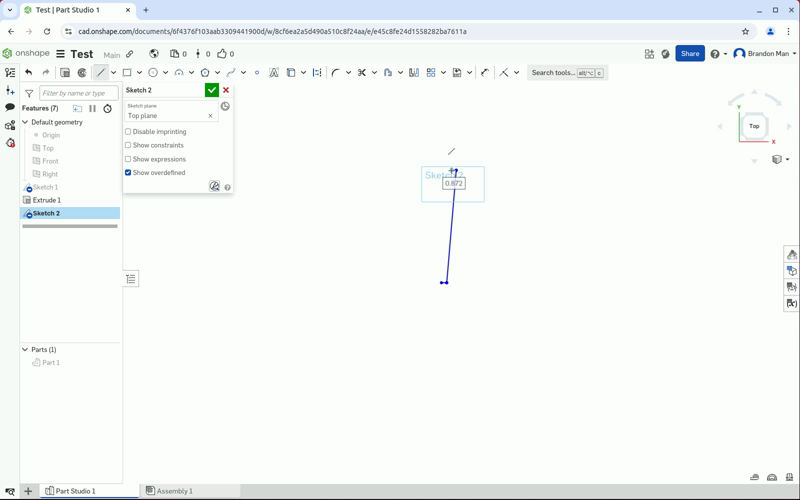
key_up(shift)
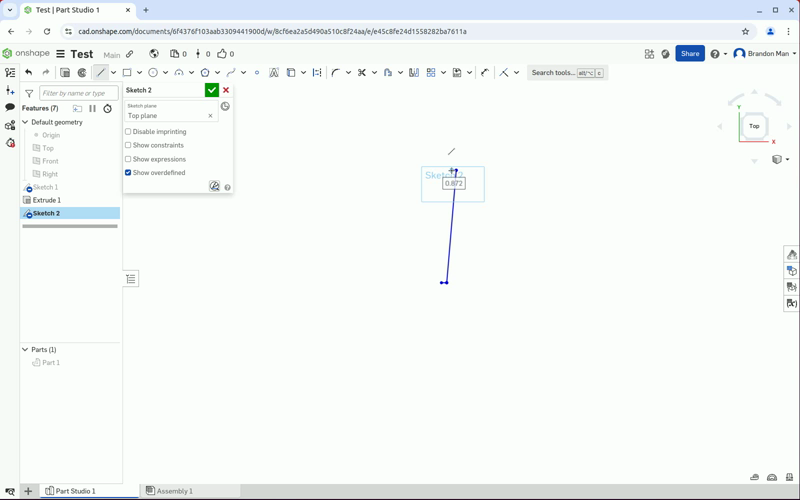
key_down(shift)
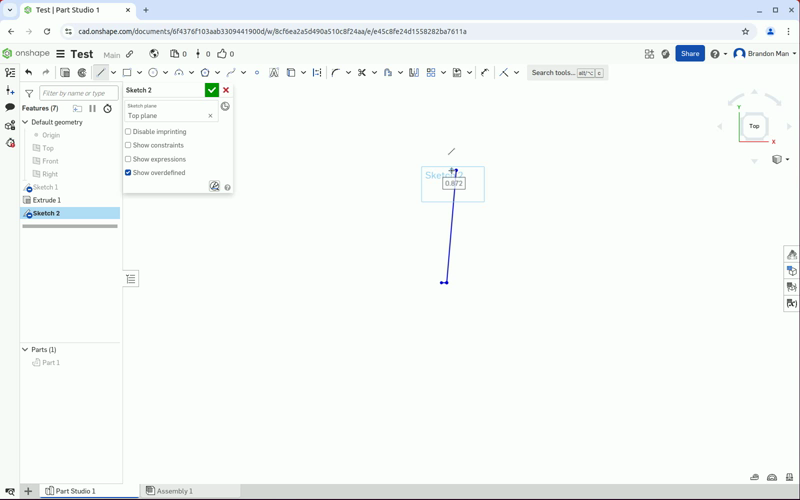
mouse_move(441, 282)
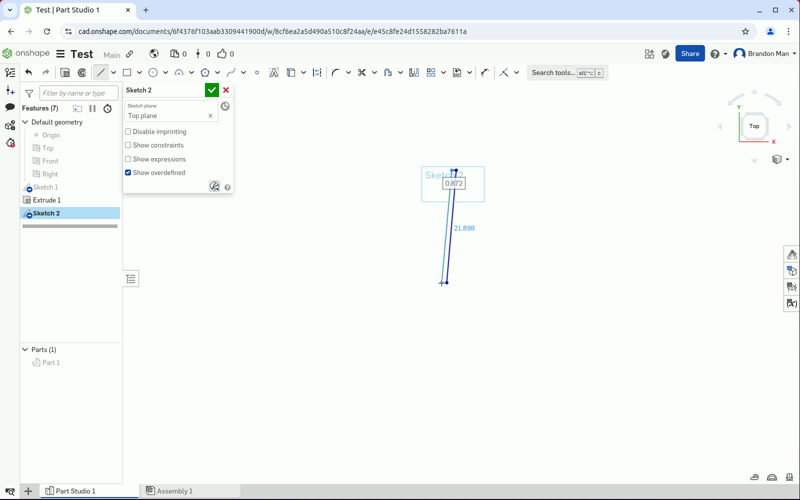
key_up(shift)
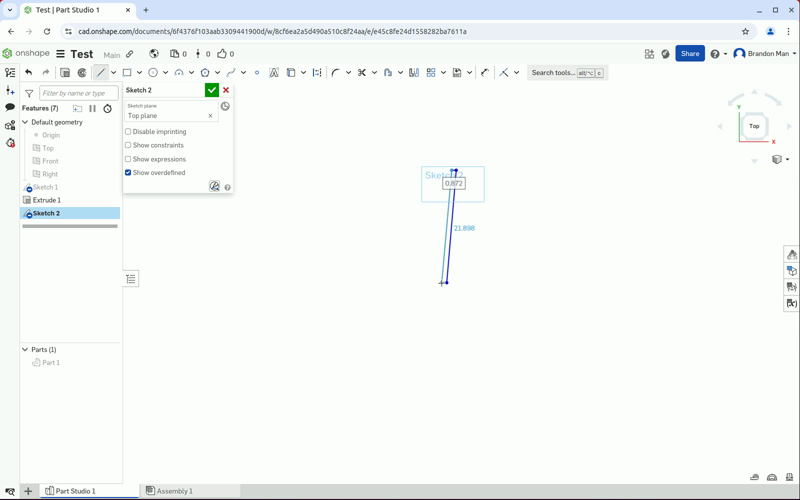
click(441, 282)
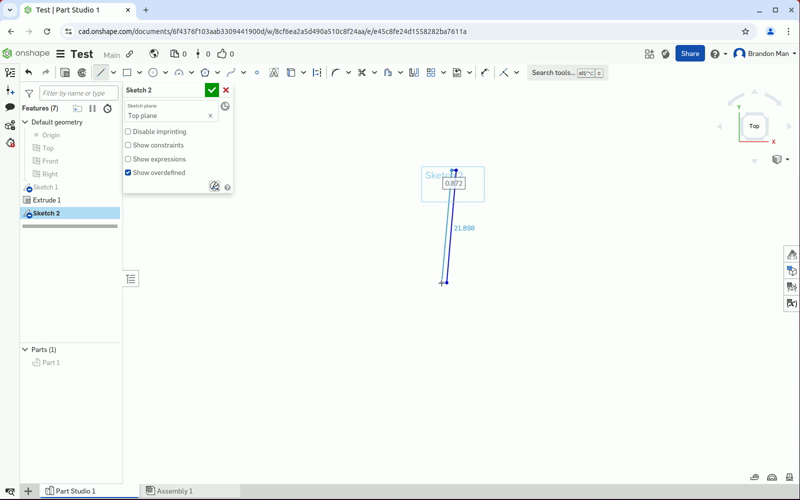
key(esc)
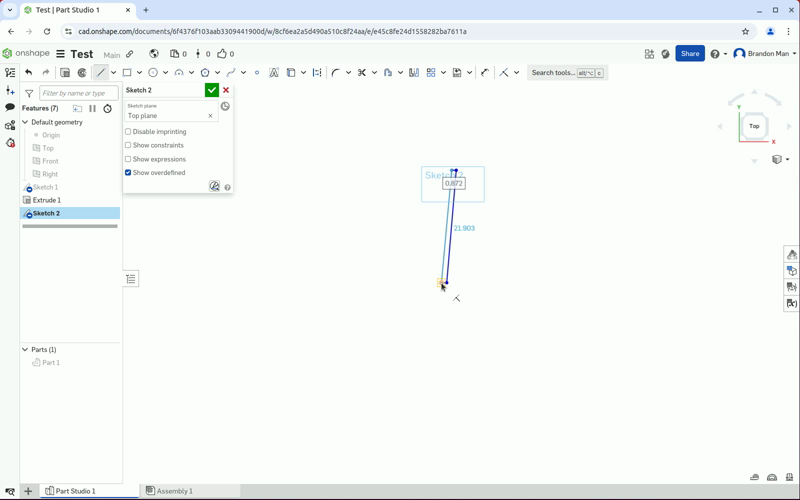
mouse_move(445, 267)
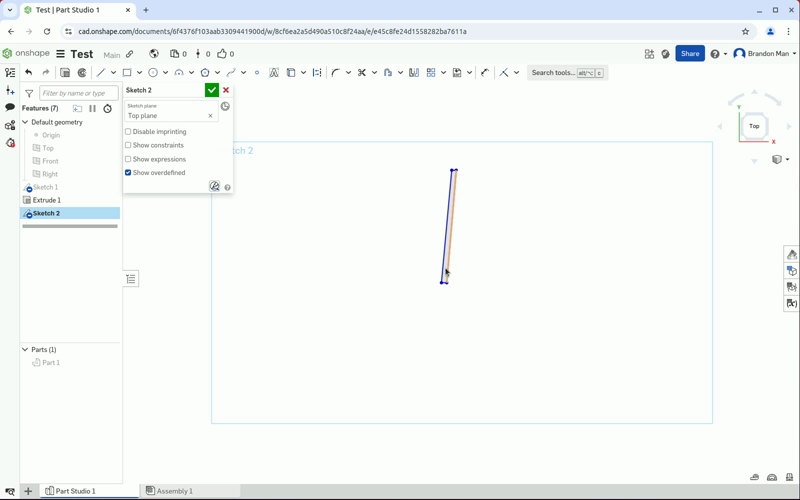
scroll(6)
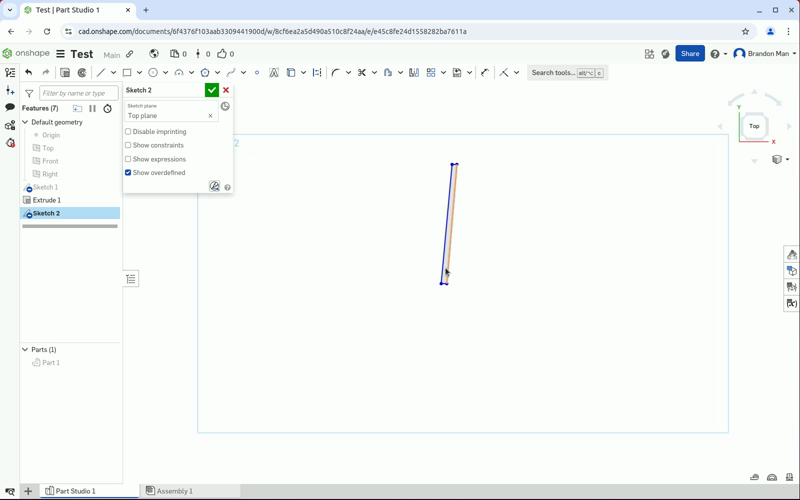
scroll(6)
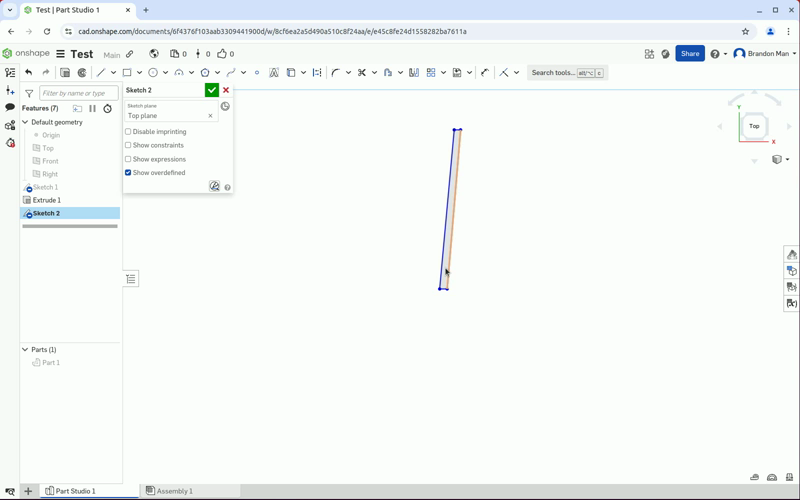
scroll(6)
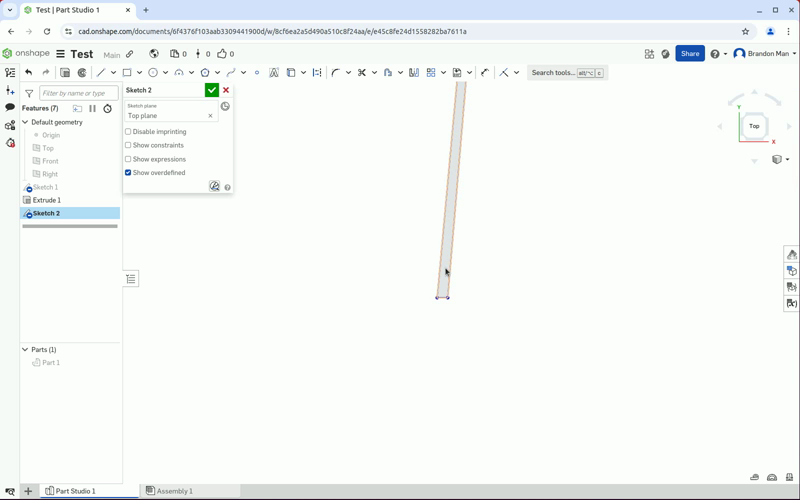
scroll(6)
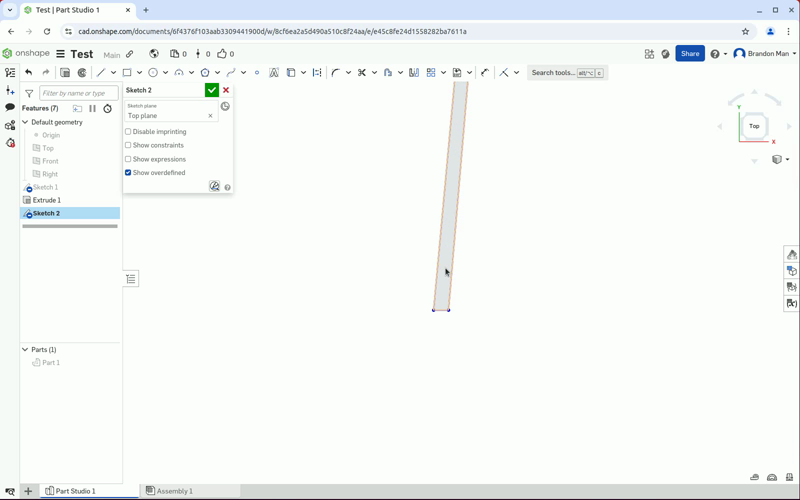
scroll(6)
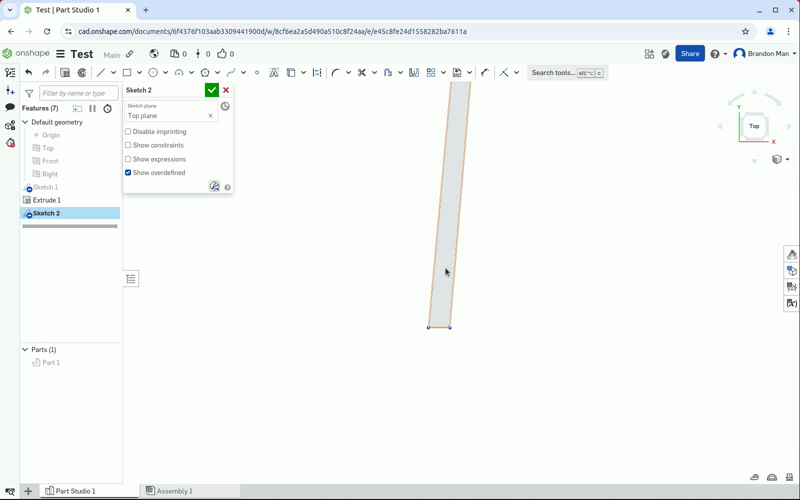
scroll(6)
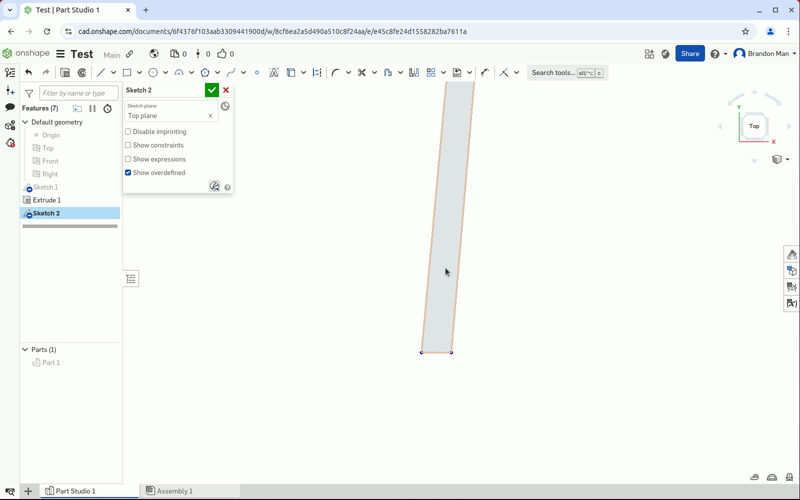
scroll(6)
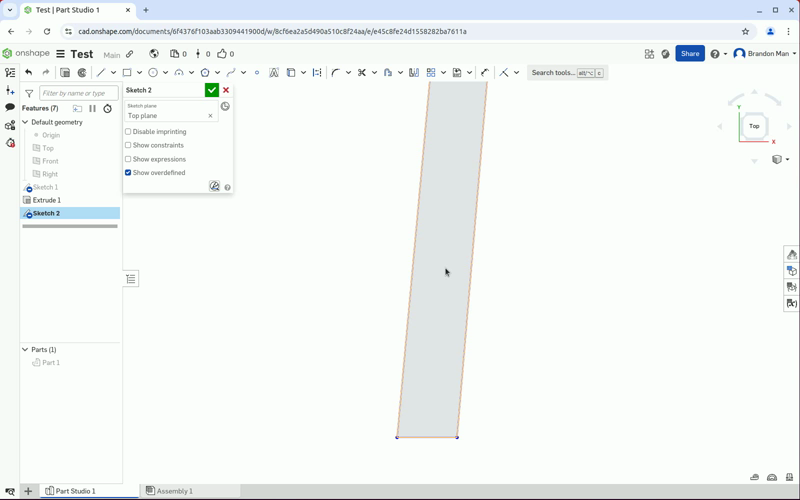
click(445, 267)
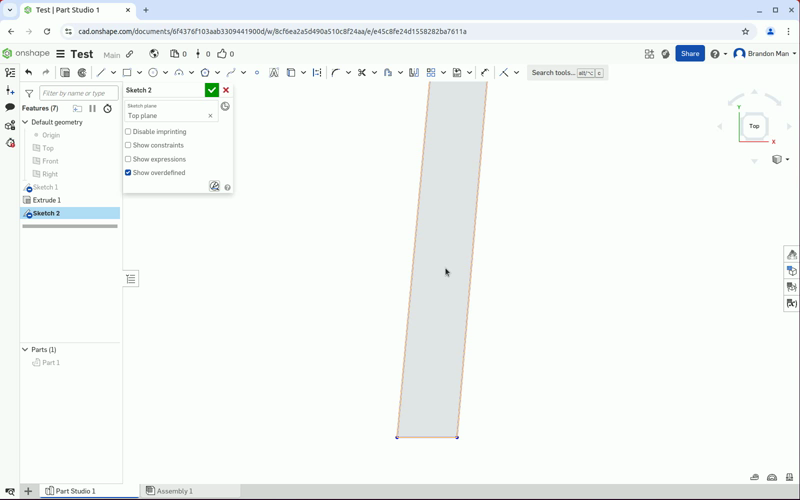
scroll(-6)
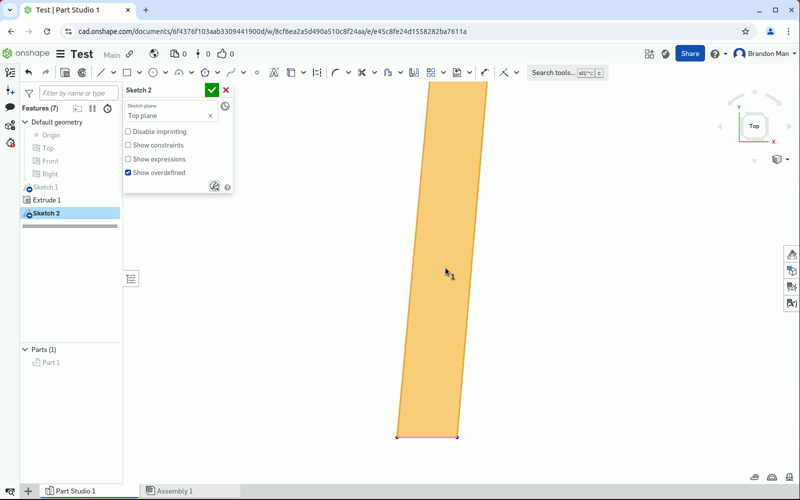
scroll(-6)
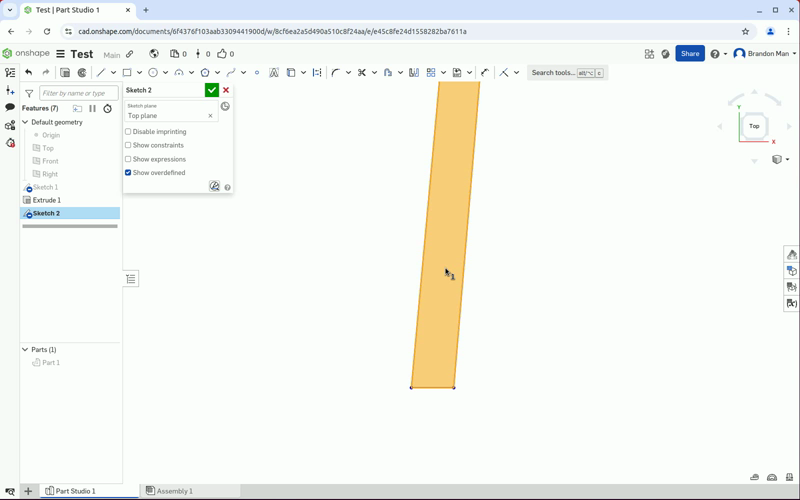
scroll(-6)
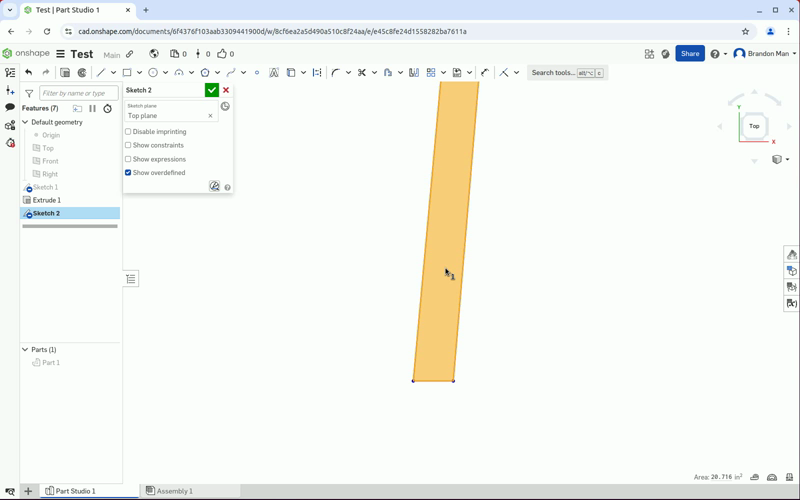
scroll(-6)
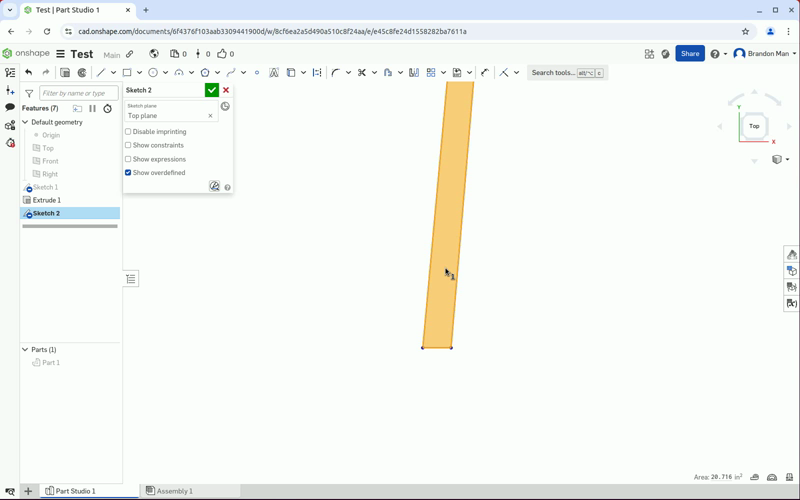
scroll(-6)
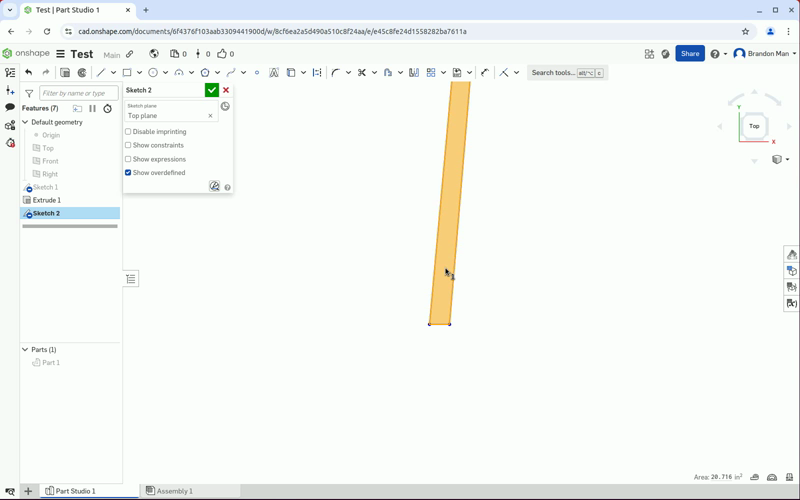
scroll(-6)
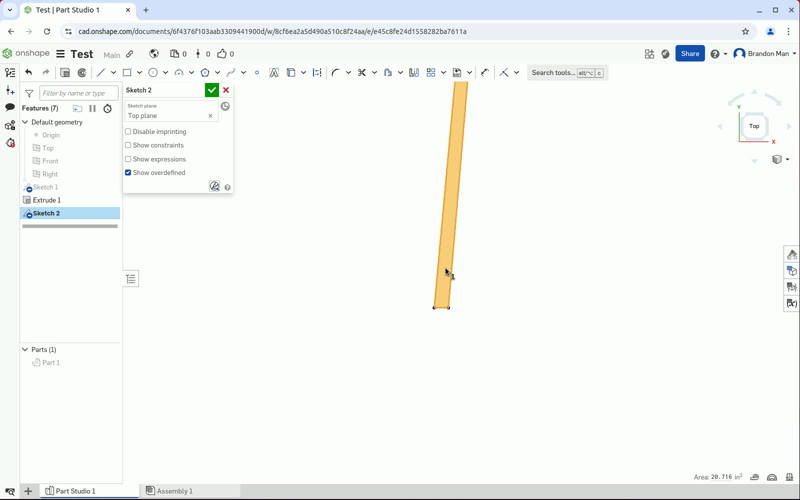
scroll(-6)
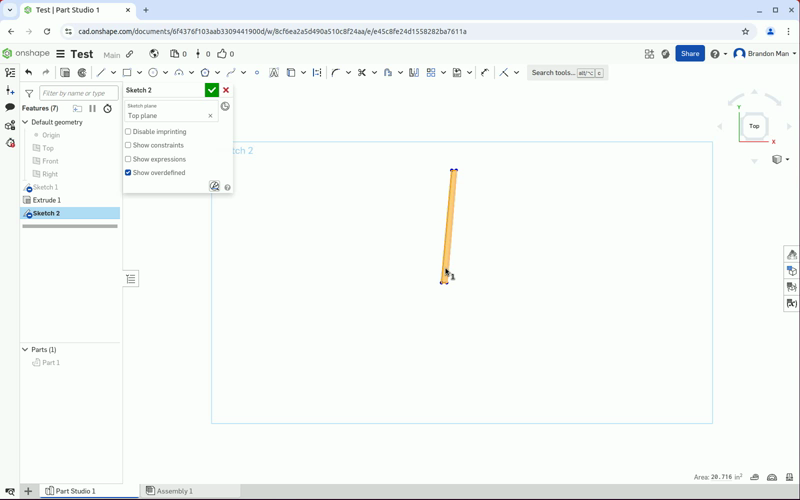
mouse_move(73, 352)
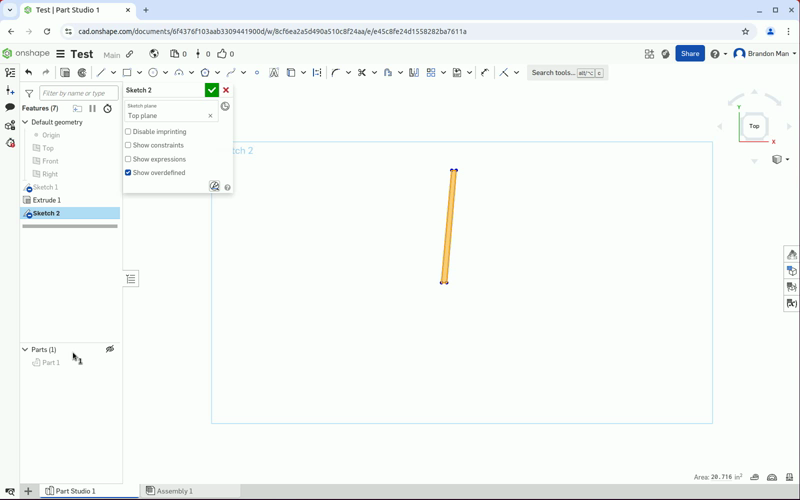
key(shift+y)
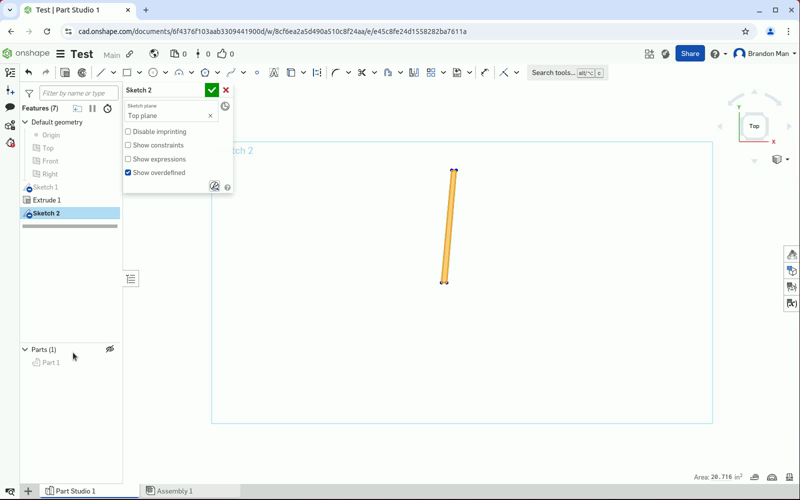
key(shift+e)
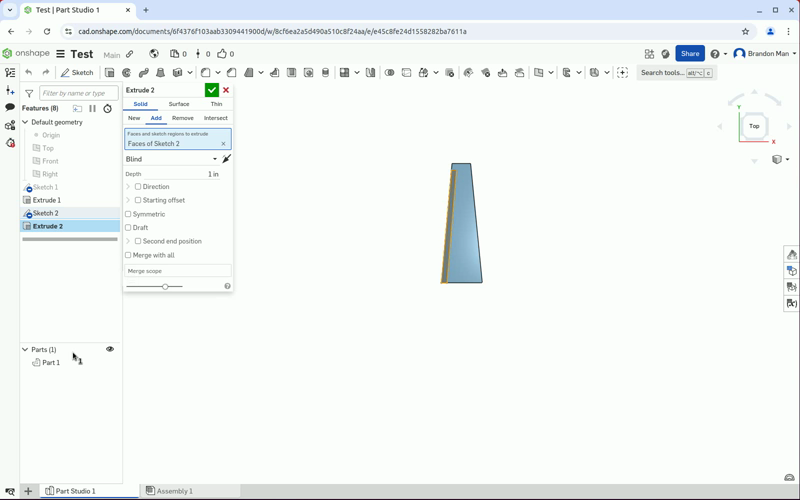
mouse_move(143, 106)
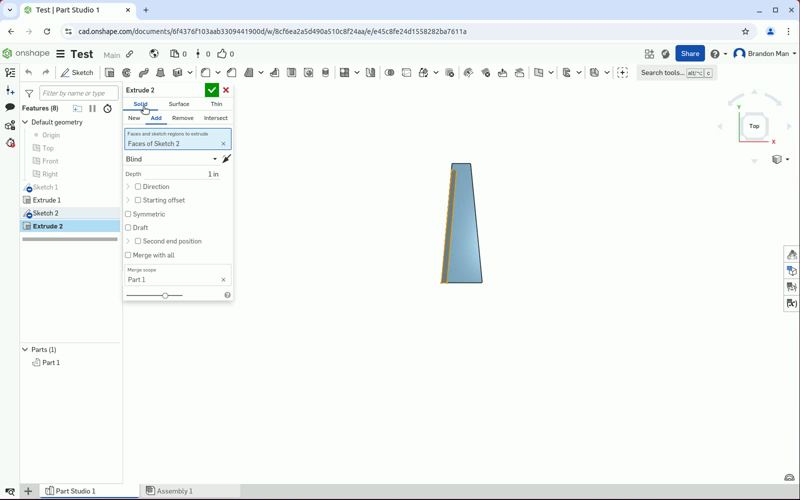
click(143, 106)
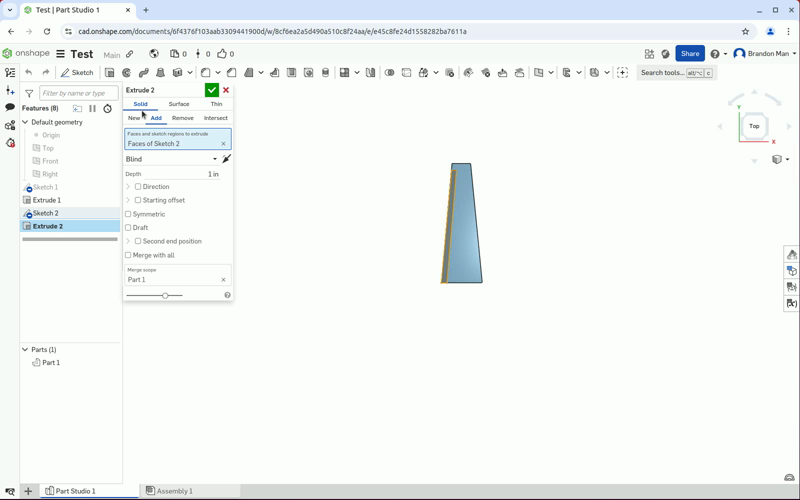
mouse_move(137, 120)
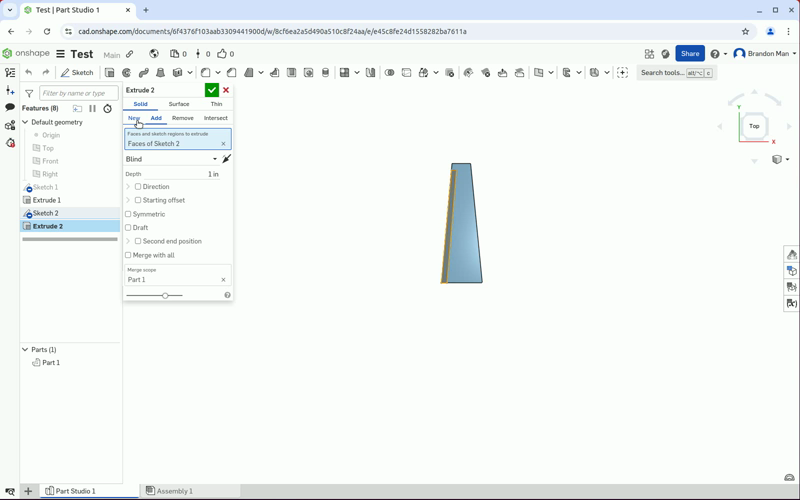
click(137, 120)
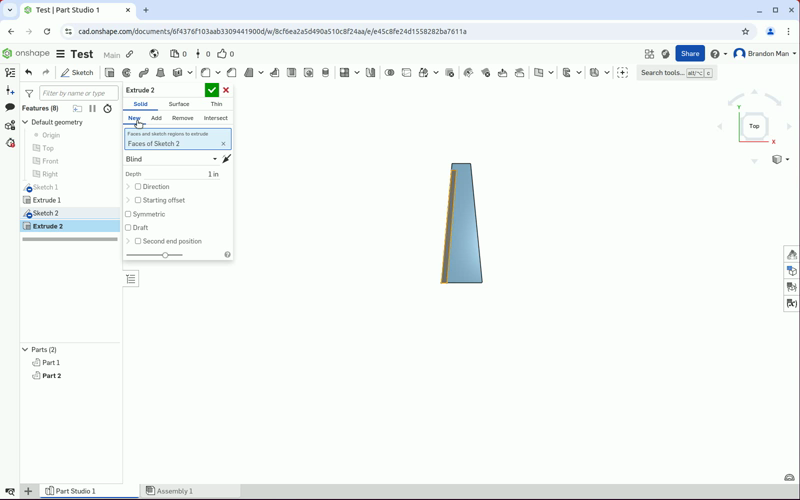
key(tab, 4)
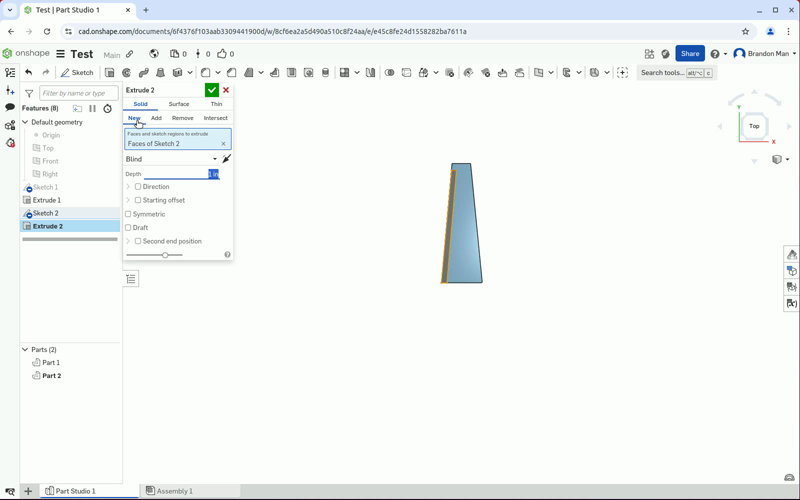
text(3.851)
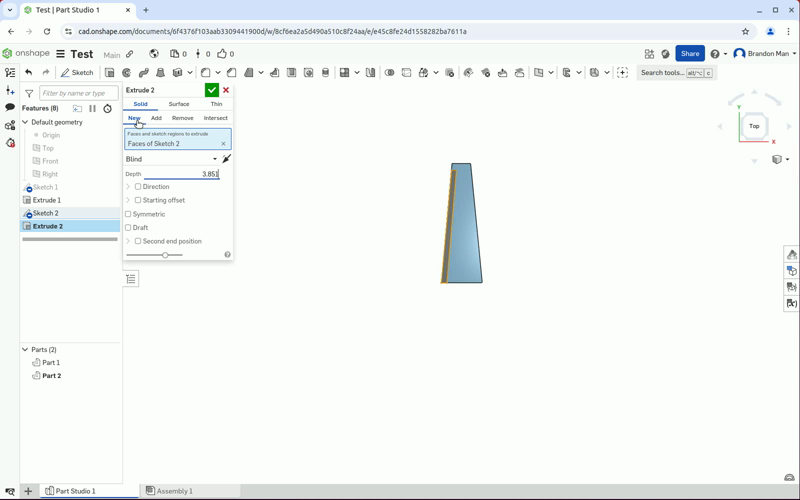
key(enter)
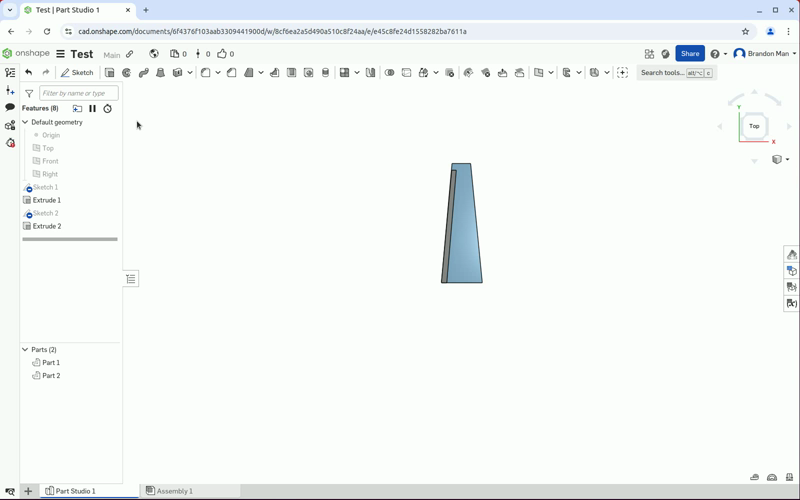
key(shift+h)
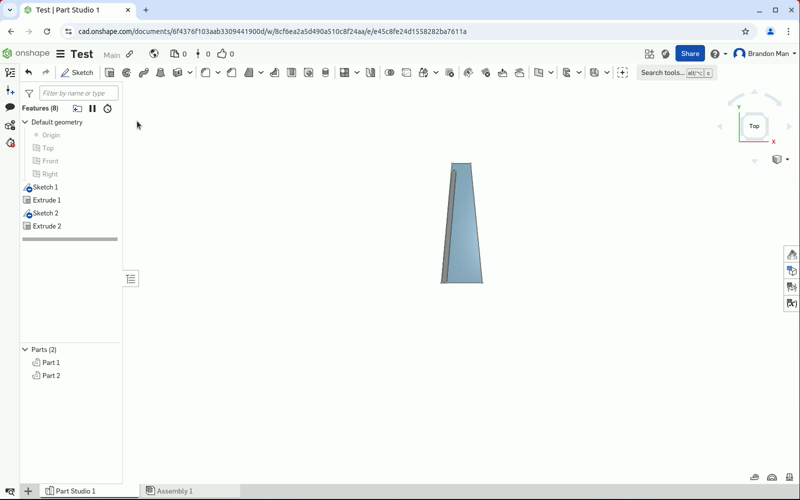
key(shift+h)
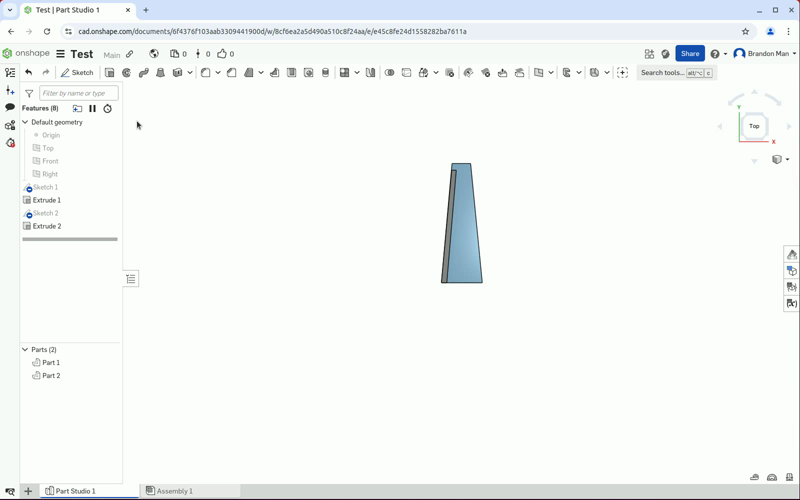
mouse_move(73, 189)
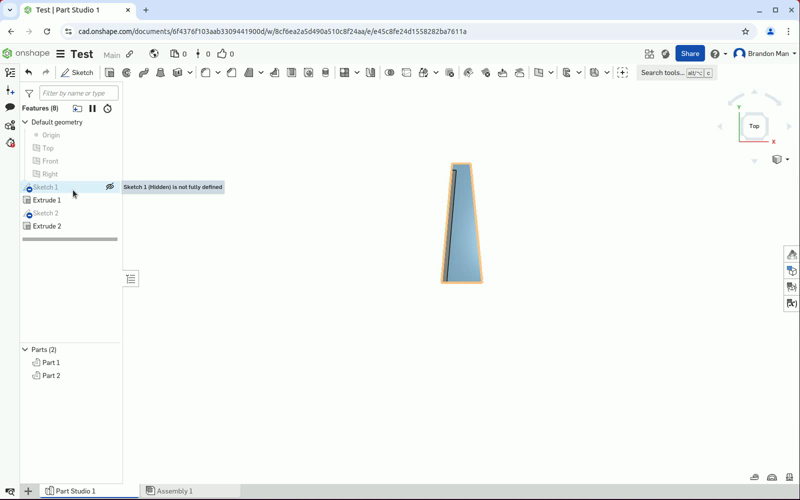
click(73, 189)
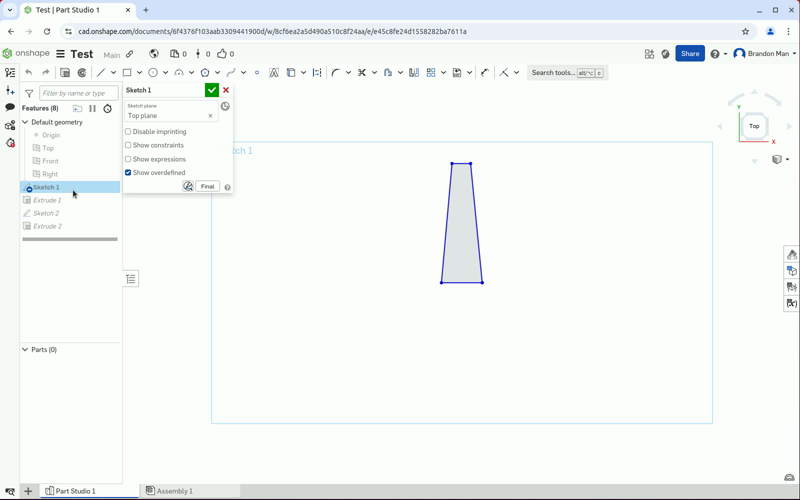
mouse_move(229, 92)
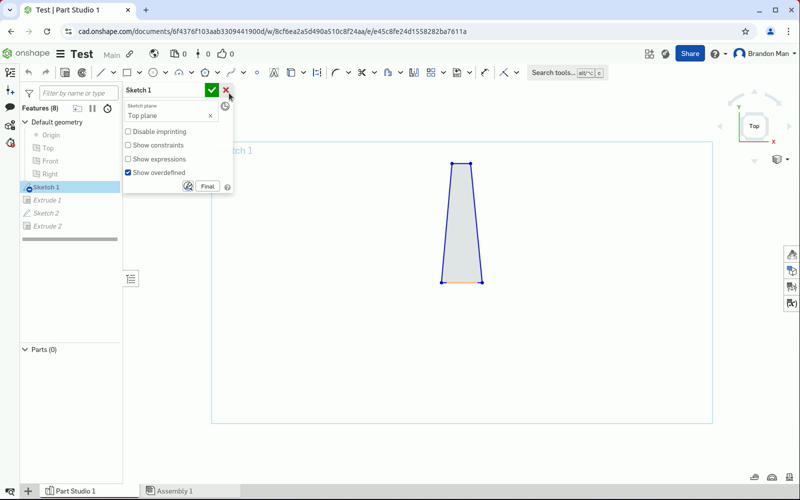
click(229, 92)
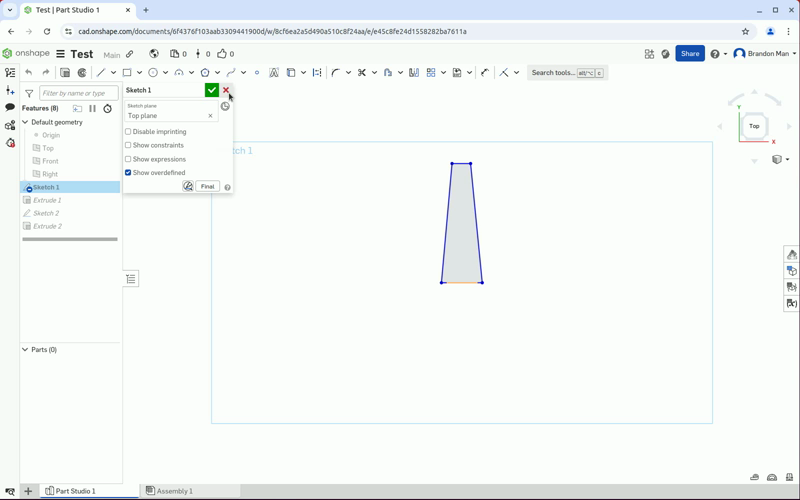
key(shift+s)
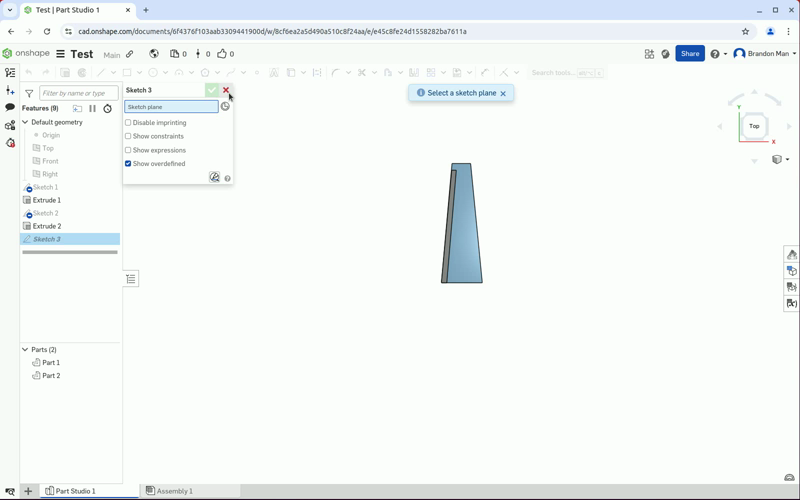
mouse_move(73, 150)
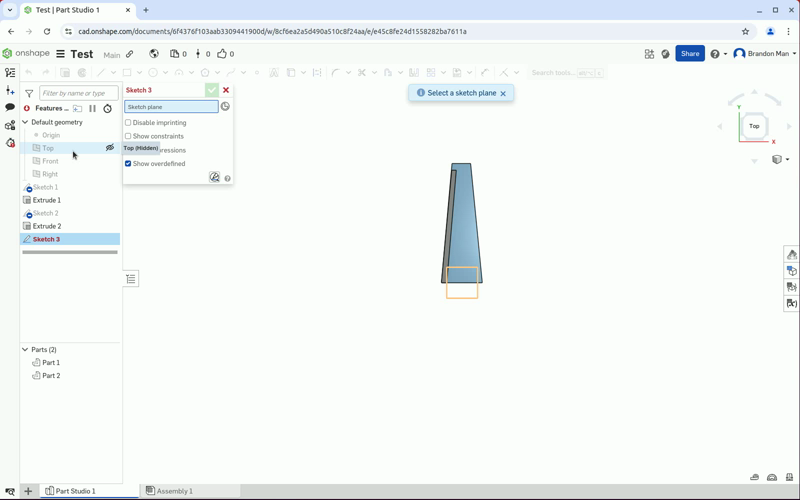
click(73, 150)
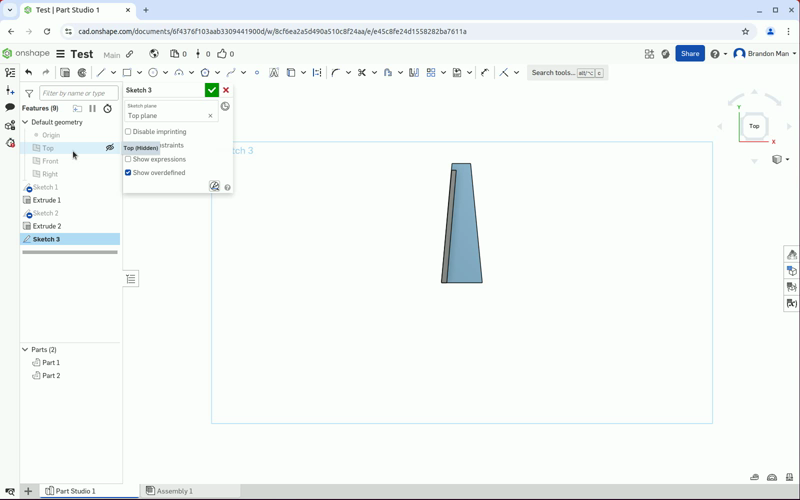
mouse_move(73, 352)
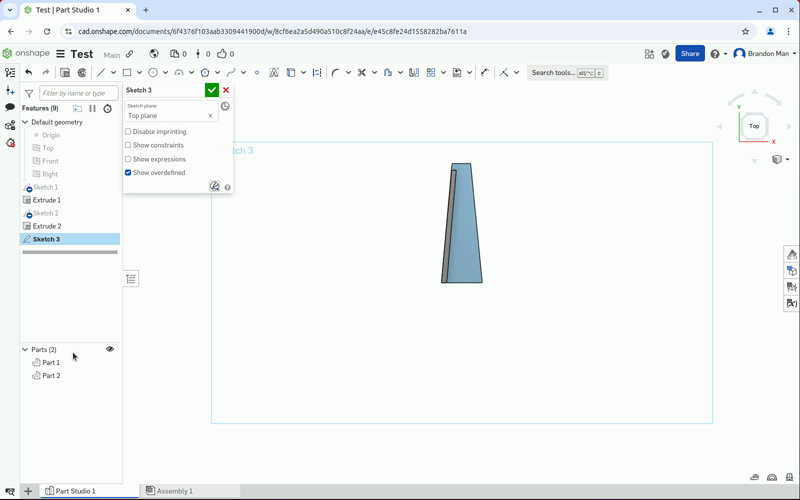
key(y)
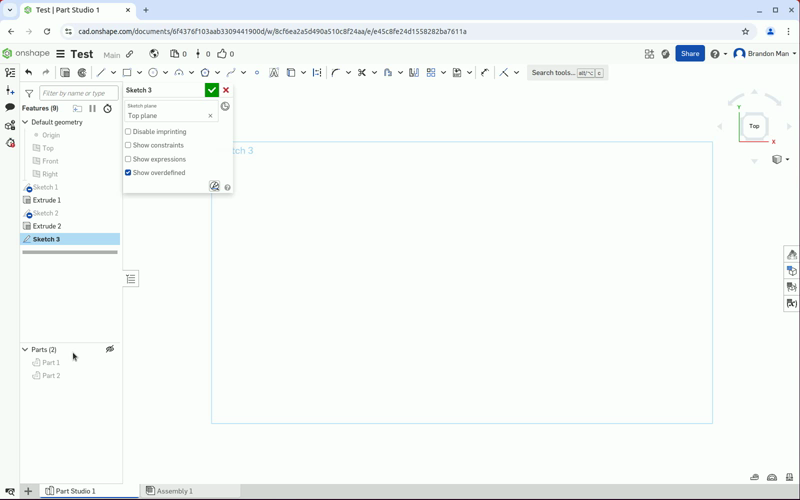
key(l)
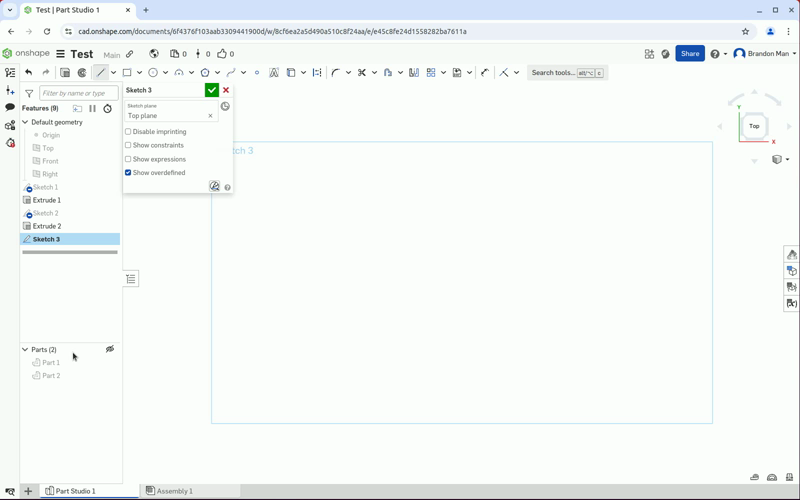
key_down(shift)
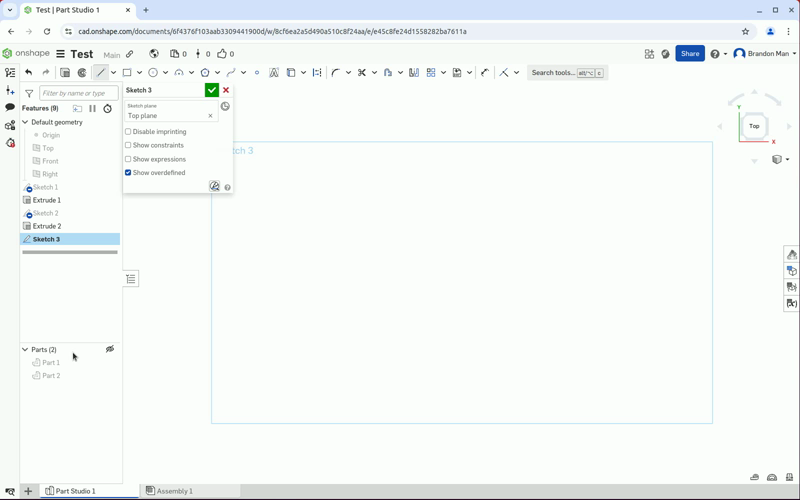
mouse_move(465, 170)
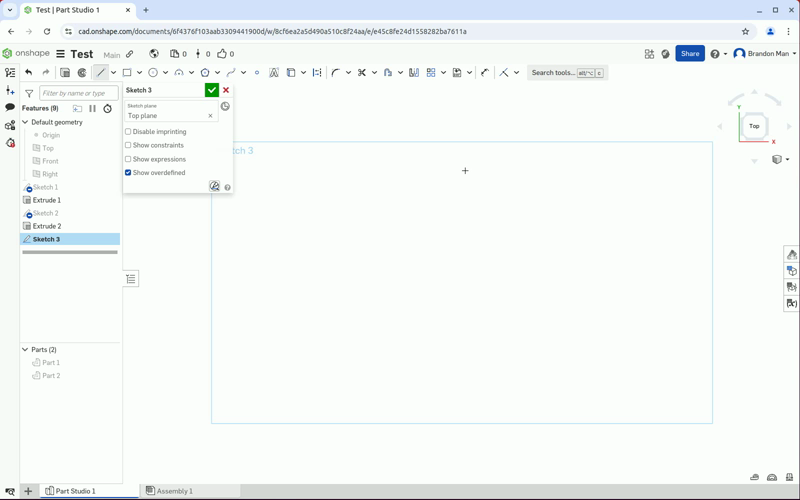
click(465, 170)
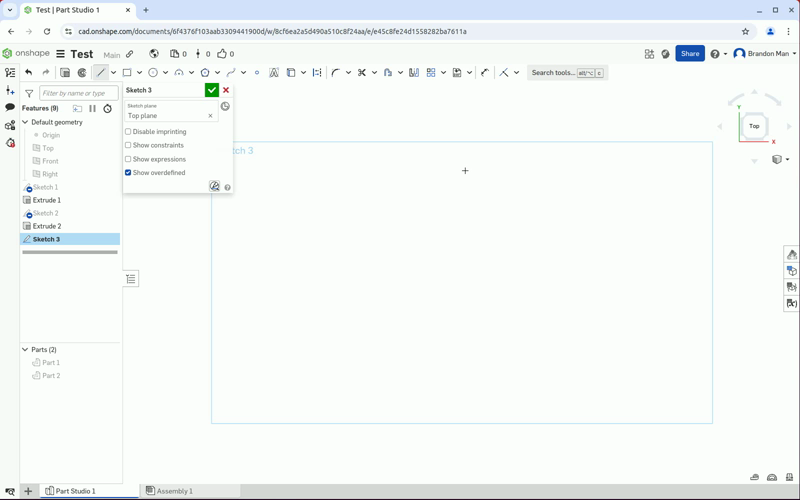
key_up(shift)
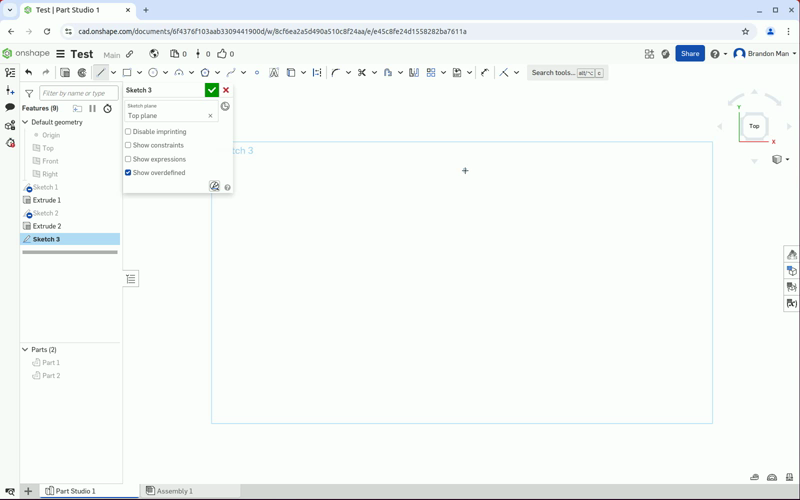
key_down(shift)
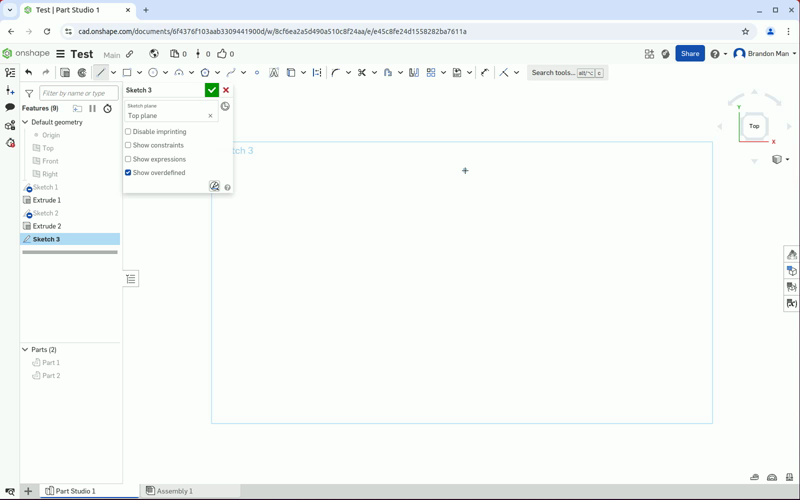
mouse_move(474, 282)
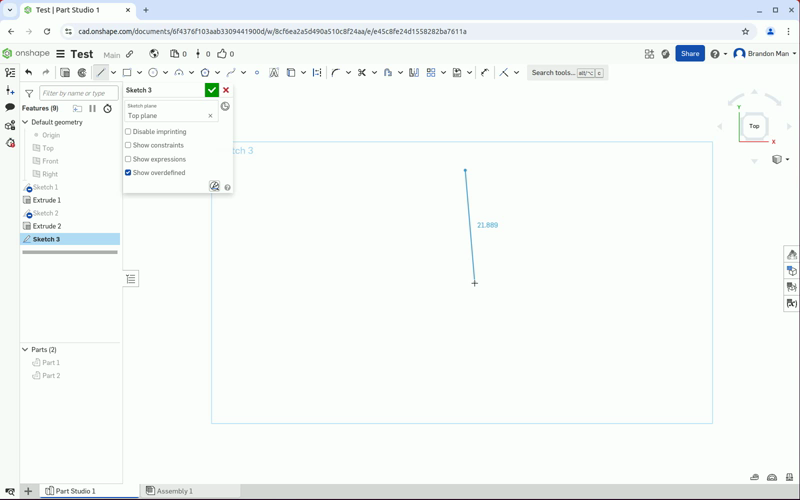
click(474, 282)
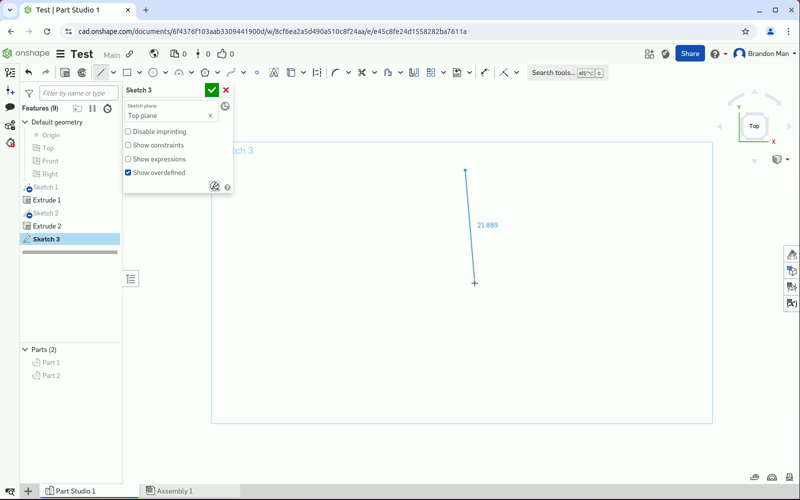
key_up(shift)
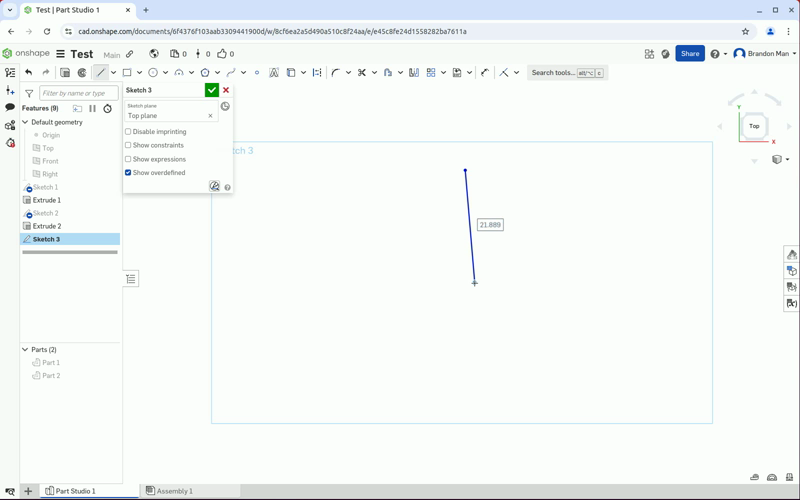
key_down(shift)
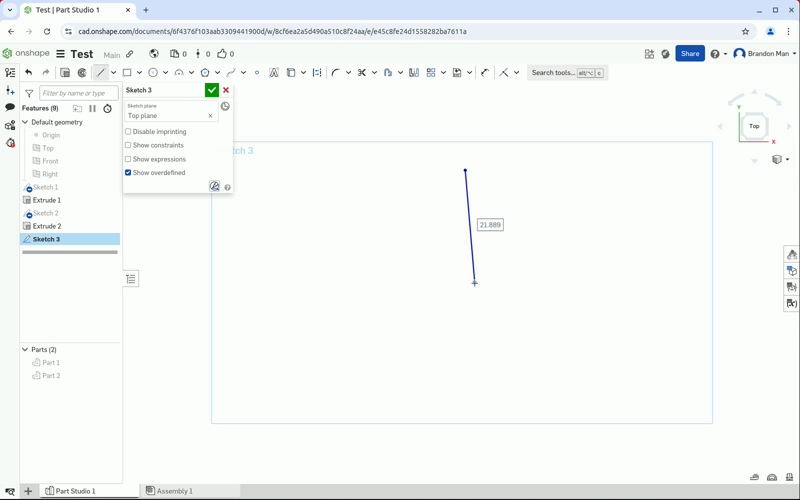
mouse_move(504, 282)
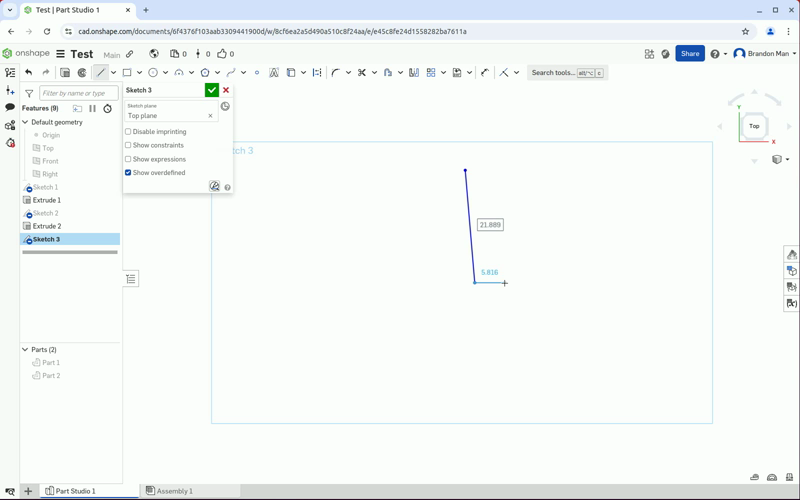
mouse_move(479, 282)
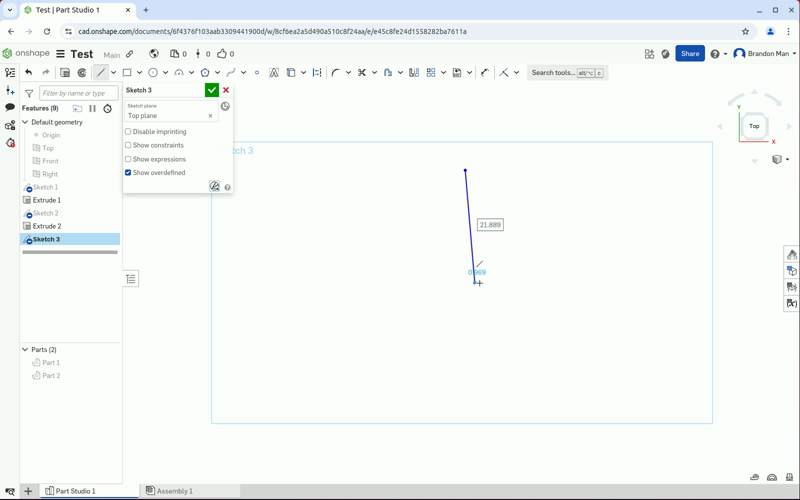
scroll(6)
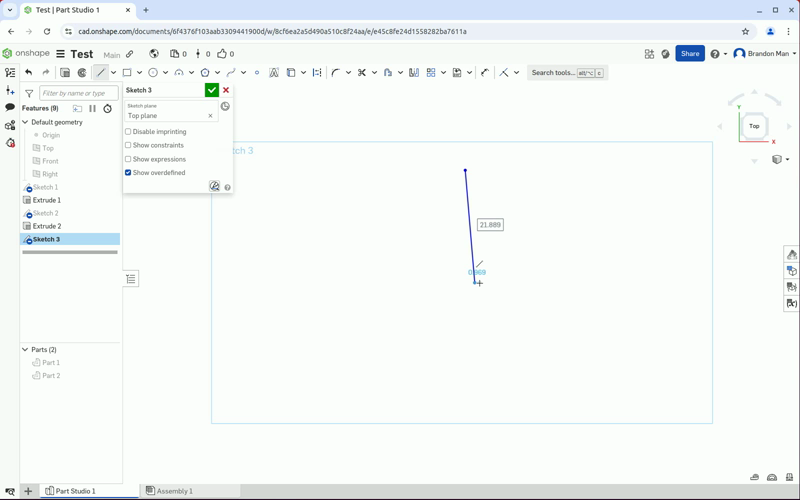
scroll(6)
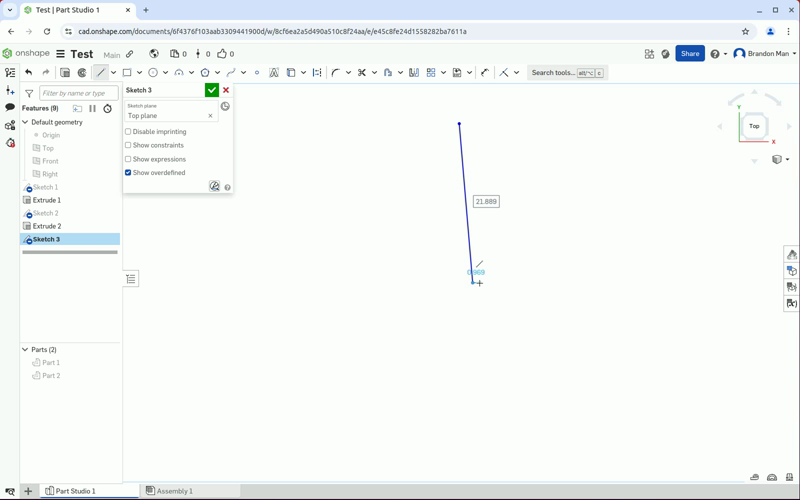
scroll(6)
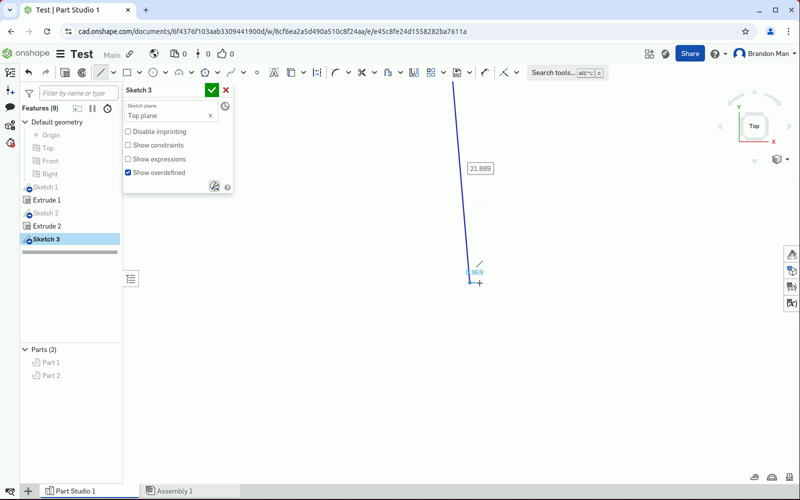
scroll(6)
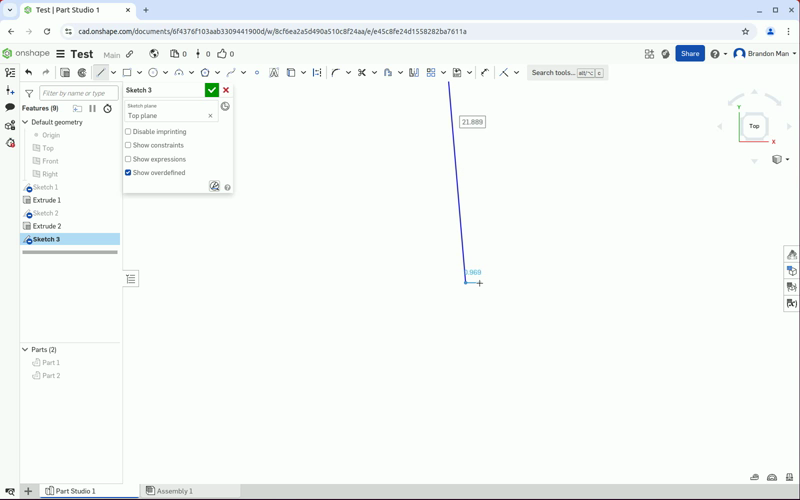
scroll(6)
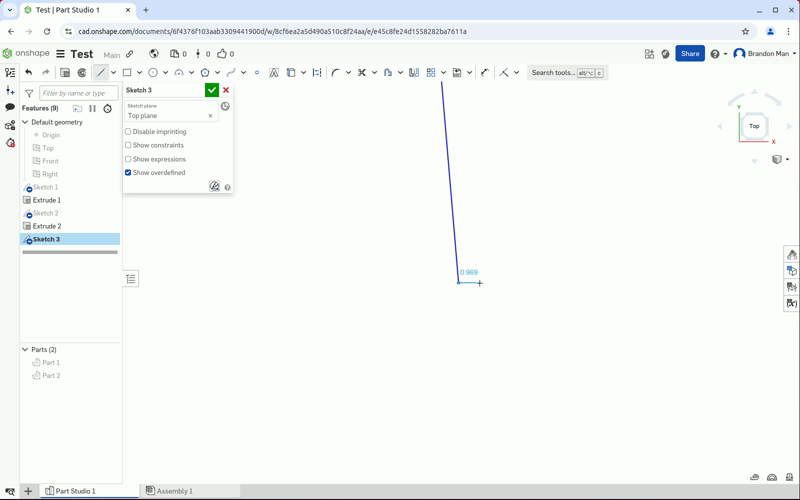
scroll(6)
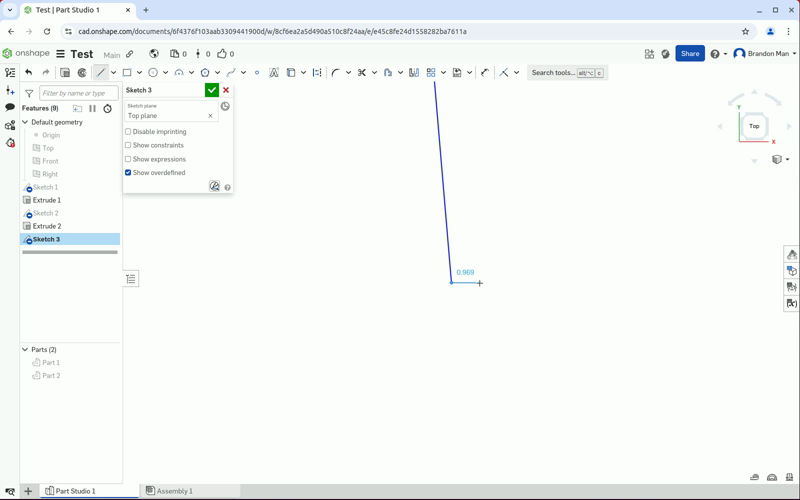
scroll(6)
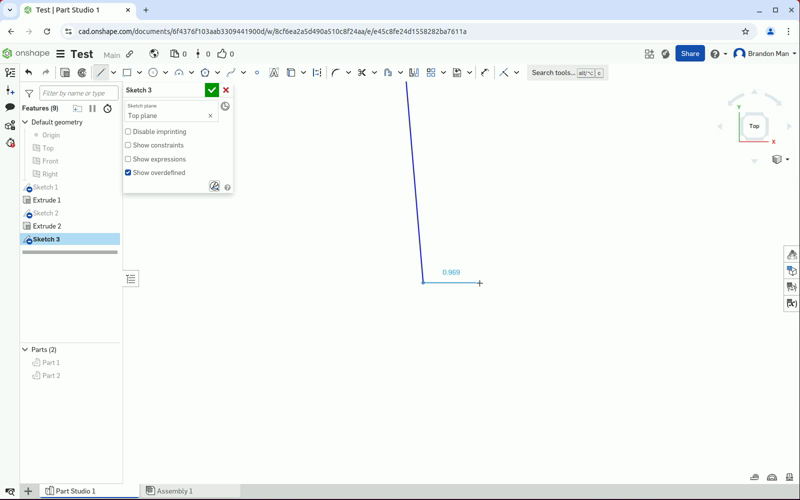
click(479, 282)
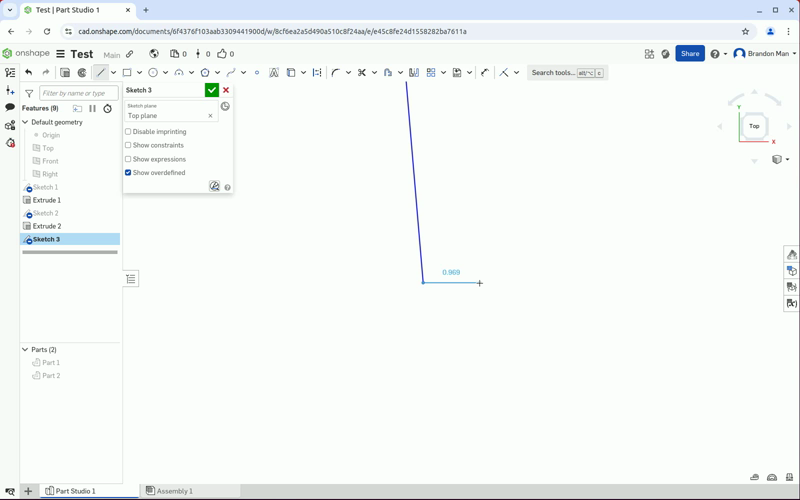
scroll(-6)
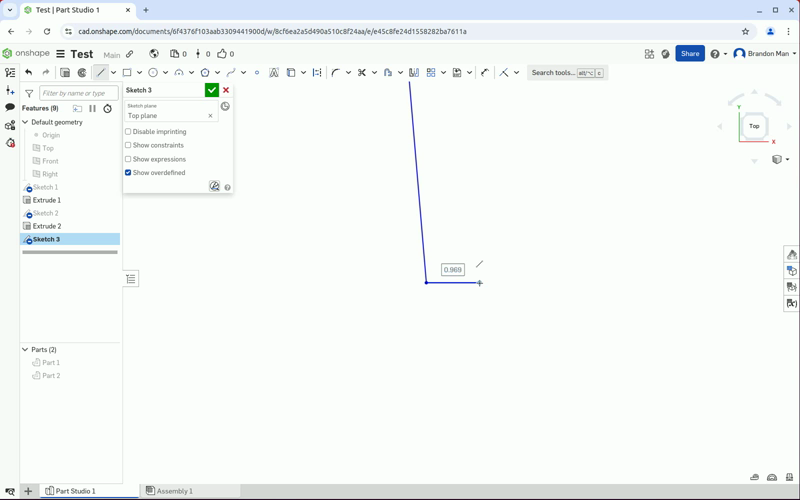
scroll(-6)
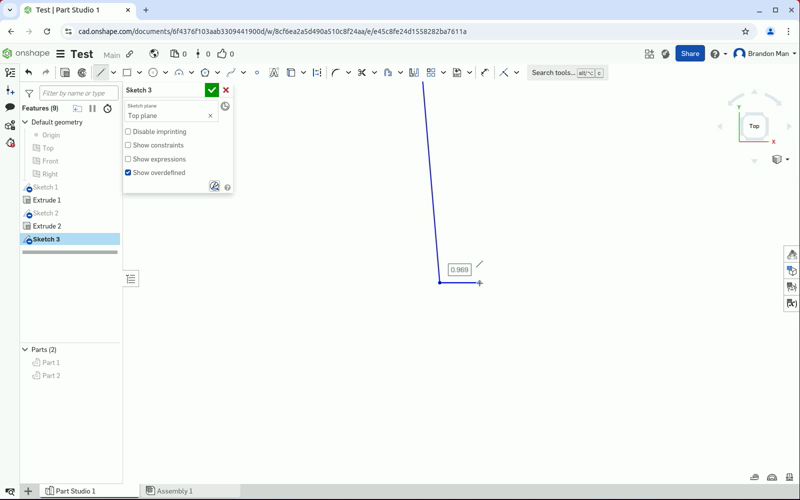
scroll(-6)
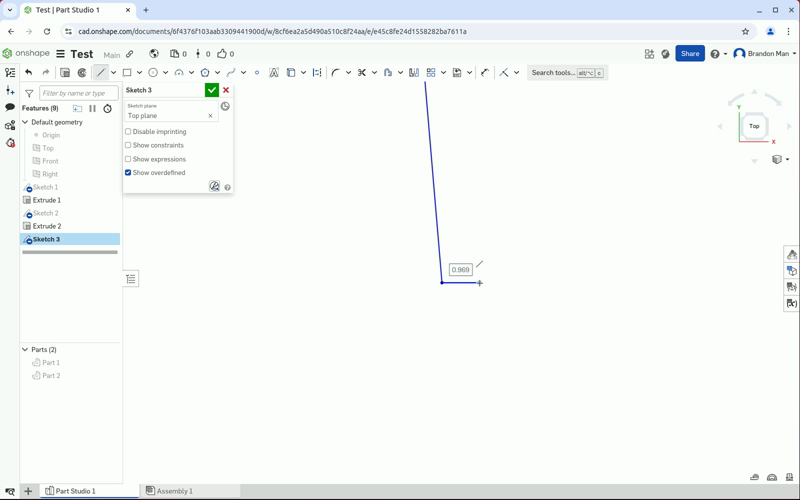
scroll(-6)
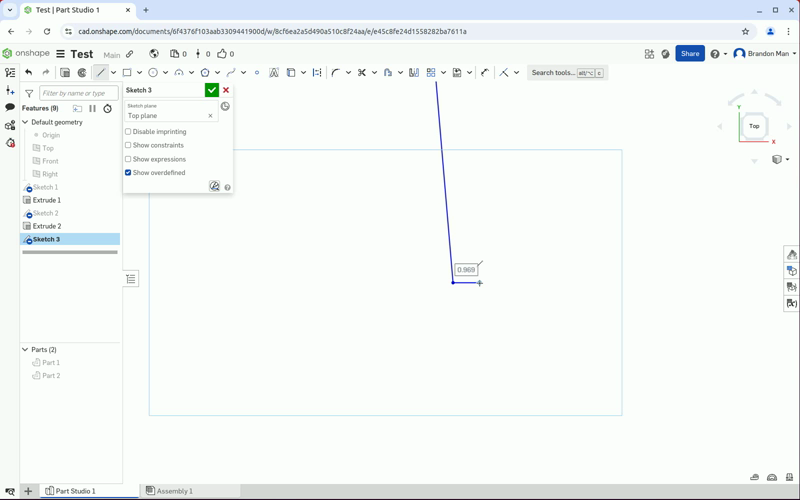
scroll(-6)
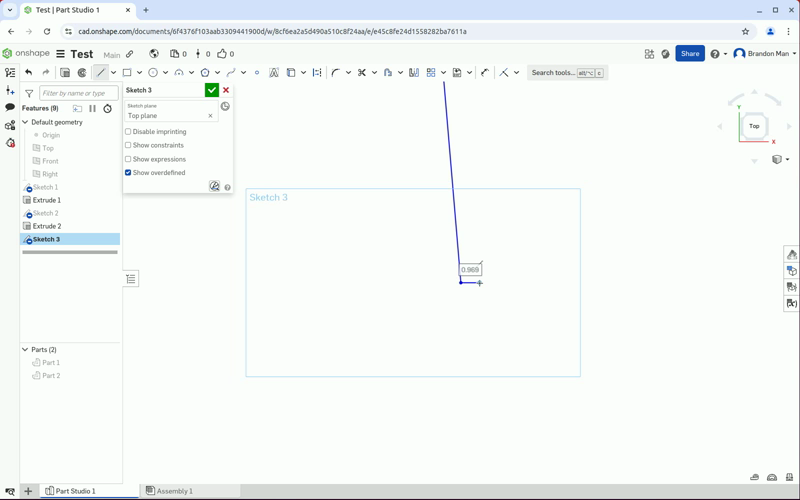
scroll(-6)
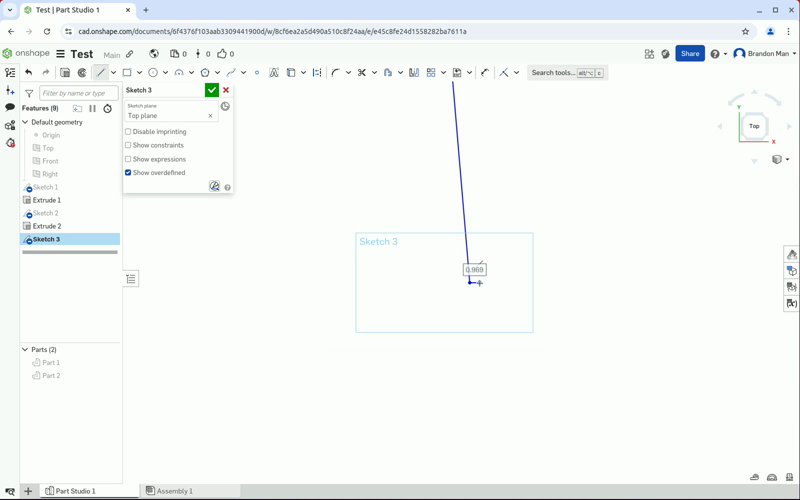
scroll(-6)
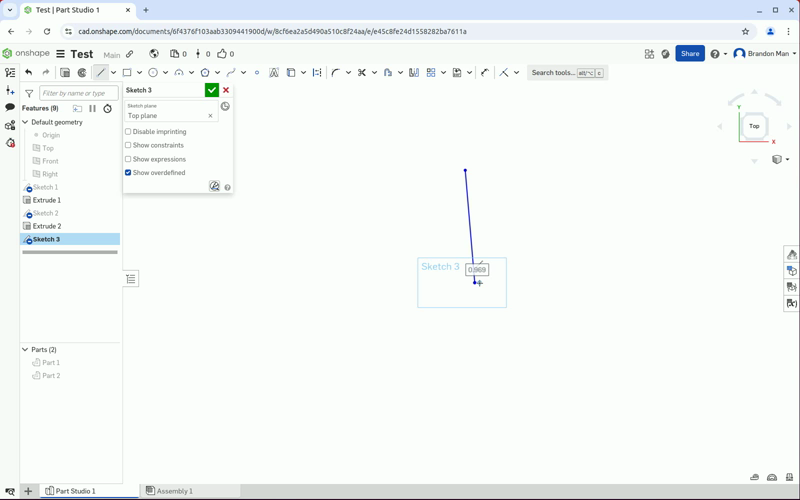
key_up(shift)
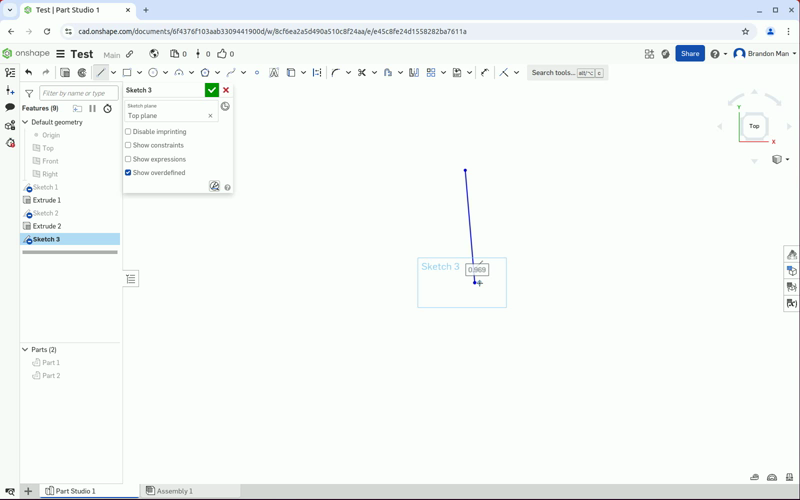
key_down(shift)
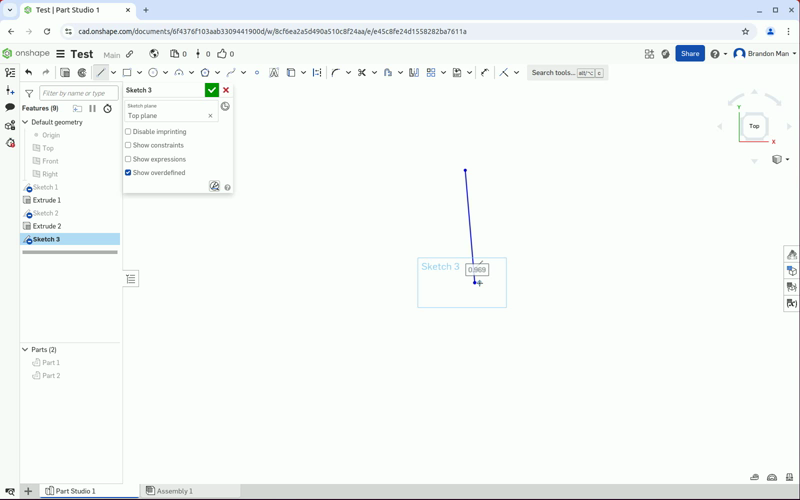
mouse_move(470, 170)
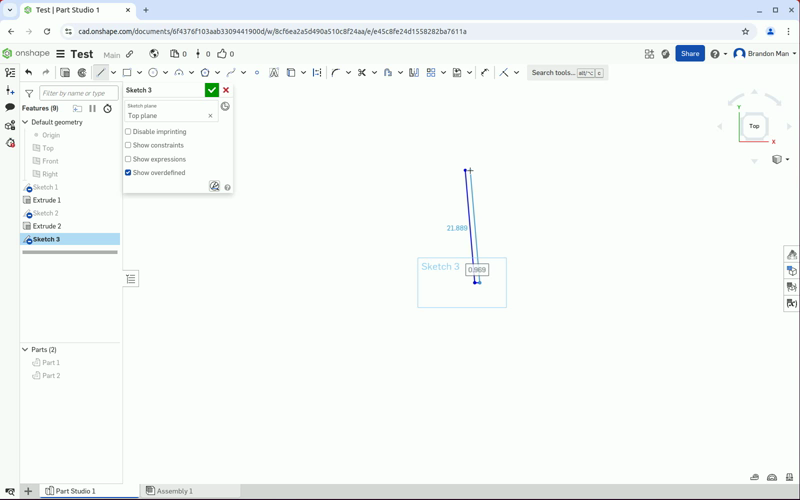
click(470, 170)
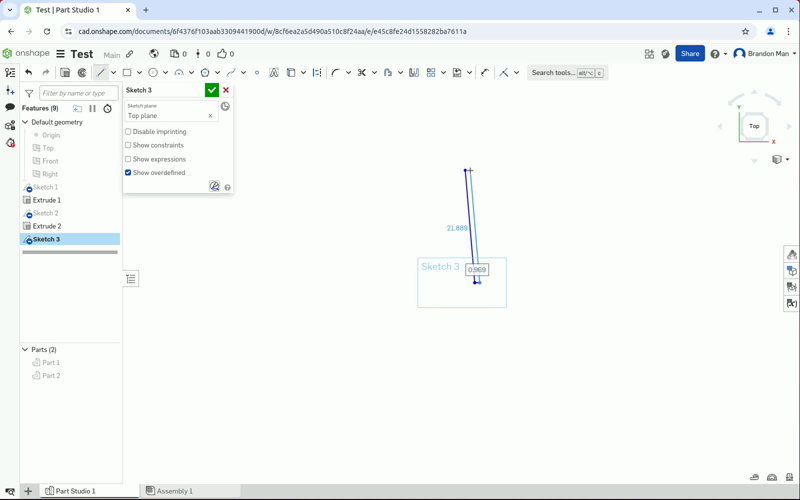
key_up(shift)
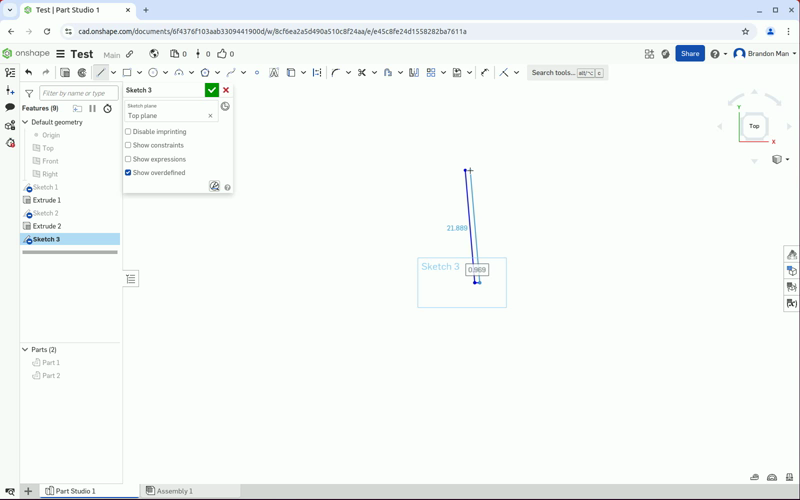
mouse_move(500, 170)
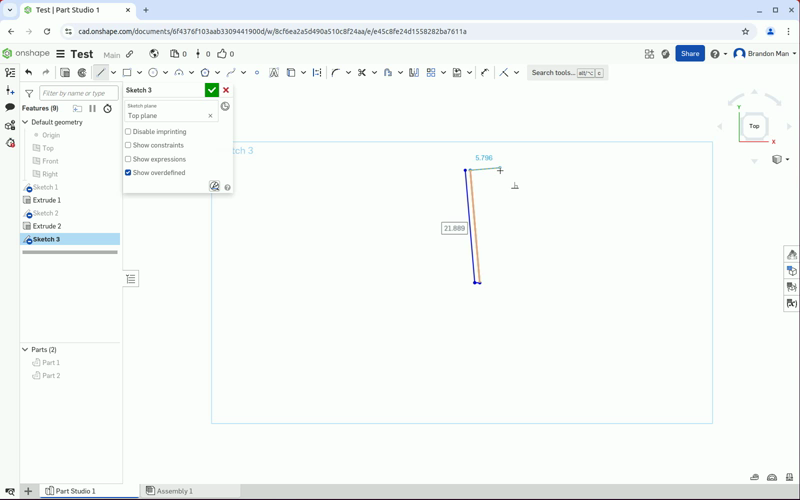
key_down(shift)
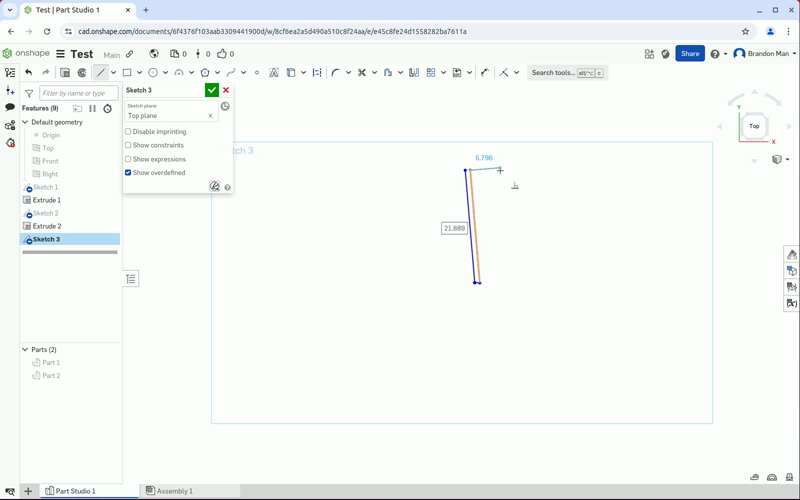
mouse_move(465, 170)
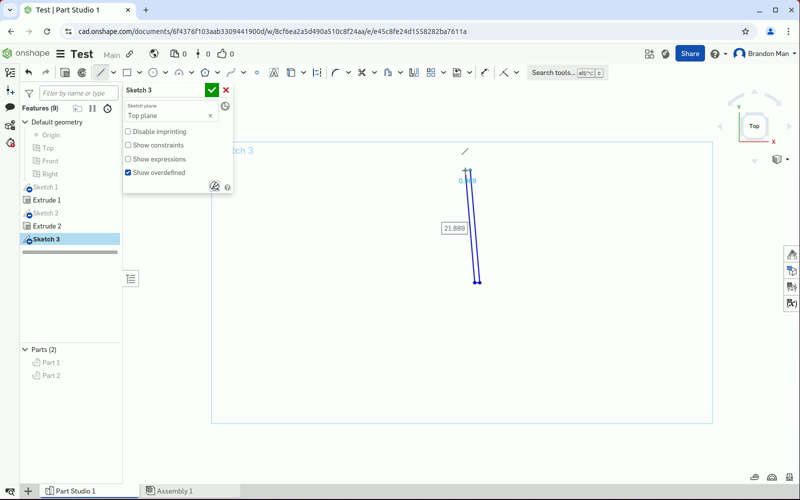
scroll(6)
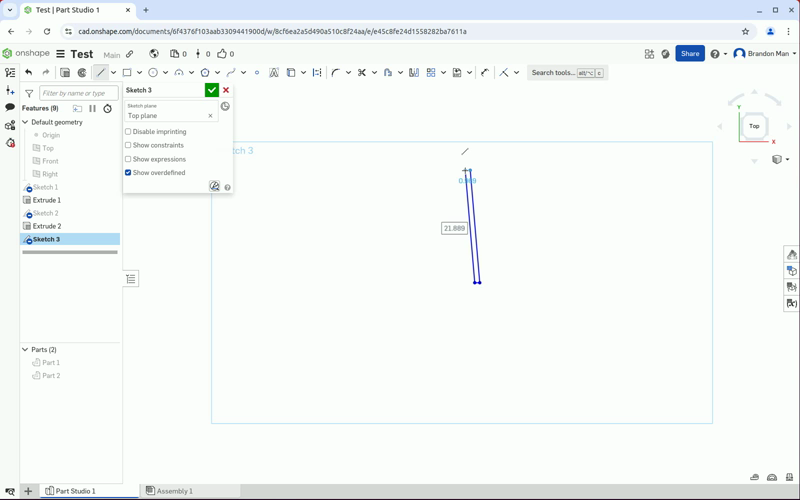
scroll(6)
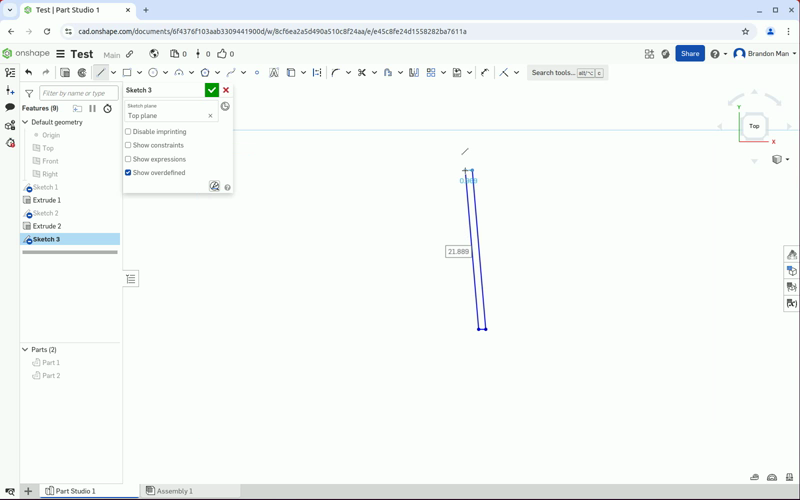
scroll(6)
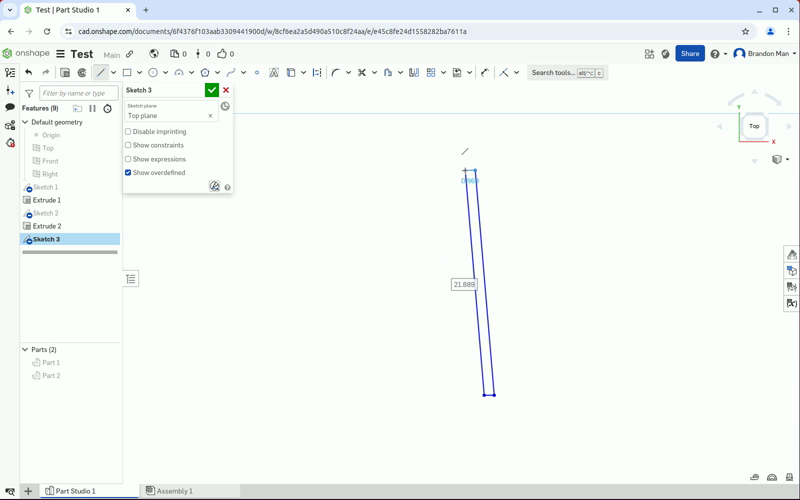
scroll(6)
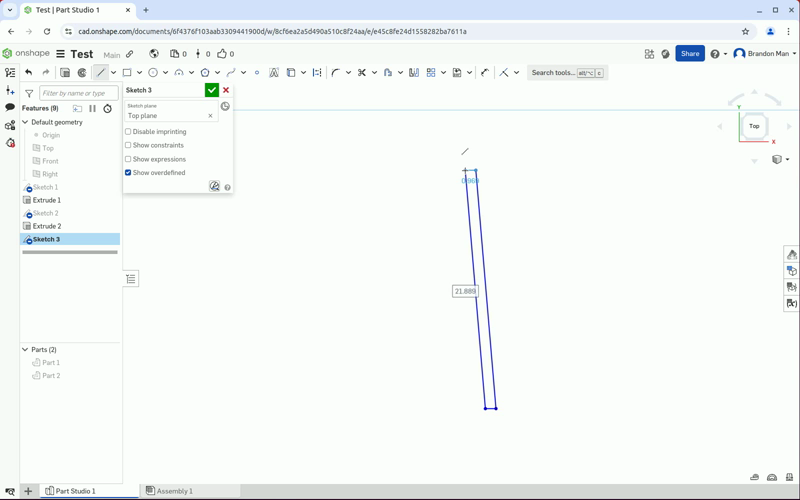
scroll(6)
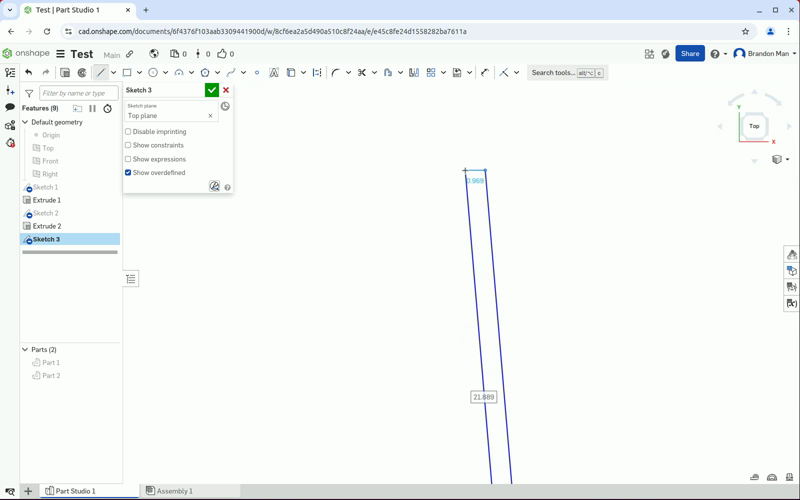
scroll(6)
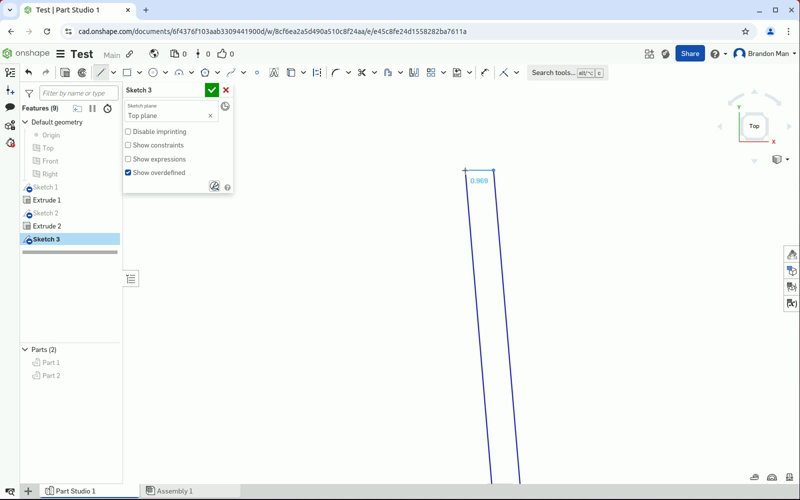
scroll(6)
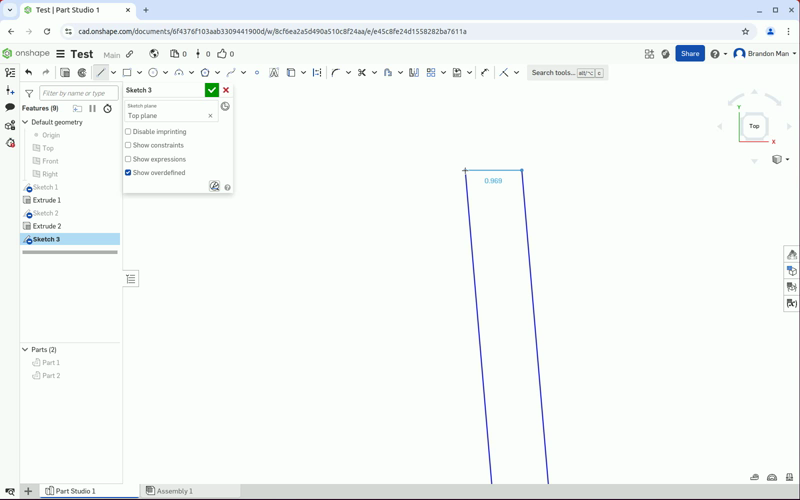
key_up(shift)
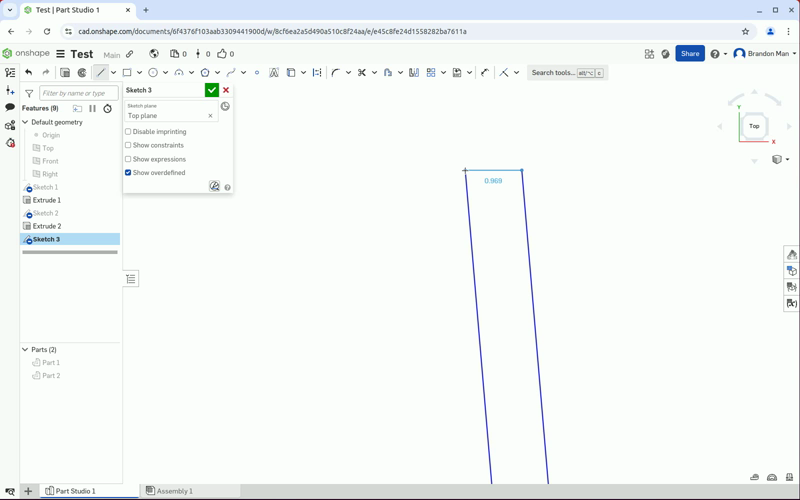
click(465, 170)
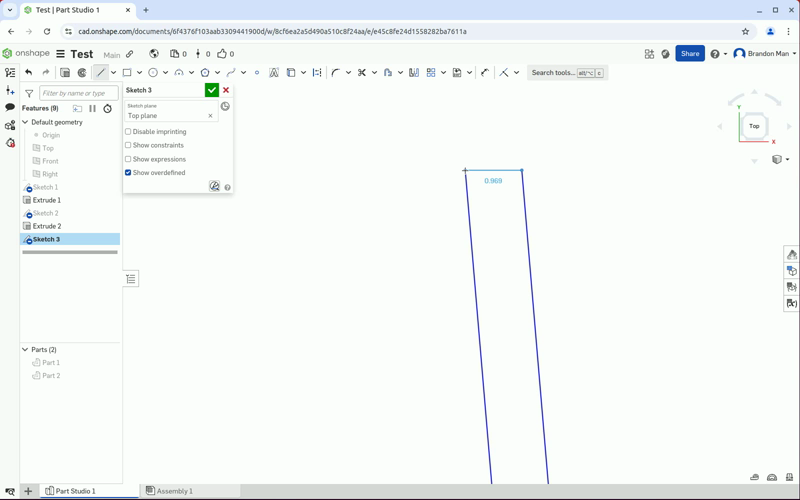
scroll(-6)
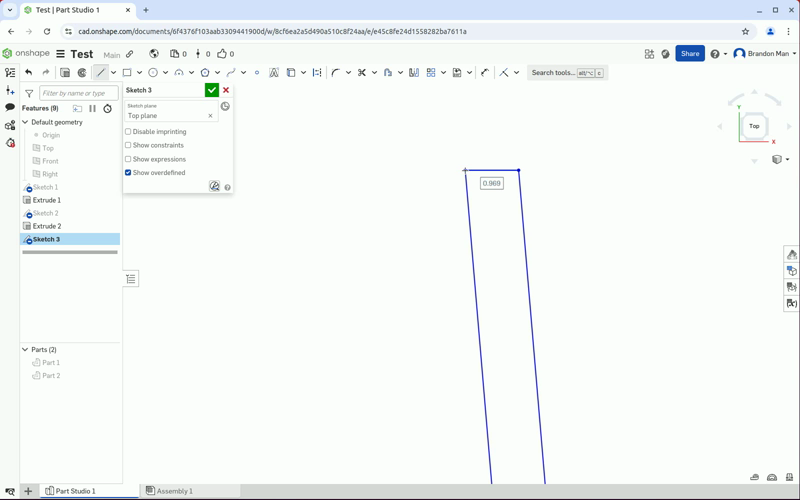
scroll(-6)
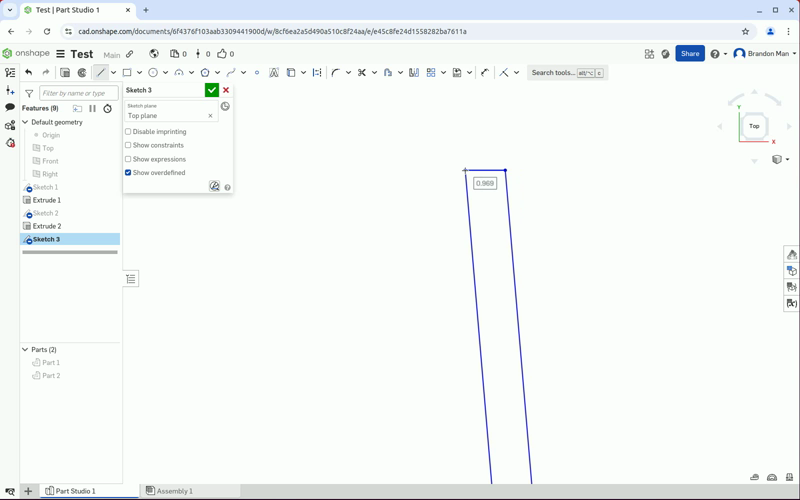
scroll(-6)
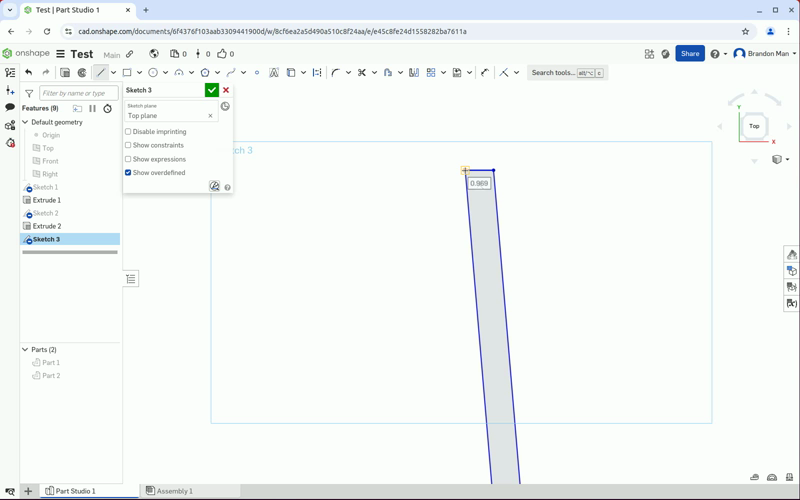
scroll(-6)
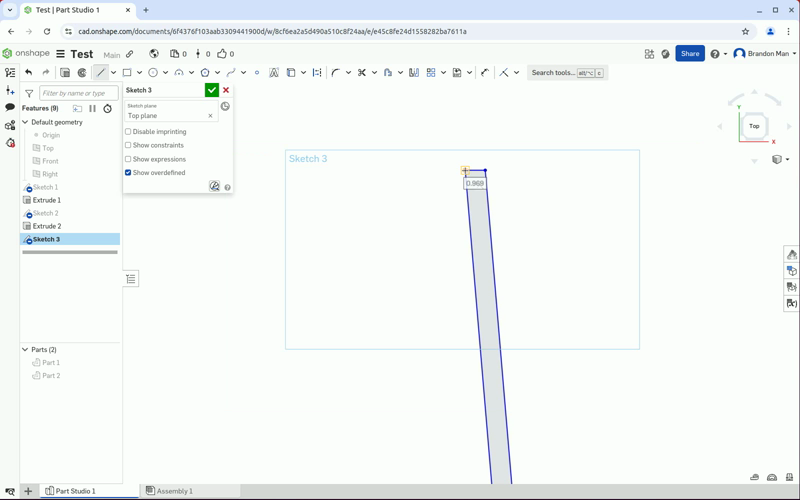
scroll(-6)
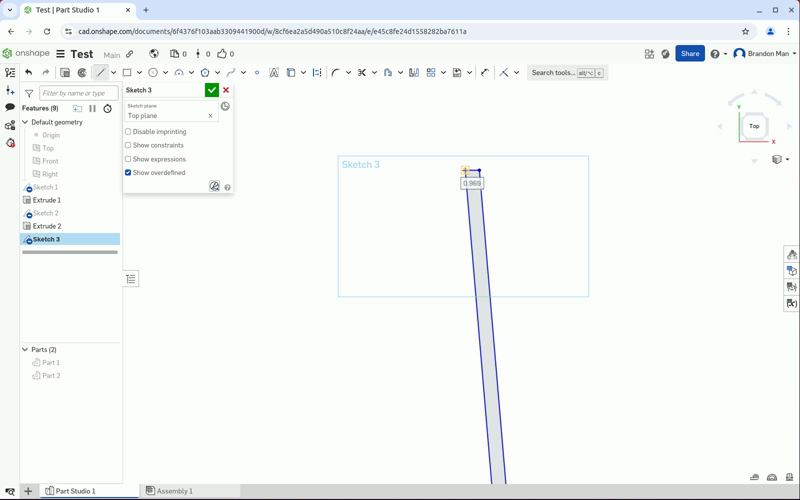
scroll(-6)
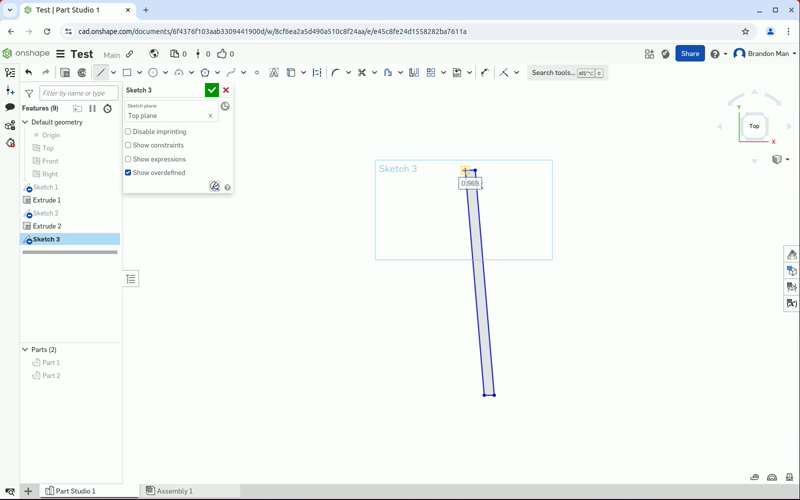
scroll(-6)
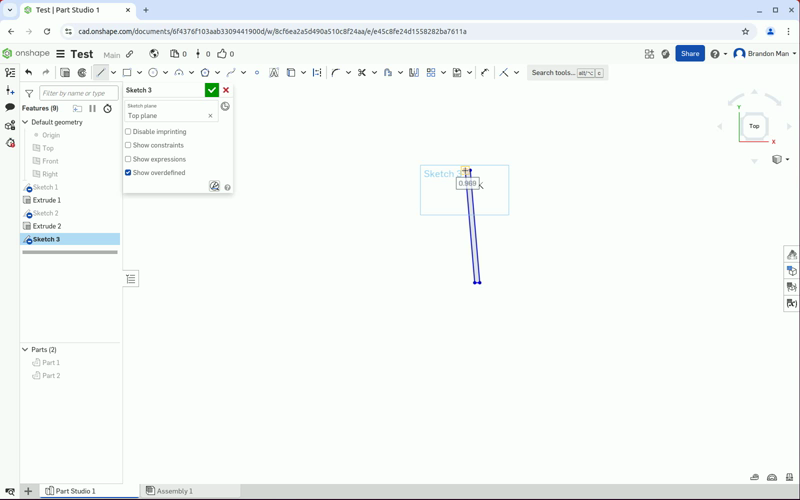
key(esc)
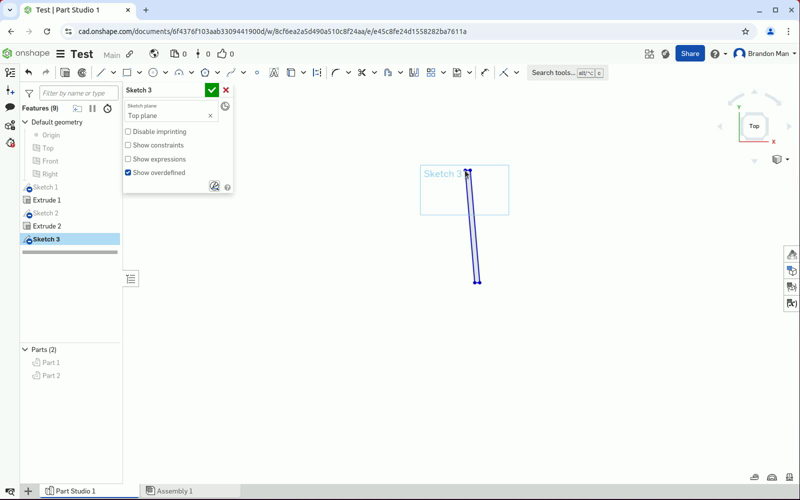
mouse_move(469, 176)
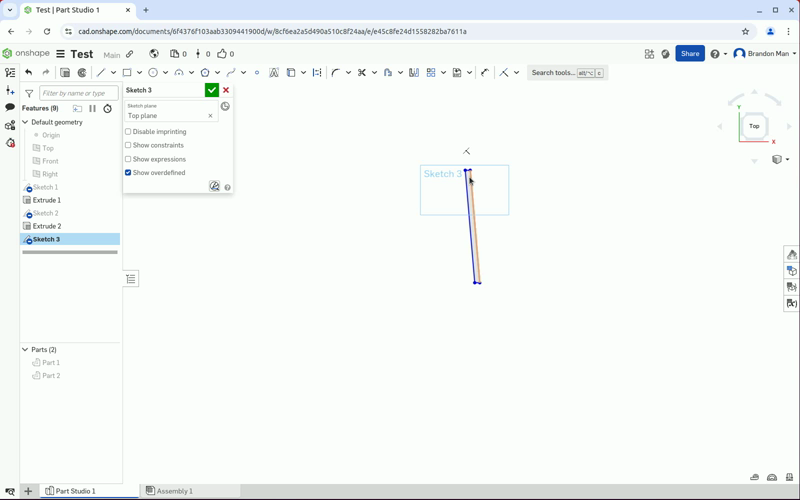
scroll(6)
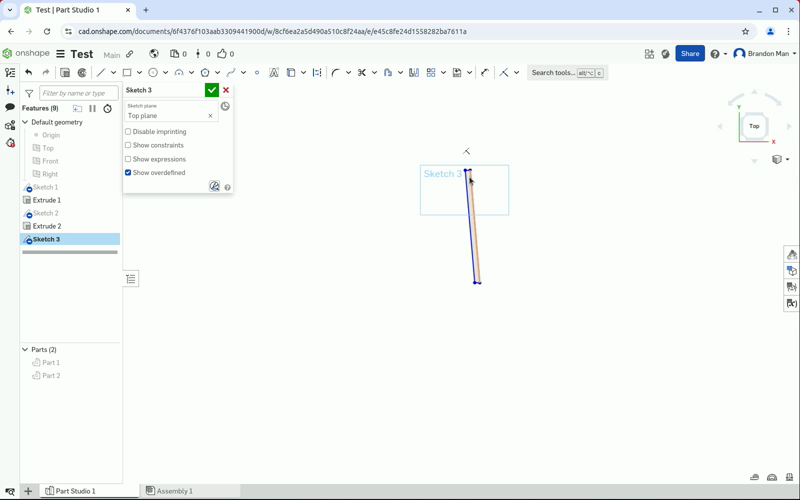
scroll(6)
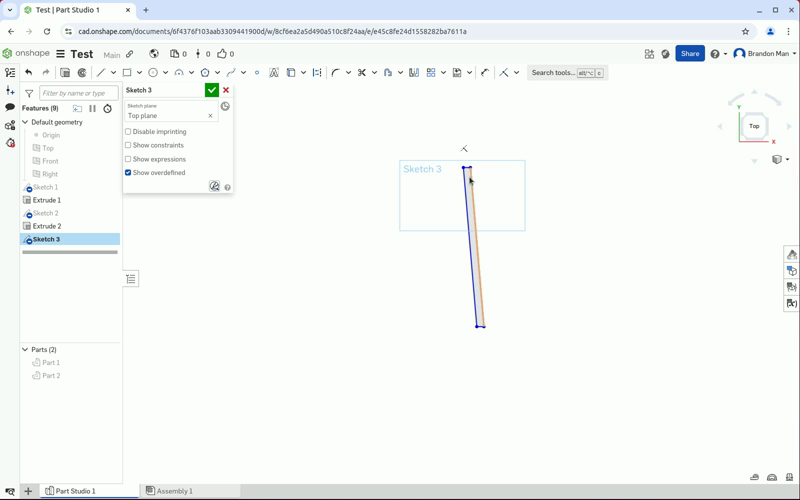
scroll(6)
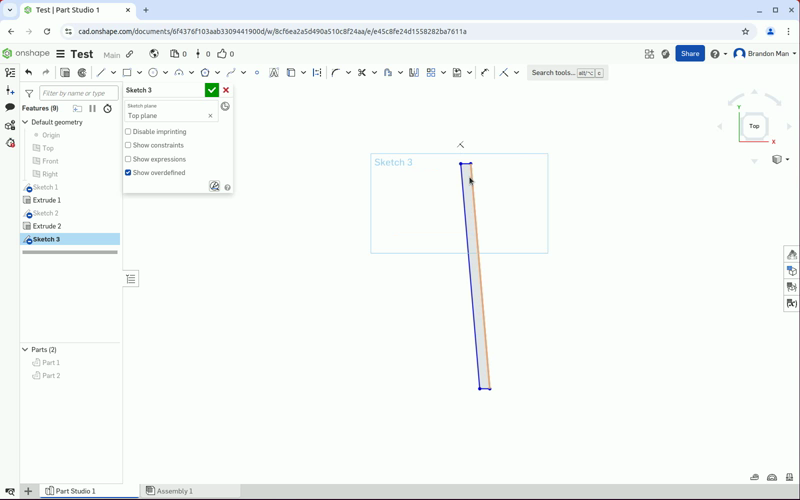
scroll(6)
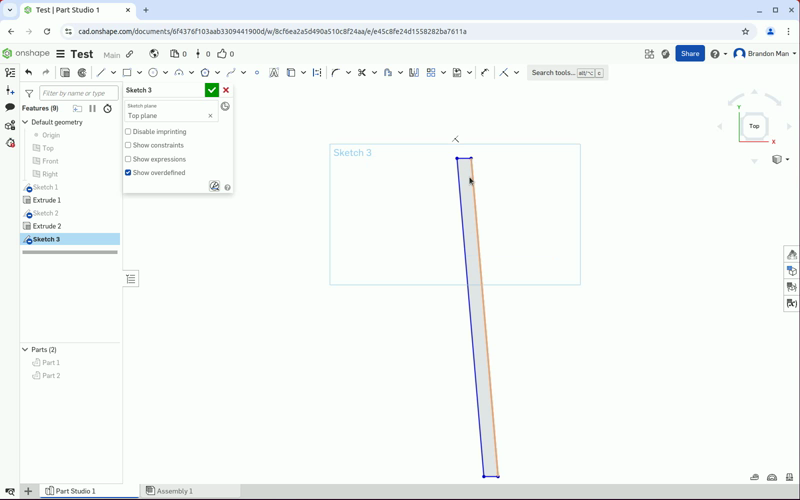
scroll(6)
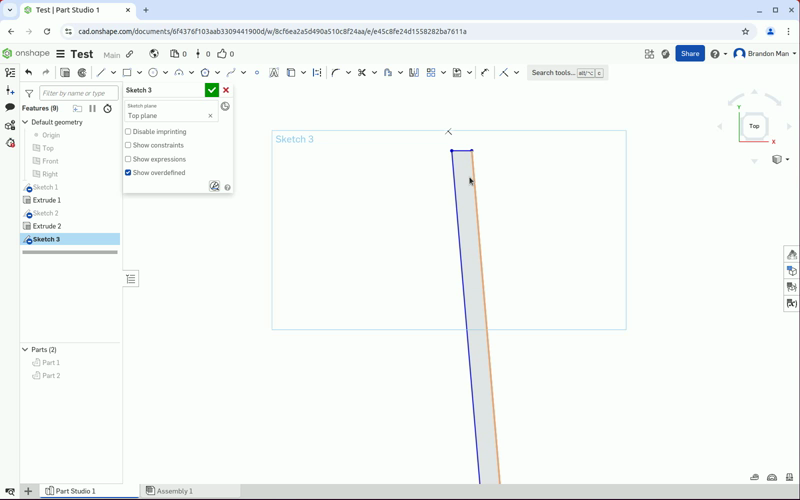
scroll(6)
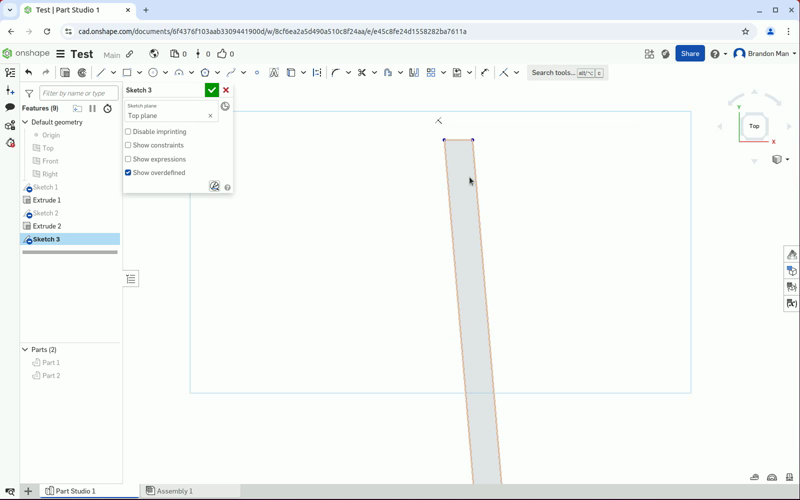
scroll(6)
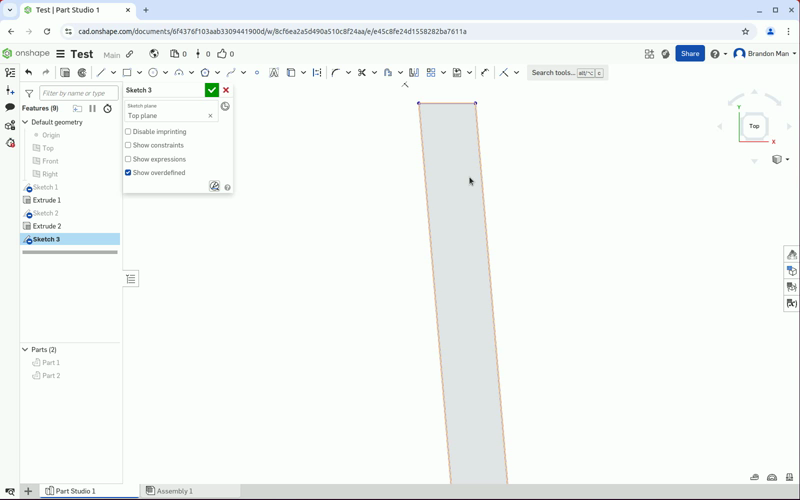
click(469, 176)
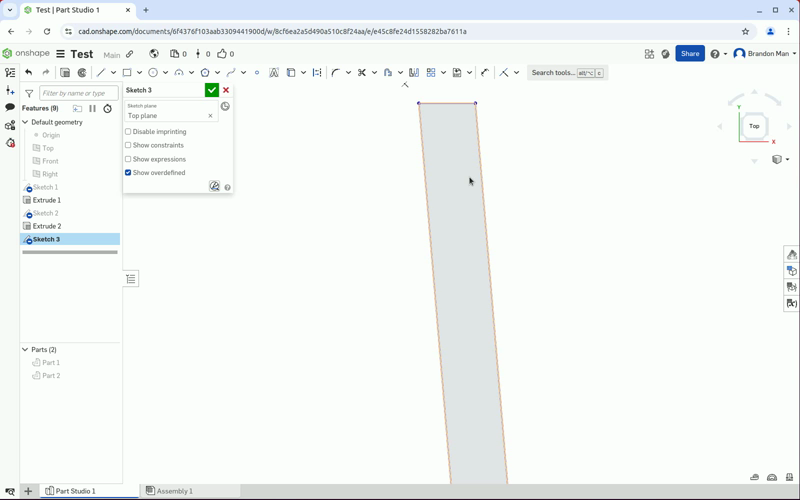
scroll(-6)
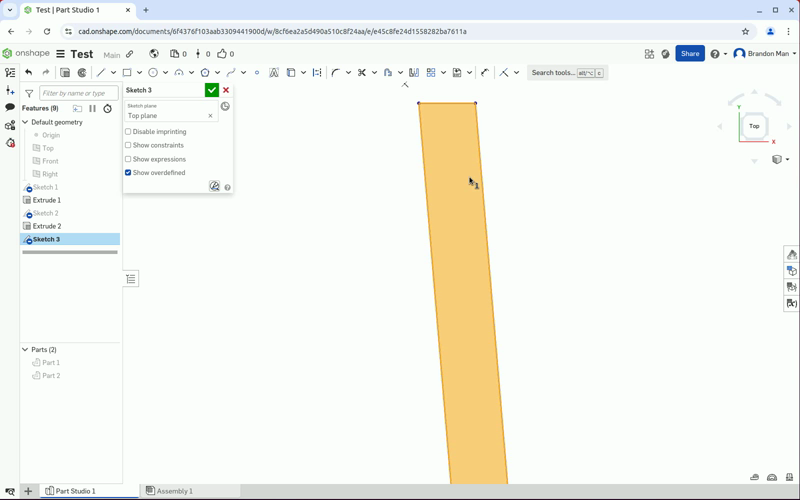
scroll(-6)
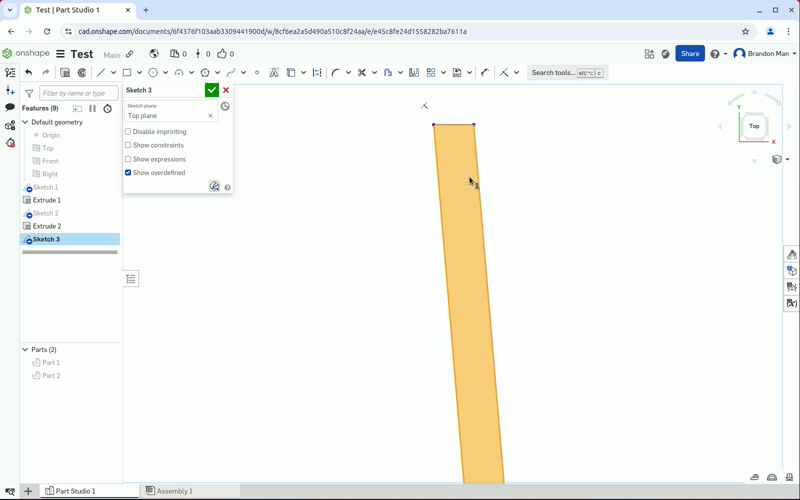
scroll(-6)
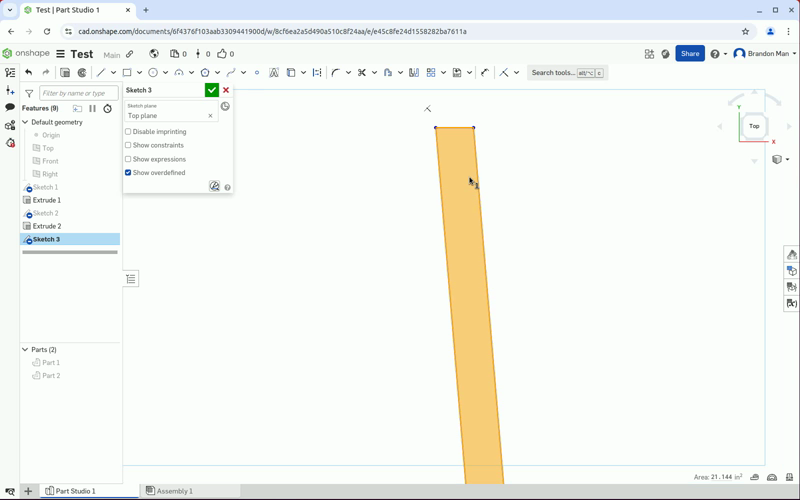
scroll(-6)
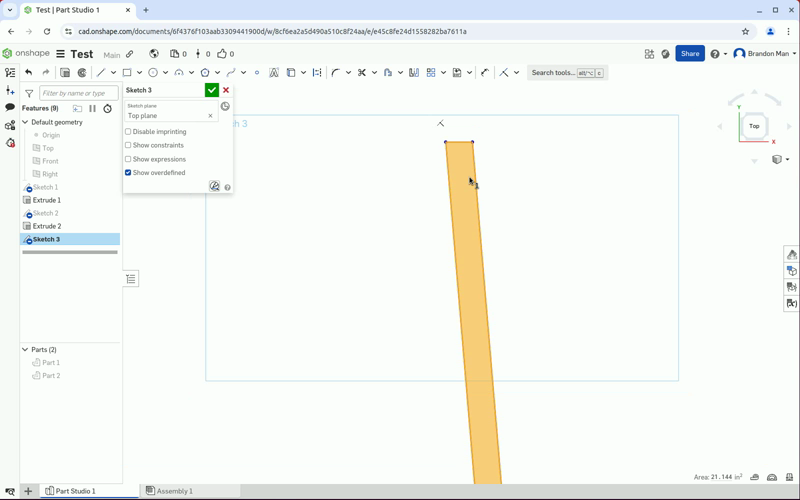
scroll(-6)
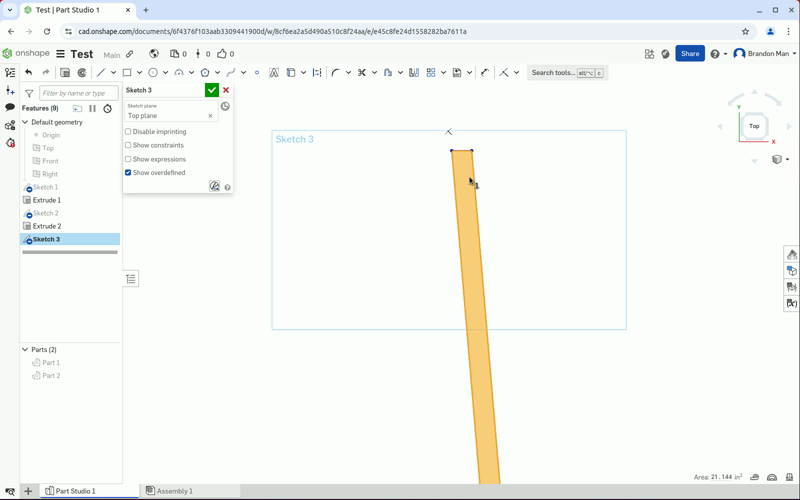
scroll(-6)
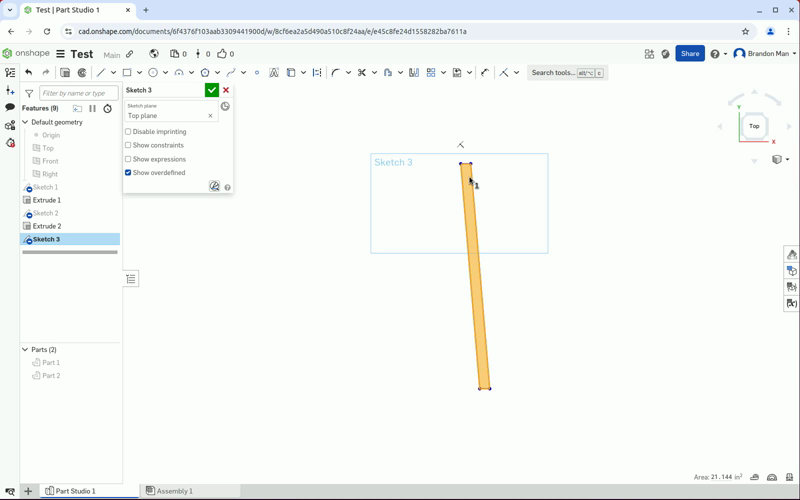
scroll(-6)
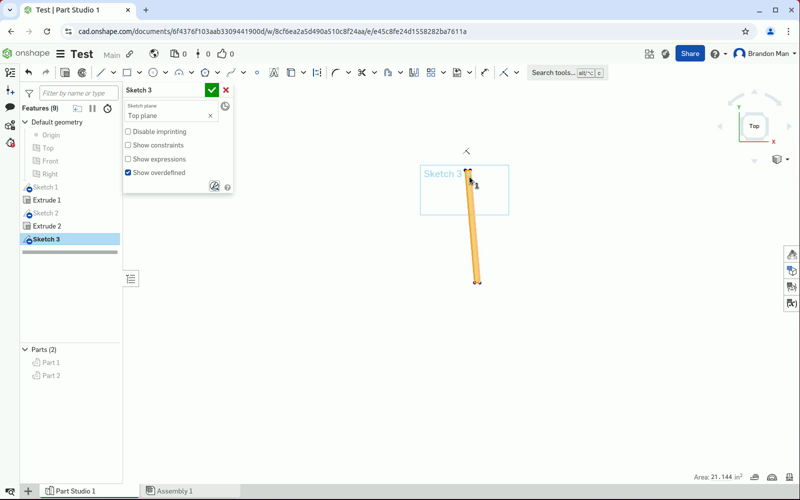
mouse_move(73, 352)
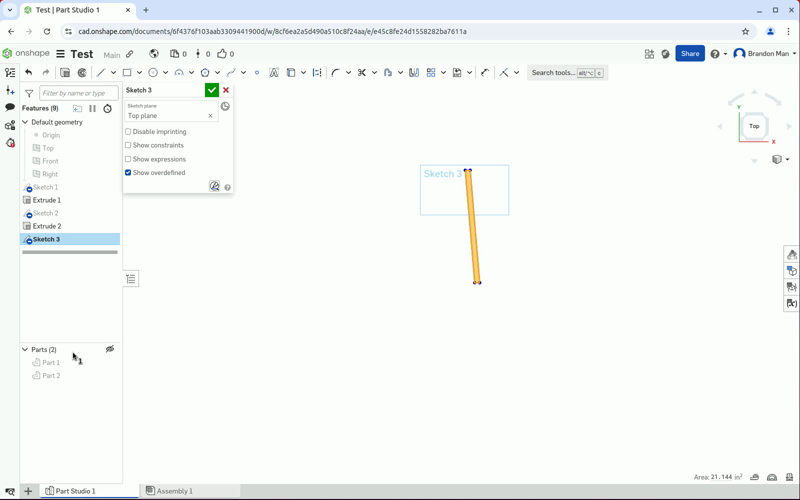
key(shift+y)
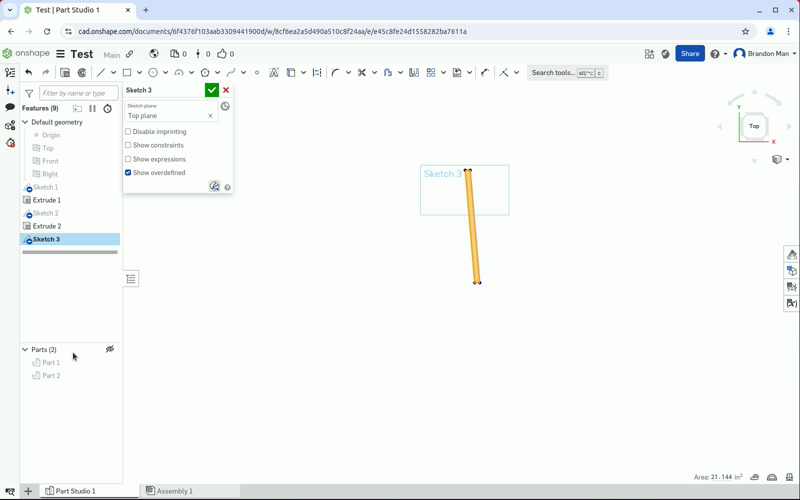
key(shift+e)
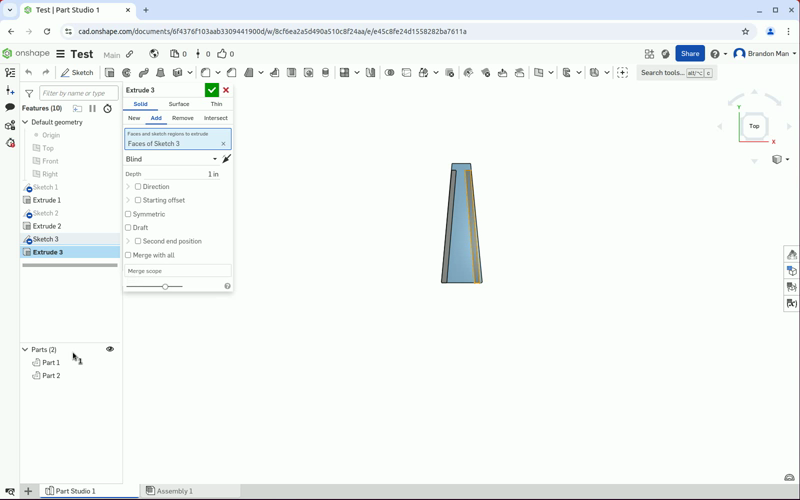
mouse_move(143, 106)
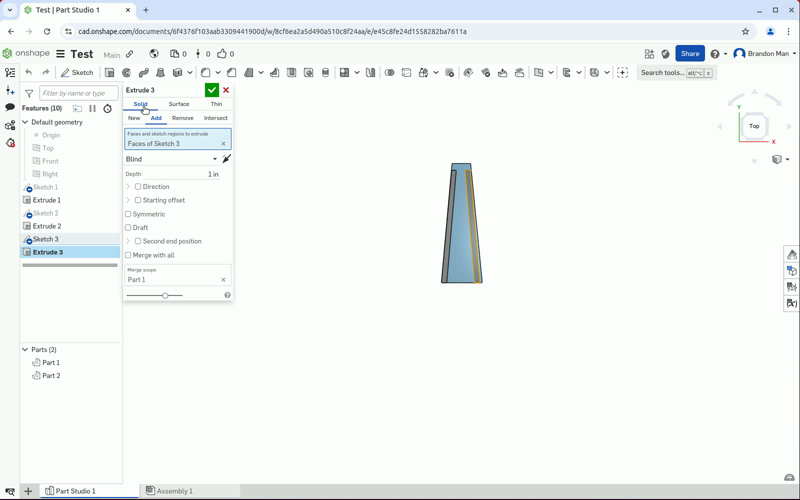
click(143, 106)
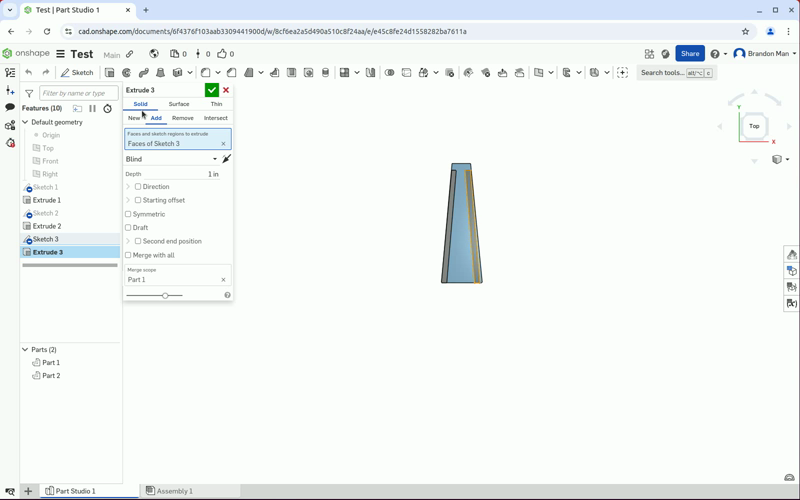
mouse_move(137, 120)
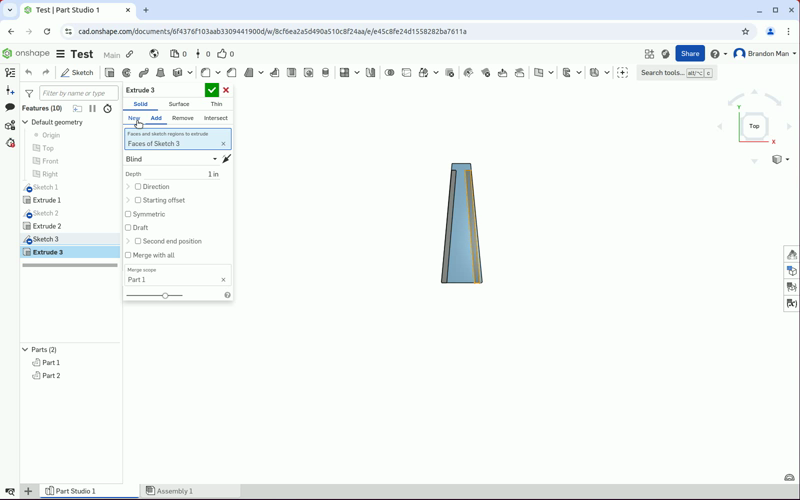
click(137, 120)
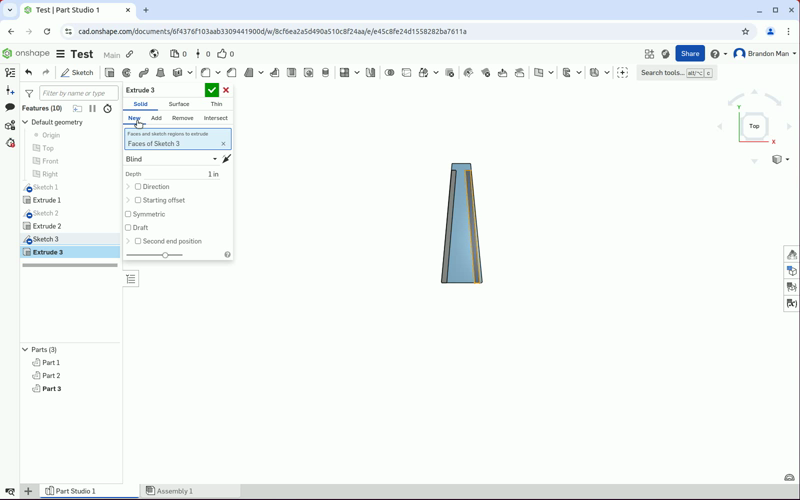
key(tab, 4)
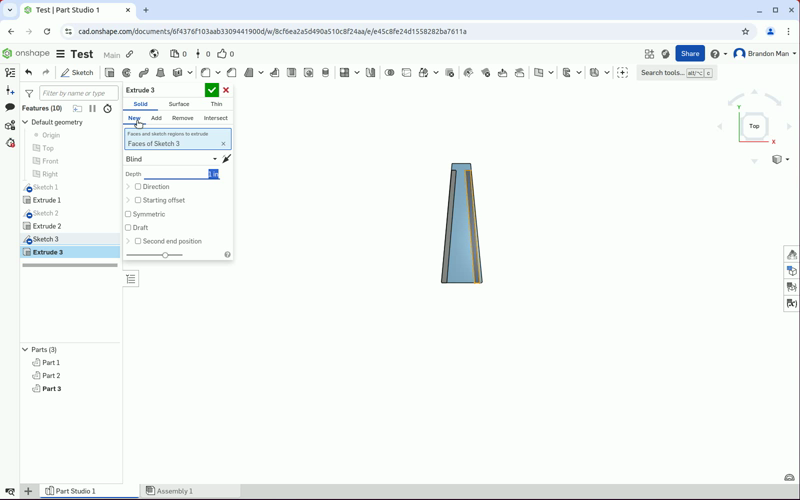
text(3.851)
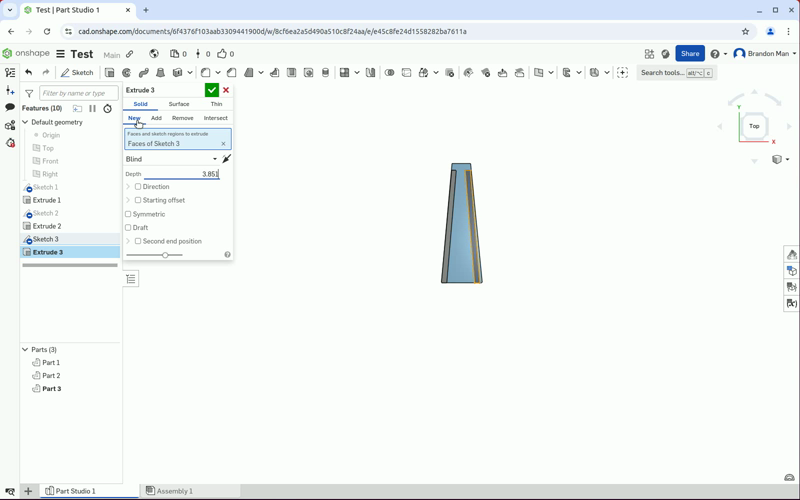
key(enter)
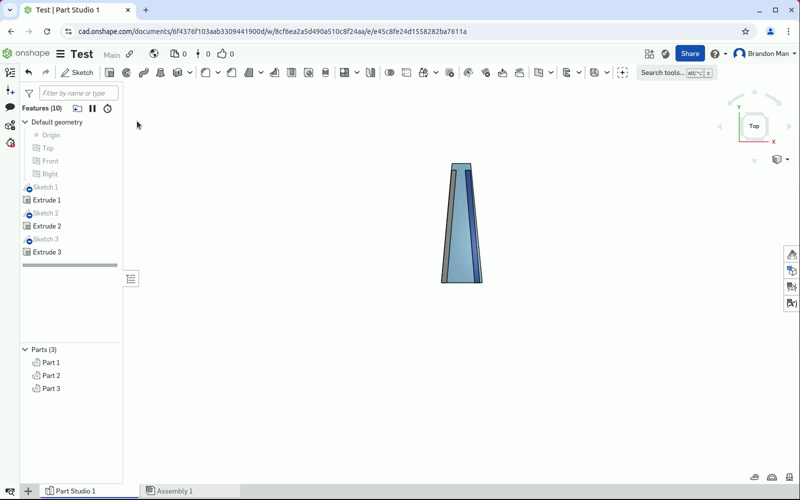
key(shift+h)
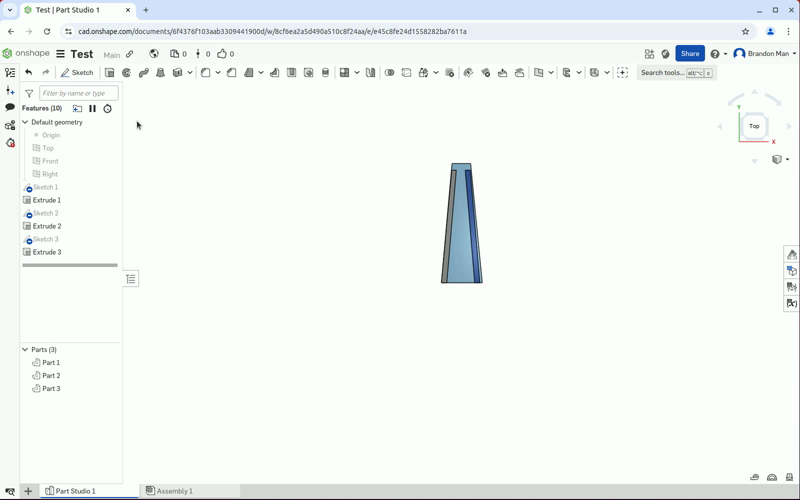
key(shift+h)
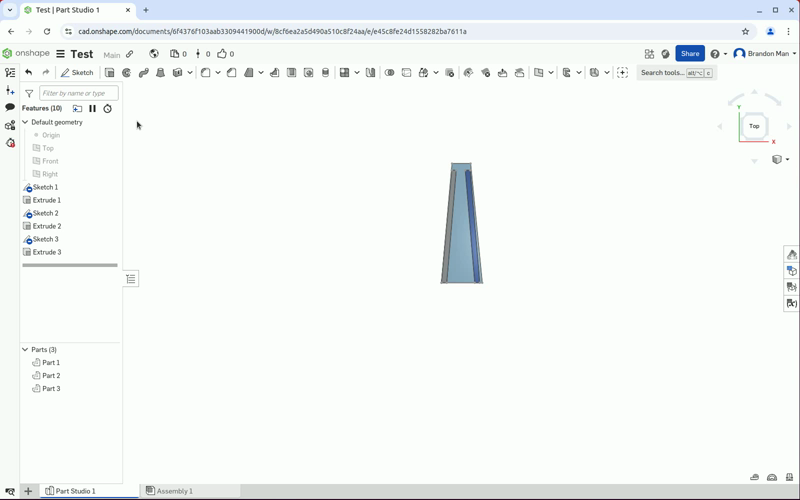
key(shift+7)
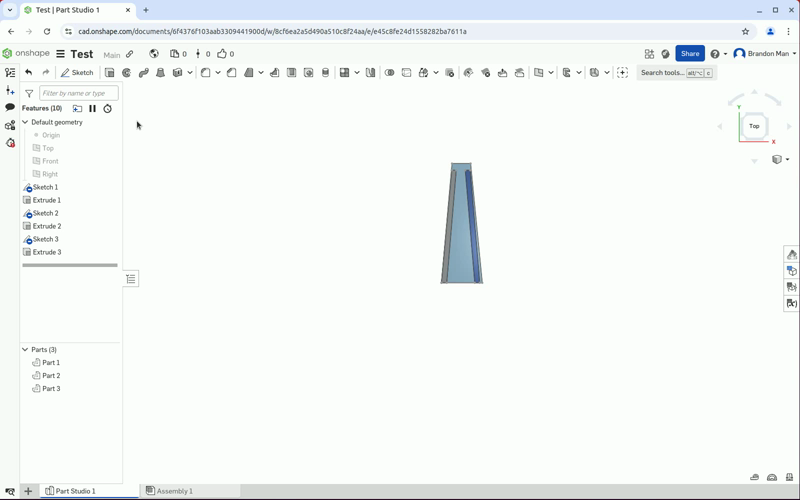
key(up, 3)
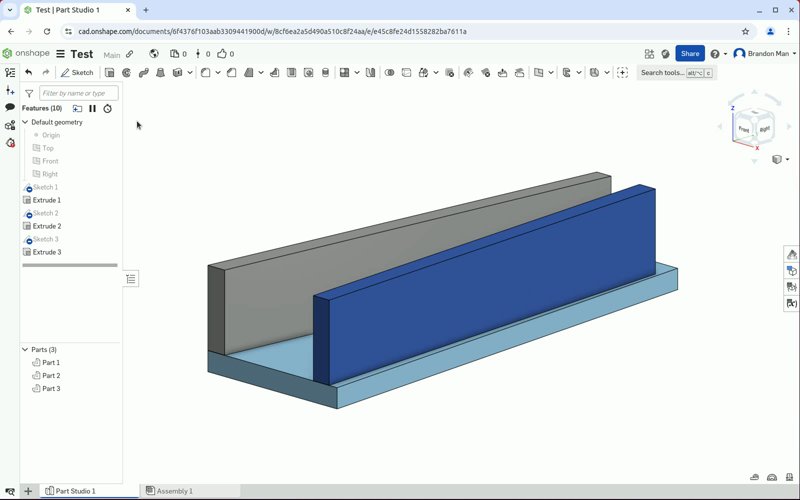
key(left, 3)
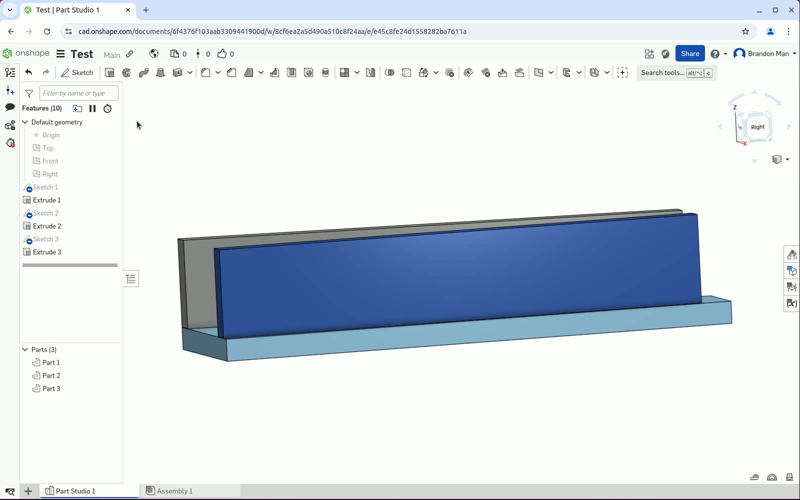
key(right, 3)
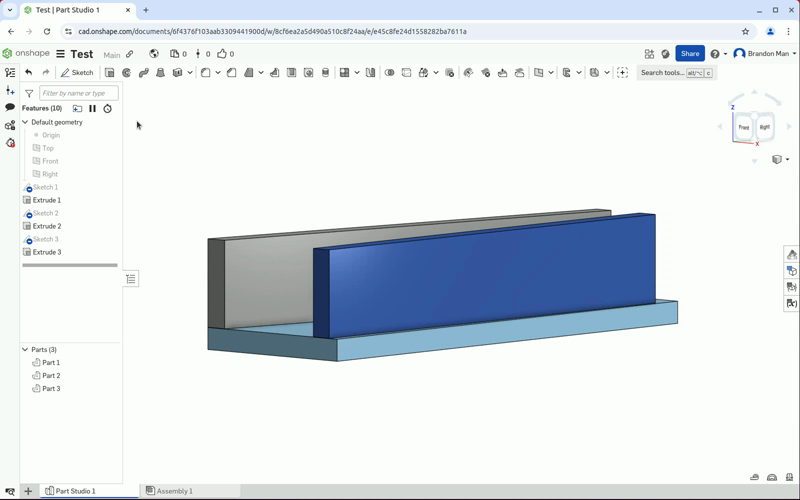
key(down, 3)
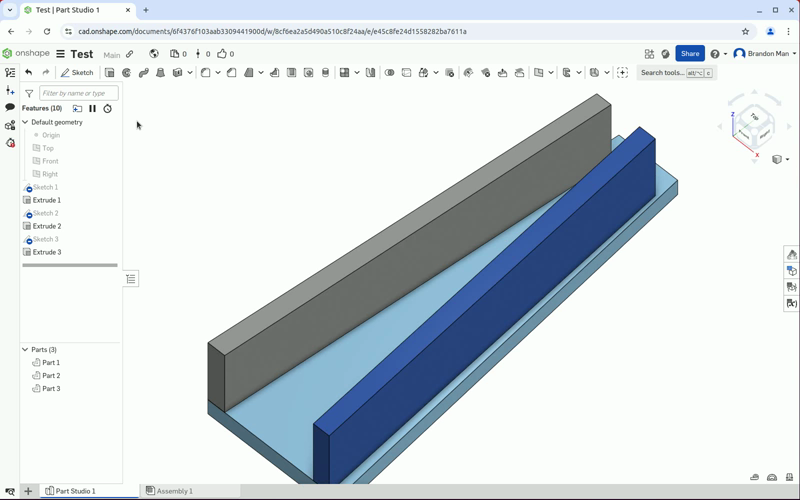
mouse_move(73, 189)
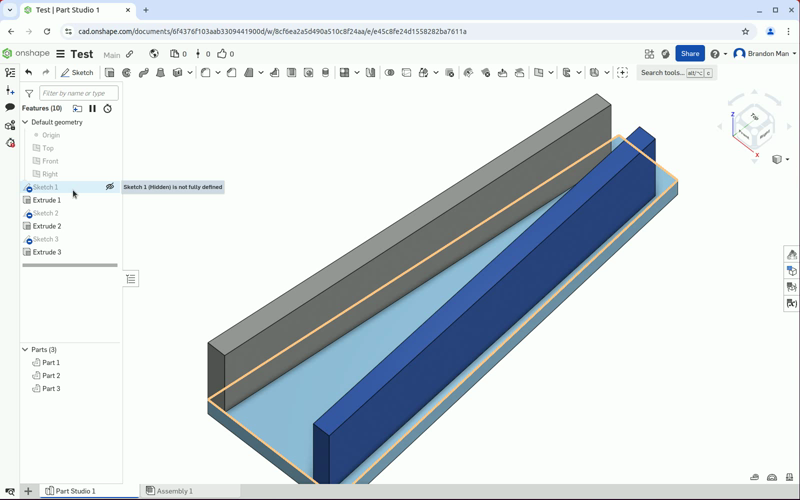
click(73, 189)